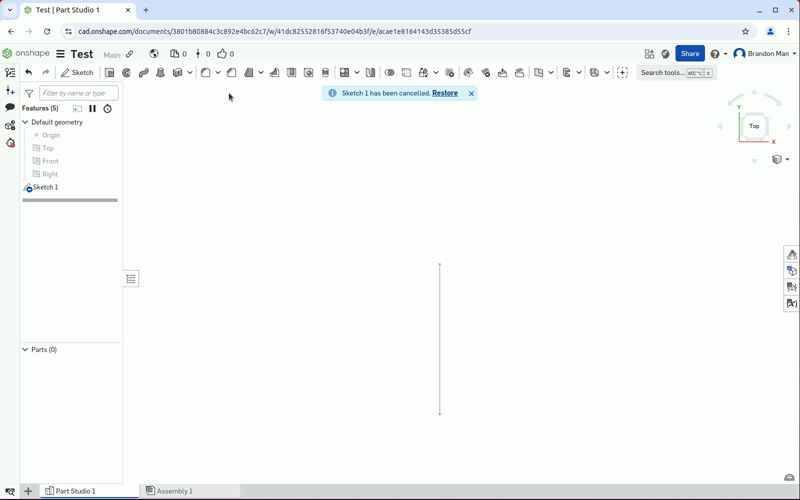
key(shift+h)
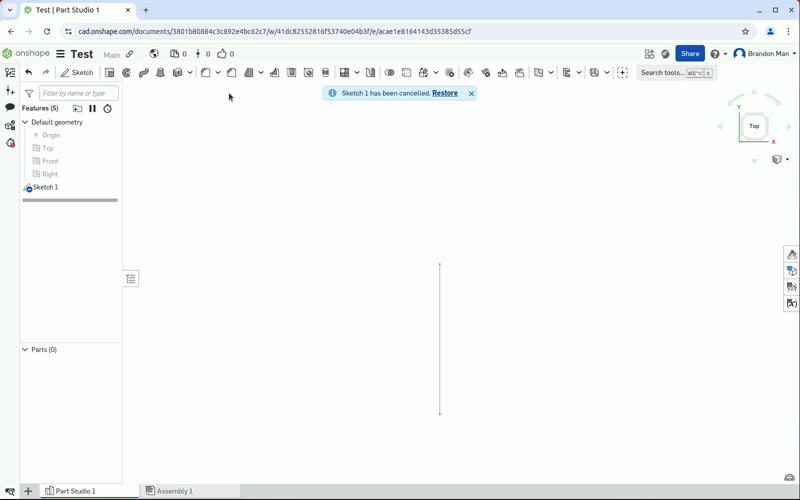
key(shift+s)
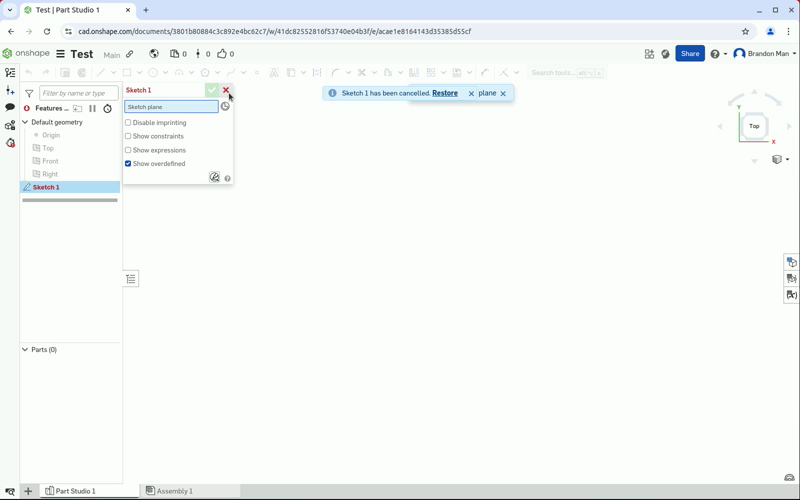
mouse_move(73, 150)
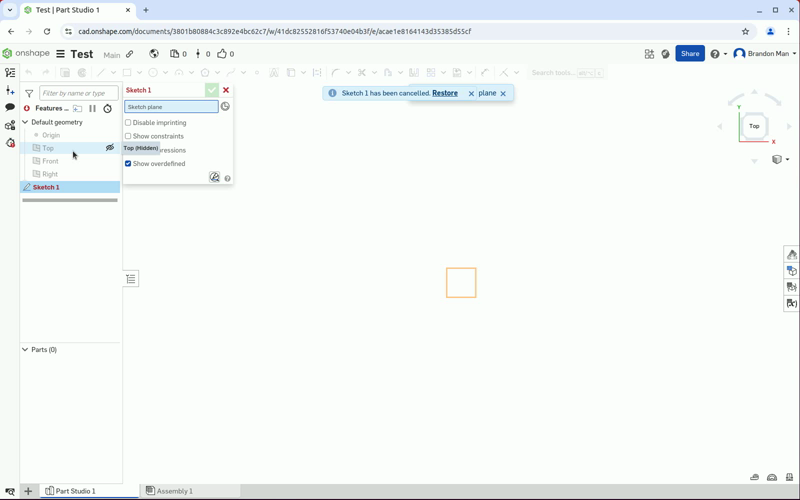
click(73, 150)
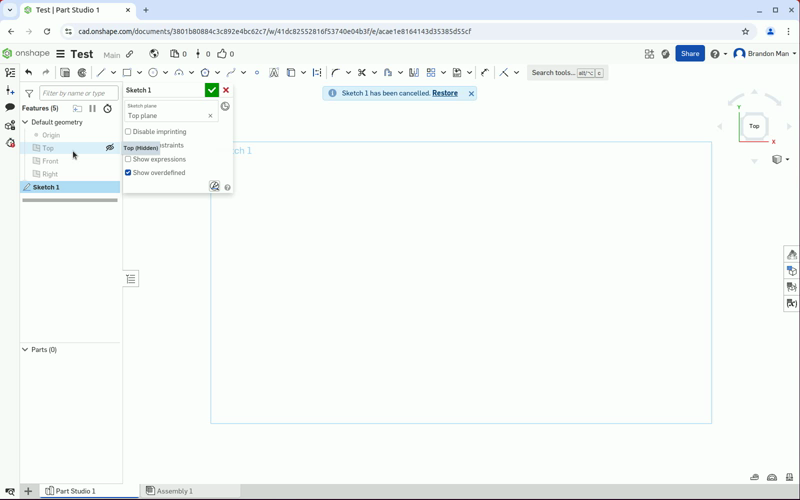
mouse_move(73, 352)
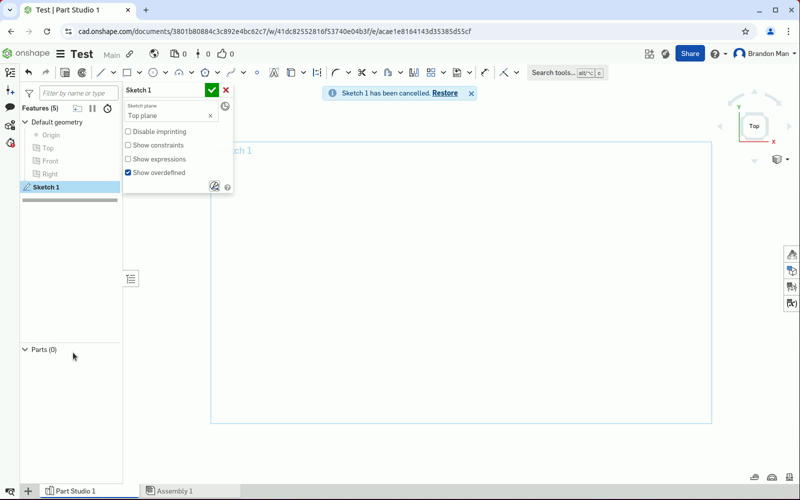
key(y)
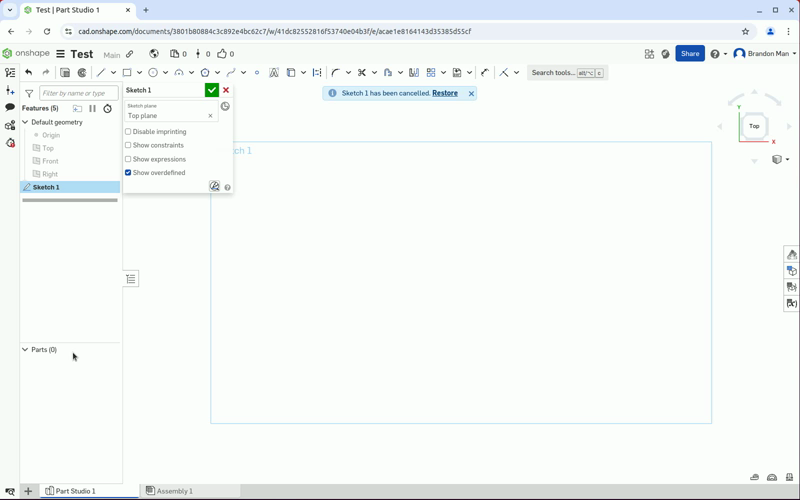
key(c)
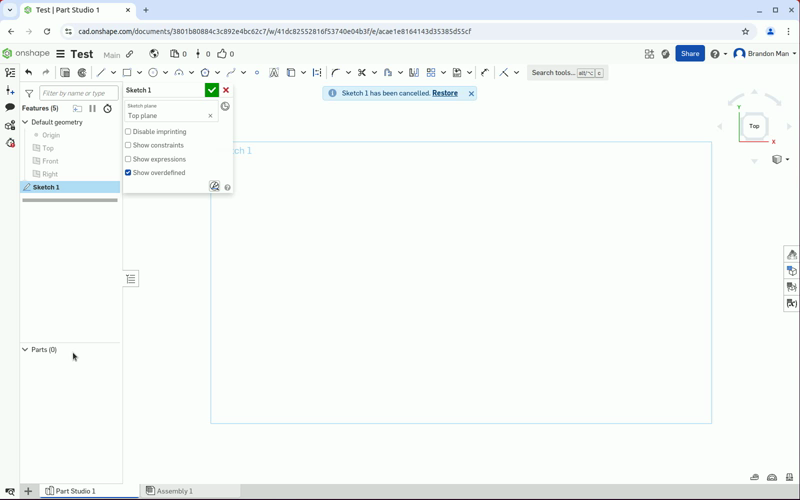
key_down(shift)
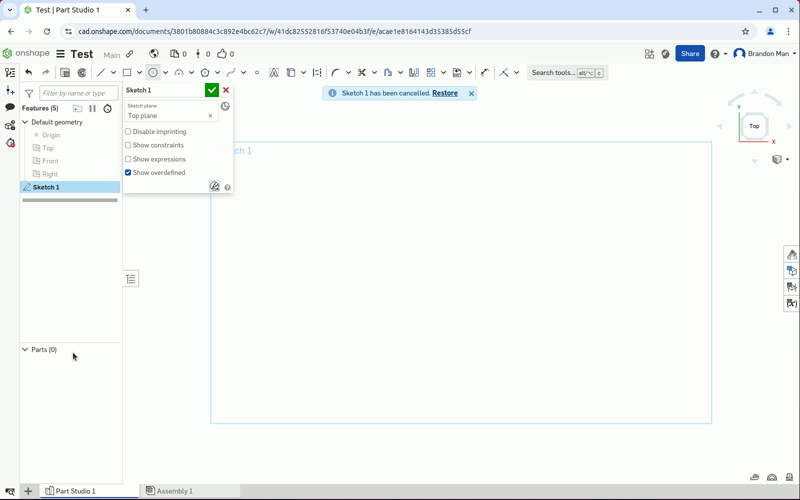
mouse_move(461, 282)
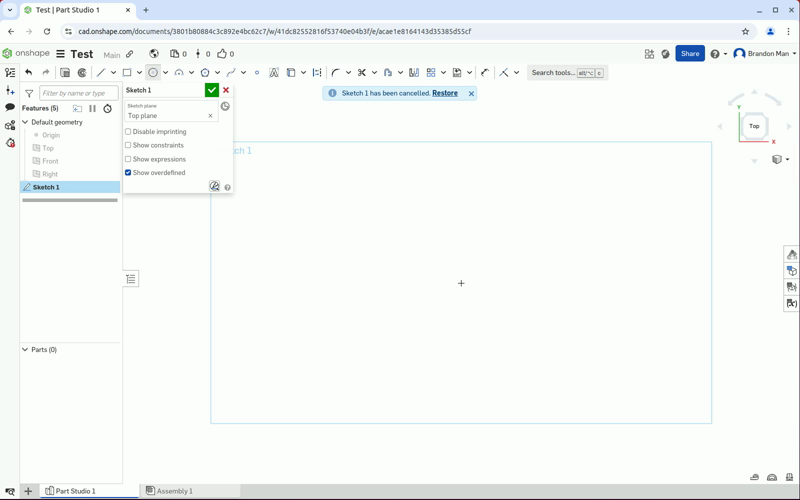
click(461, 282)
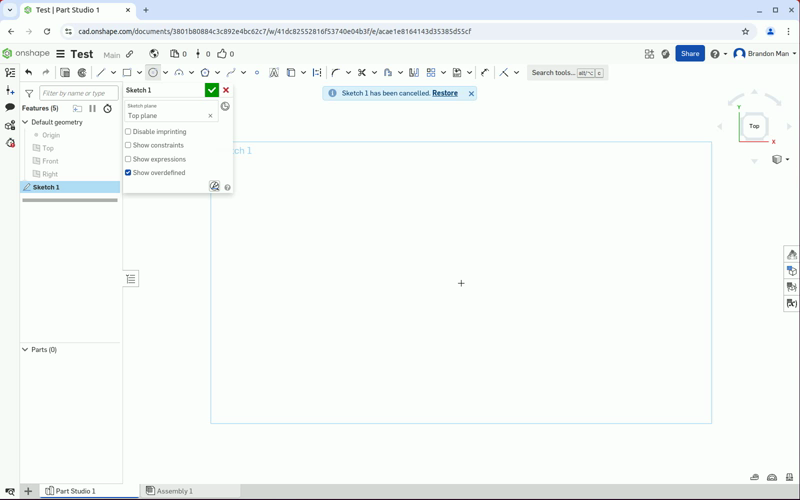
key_up(shift)
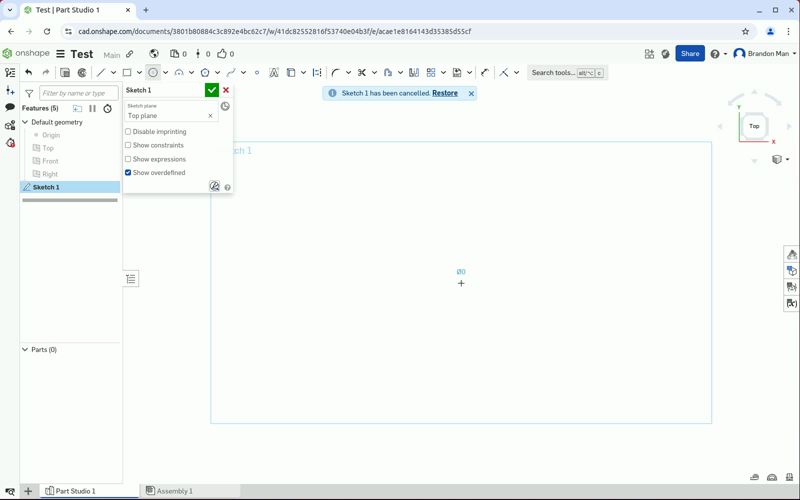
mouse_move(574, 282)
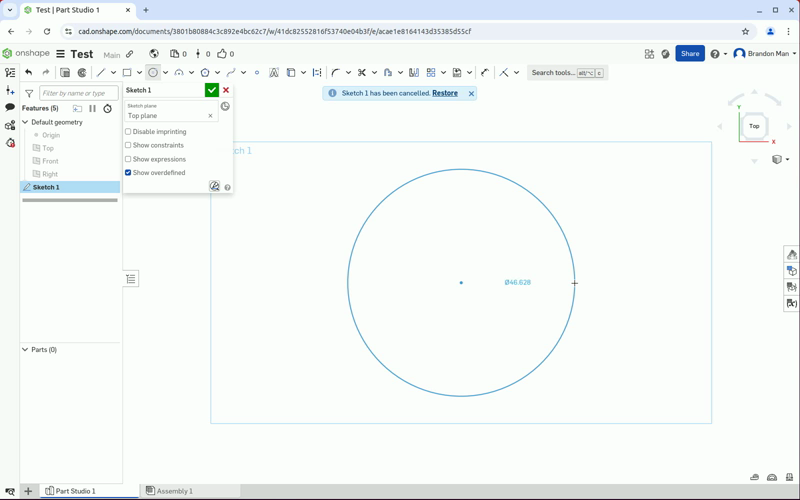
click(574, 282)
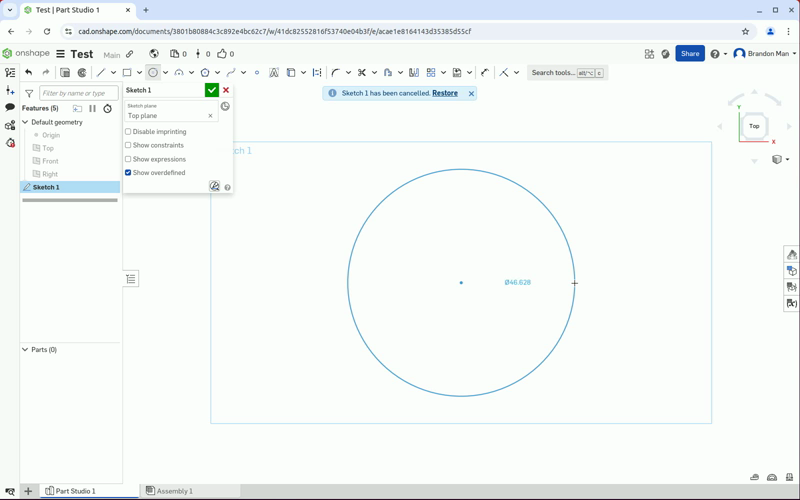
key(esc)
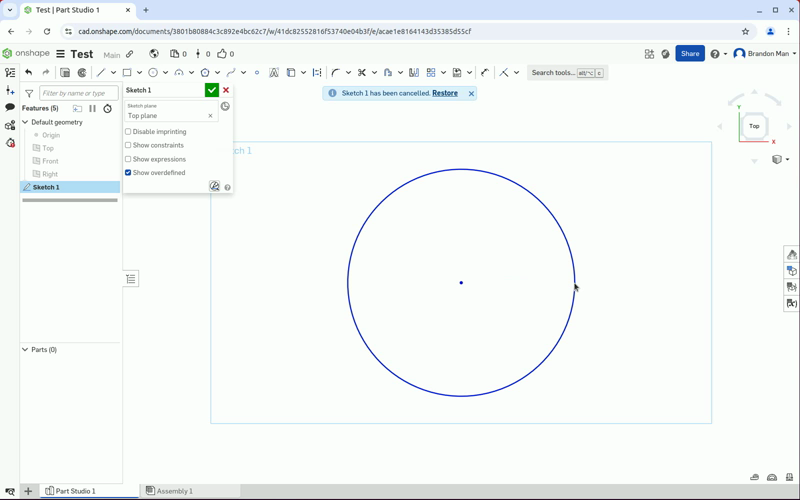
mouse_move(494, 357)
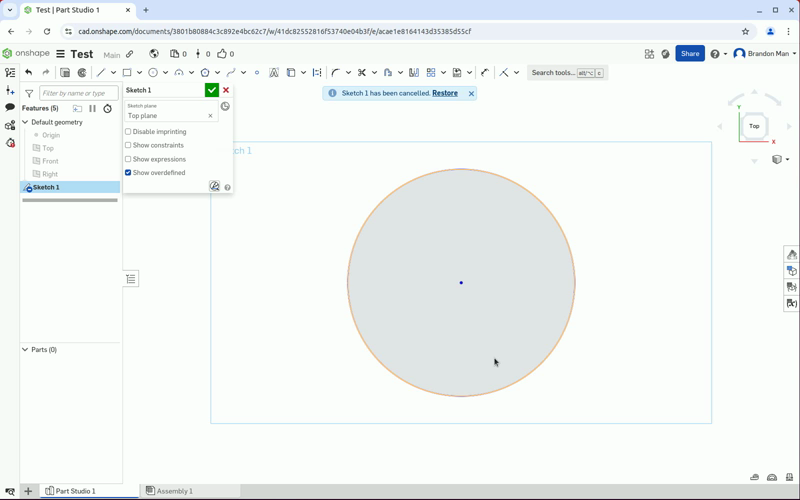
click(494, 357)
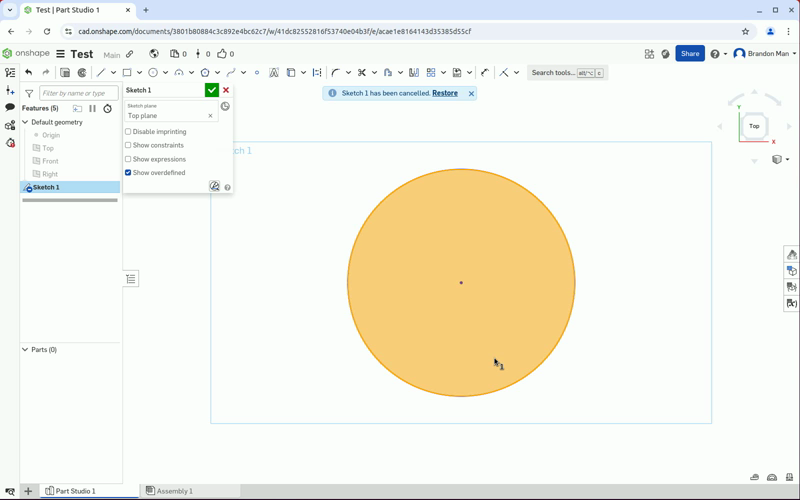
mouse_move(73, 352)
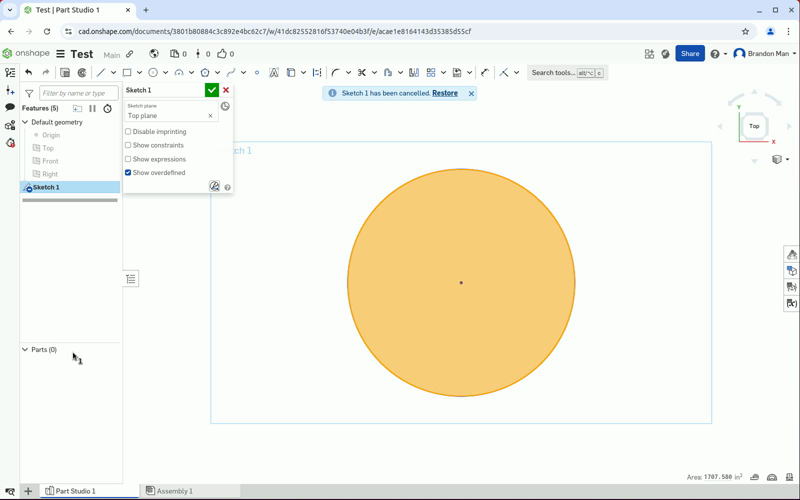
key(shift+y)
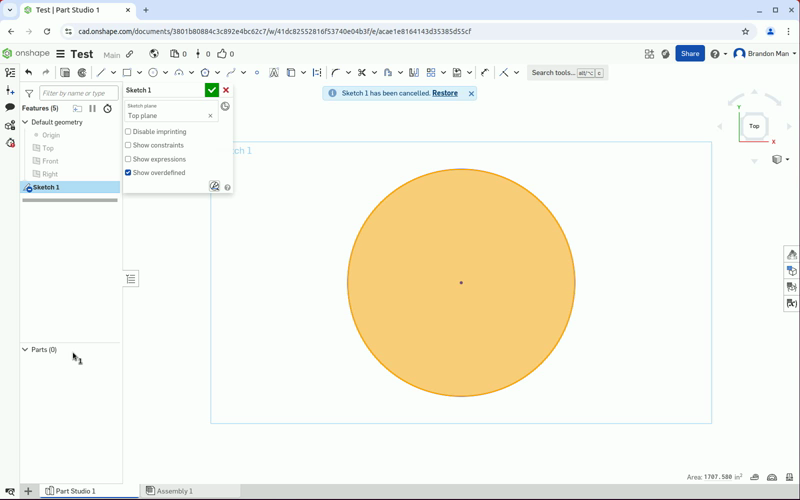
key(shift+e)
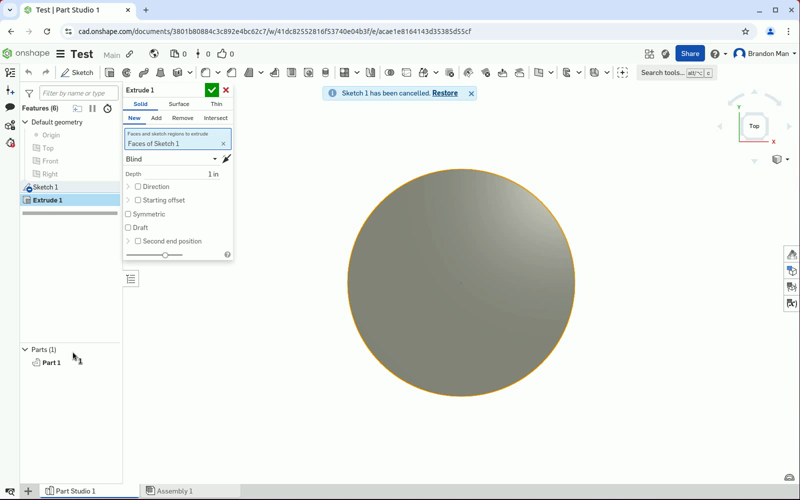
mouse_move(143, 106)
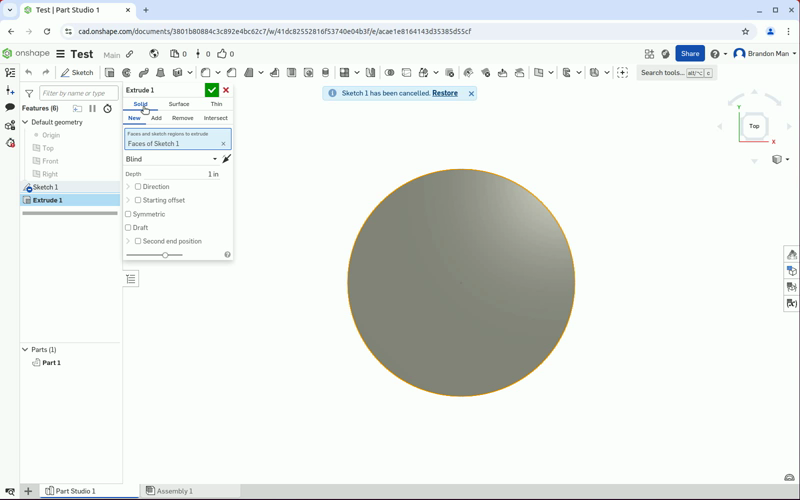
click(143, 106)
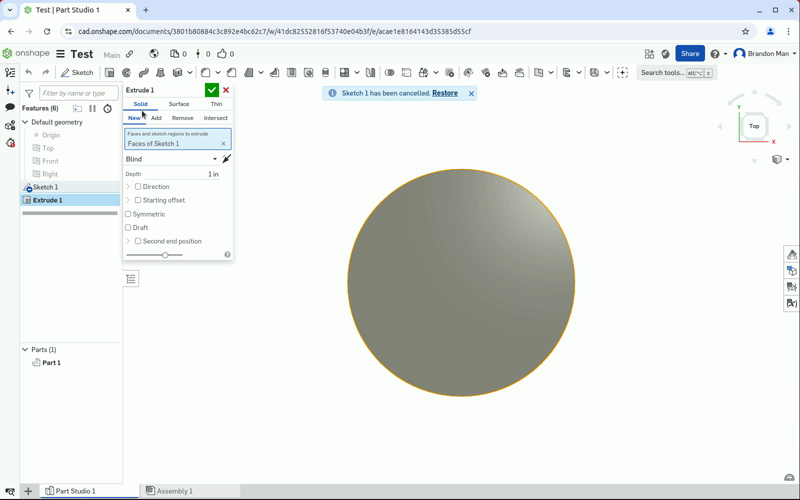
mouse_move(137, 120)
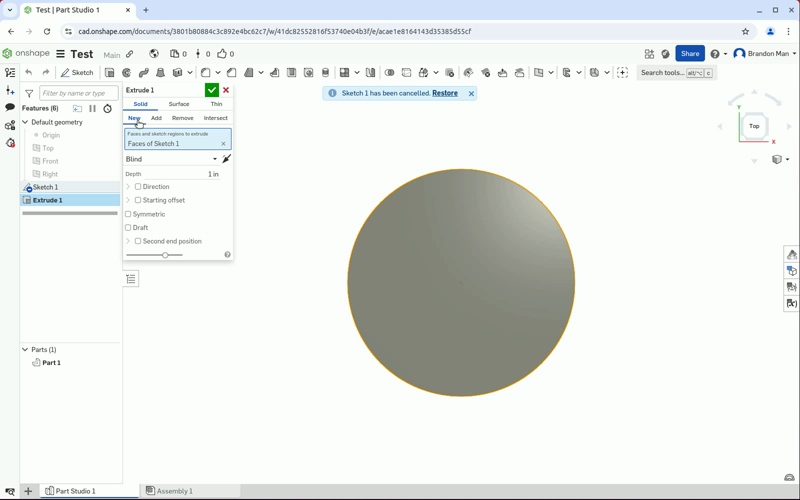
click(137, 120)
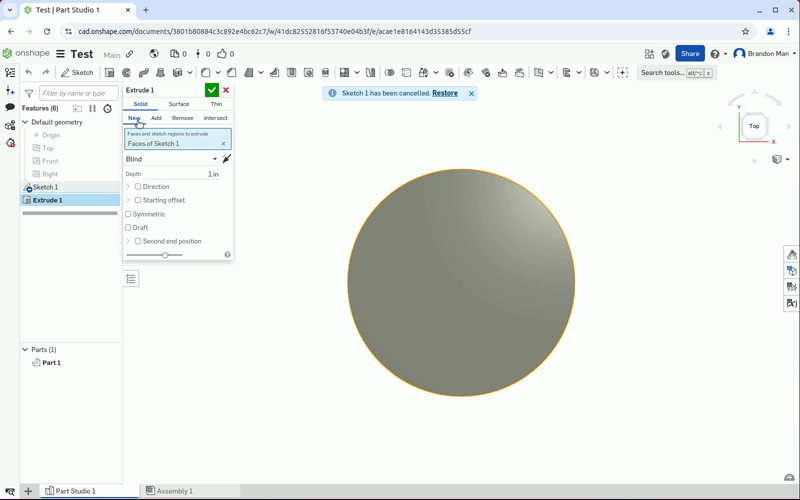
key(tab, 4)
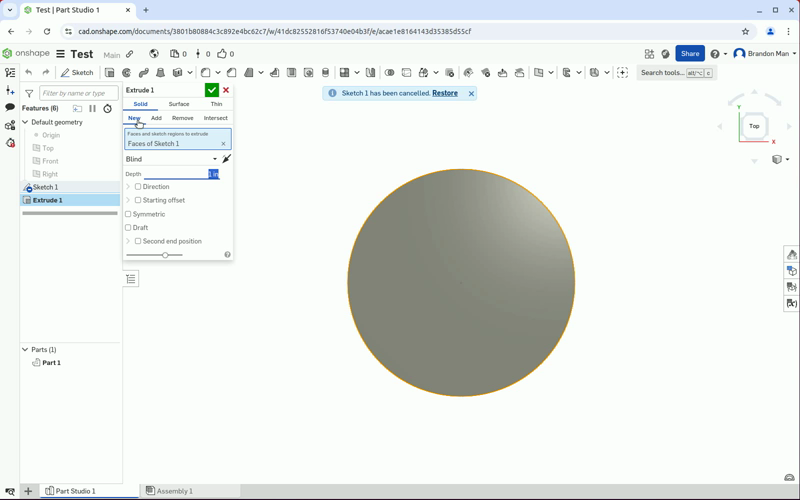
text(0.963)
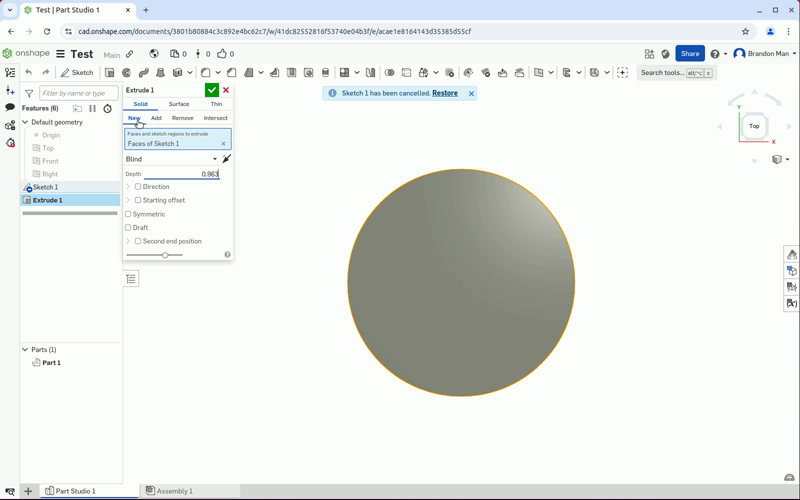
key(enter)
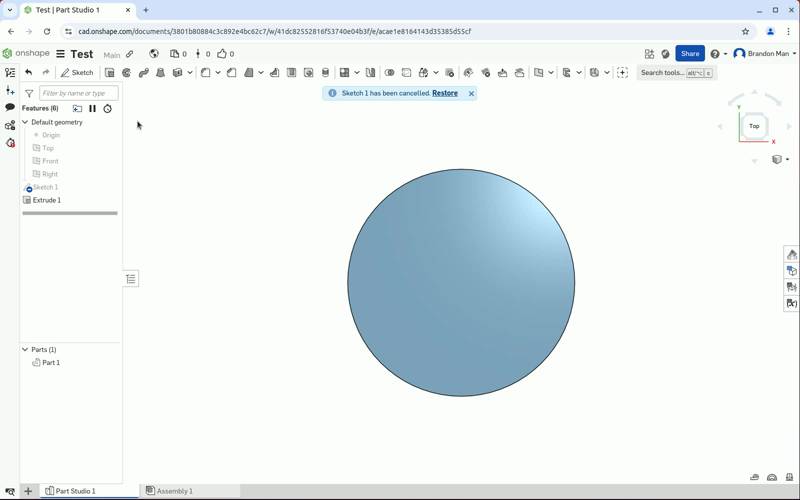
key(shift+h)
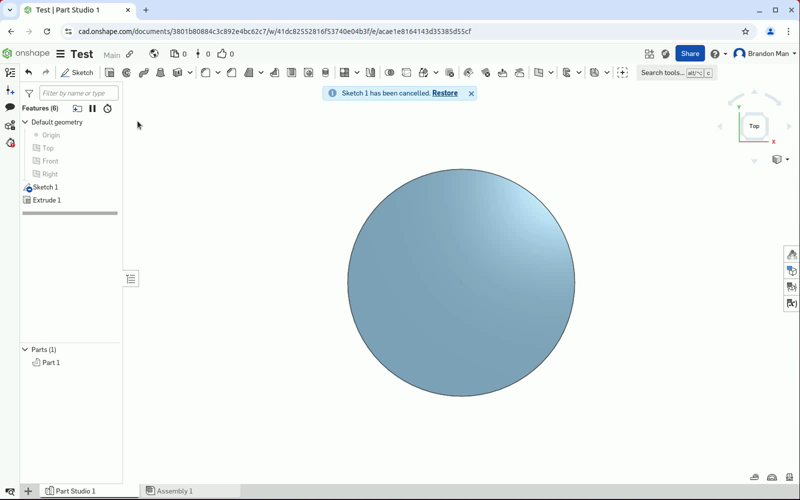
key(shift+h)
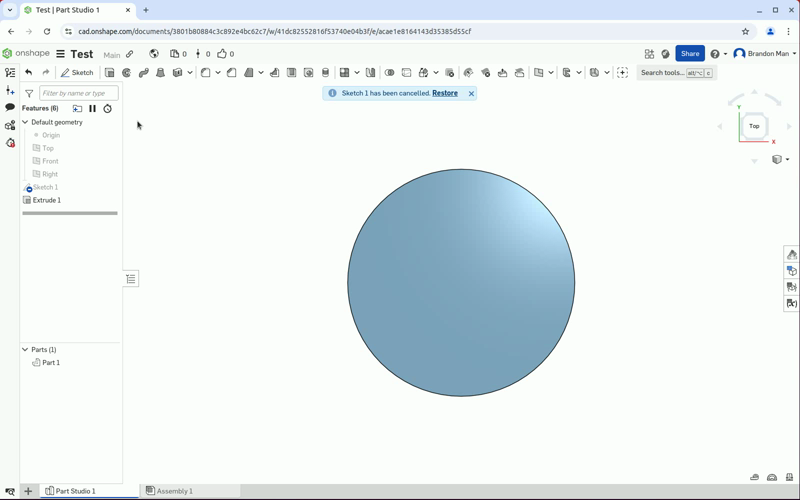
mouse_move(73, 189)
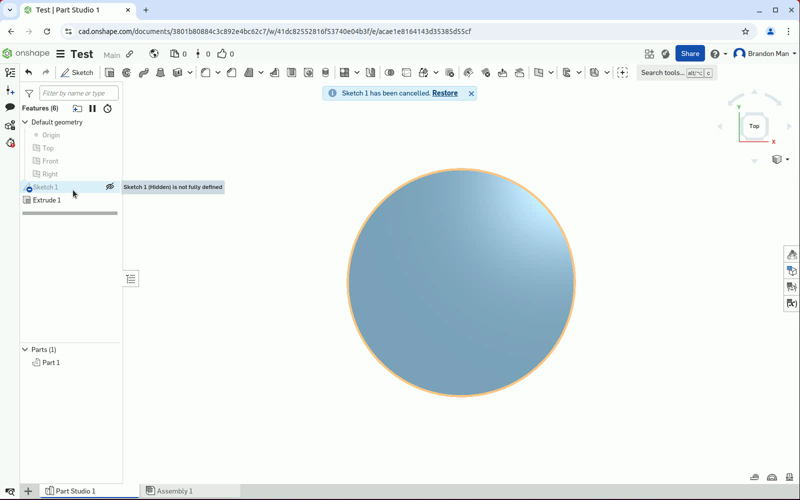
click(73, 189)
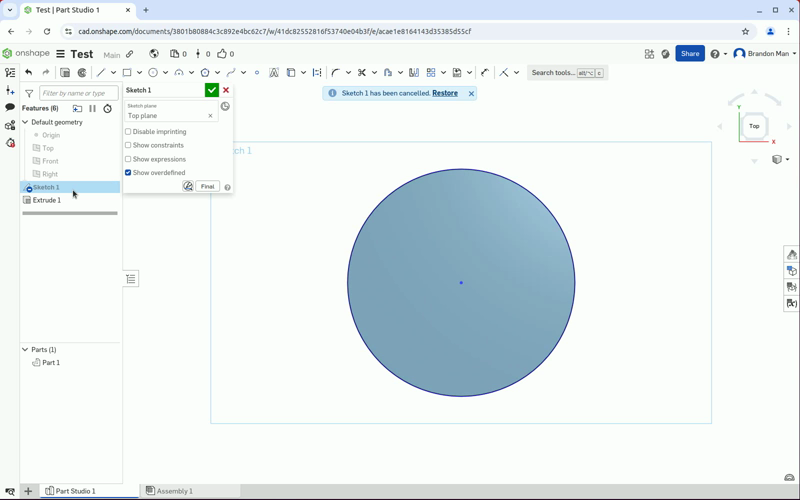
mouse_move(229, 92)
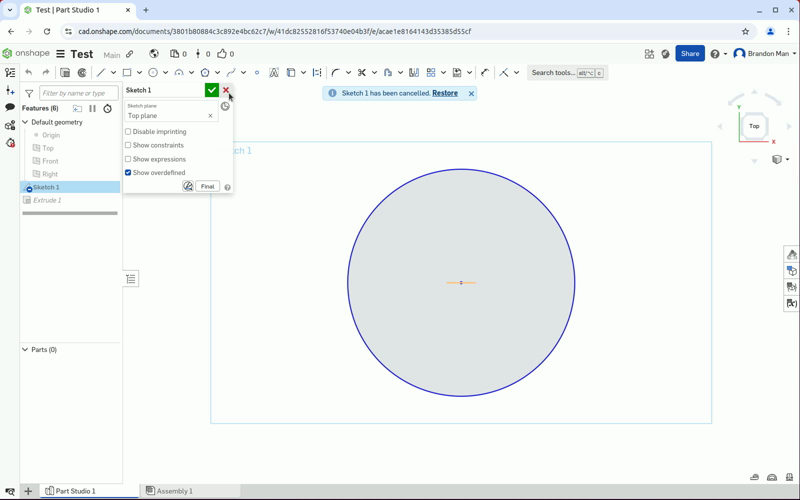
click(229, 92)
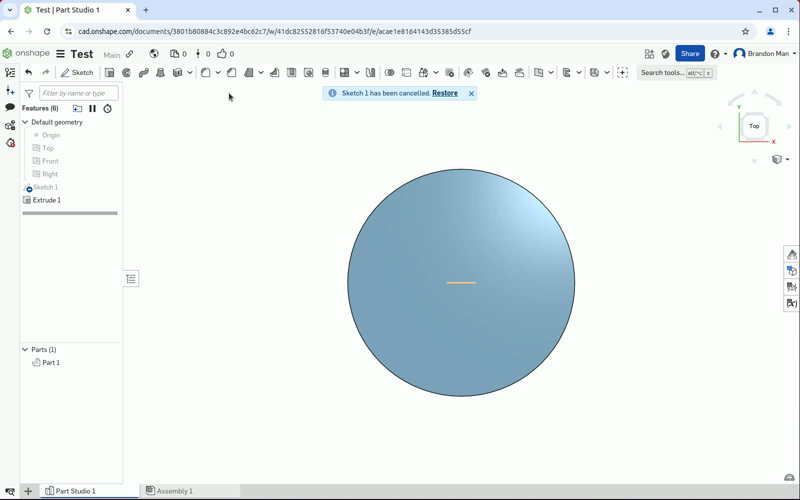
mouse_move(541, 75)
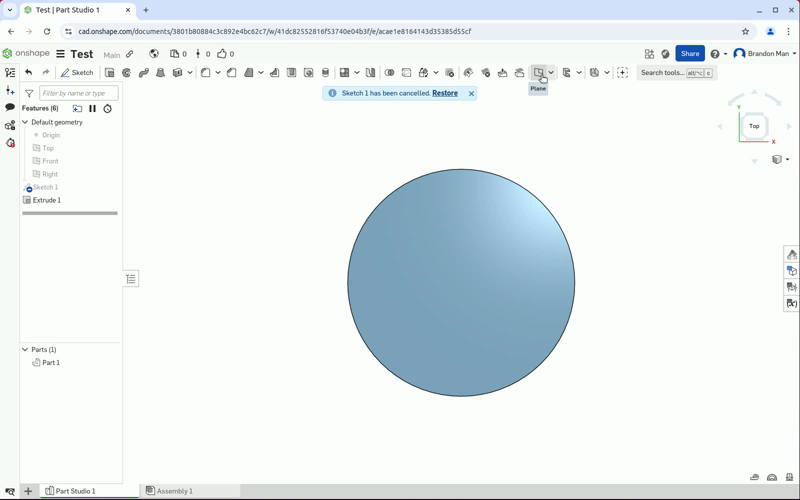
click(541, 75)
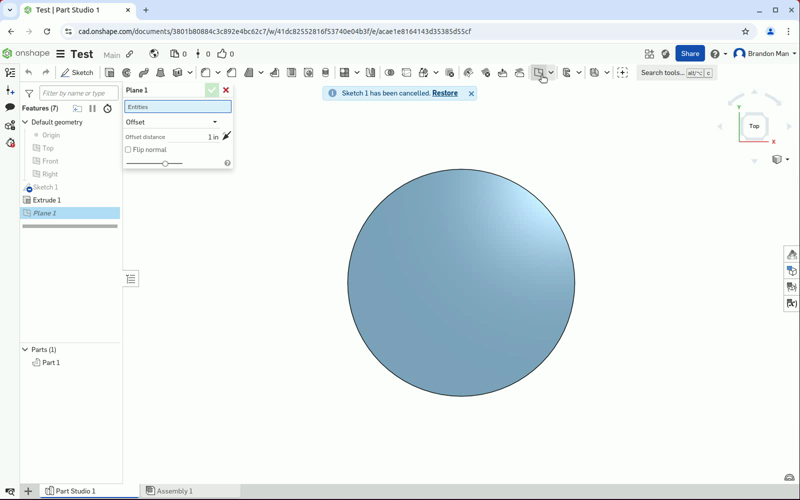
mouse_move(73, 150)
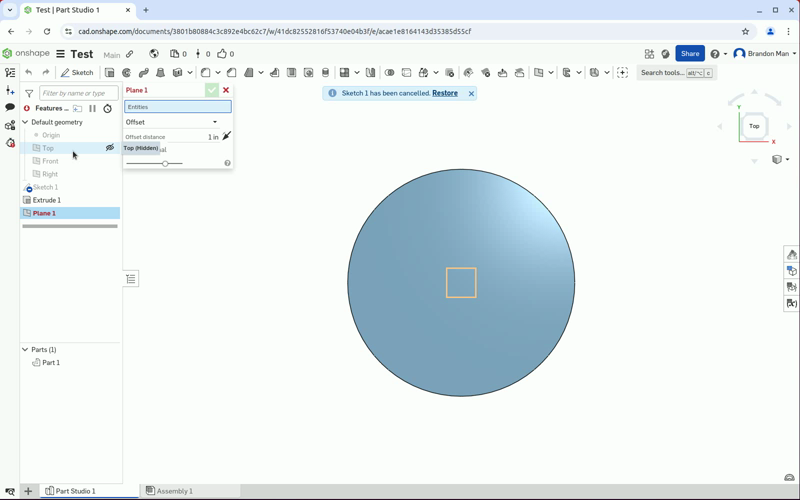
click(73, 150)
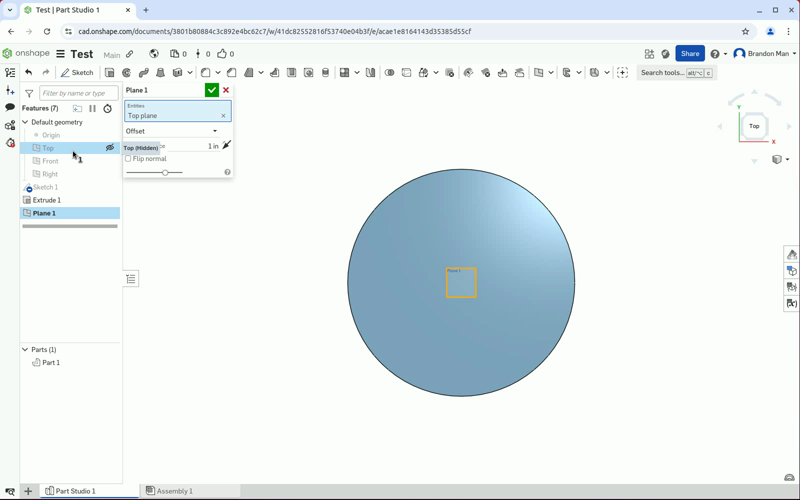
key(tab, 2)
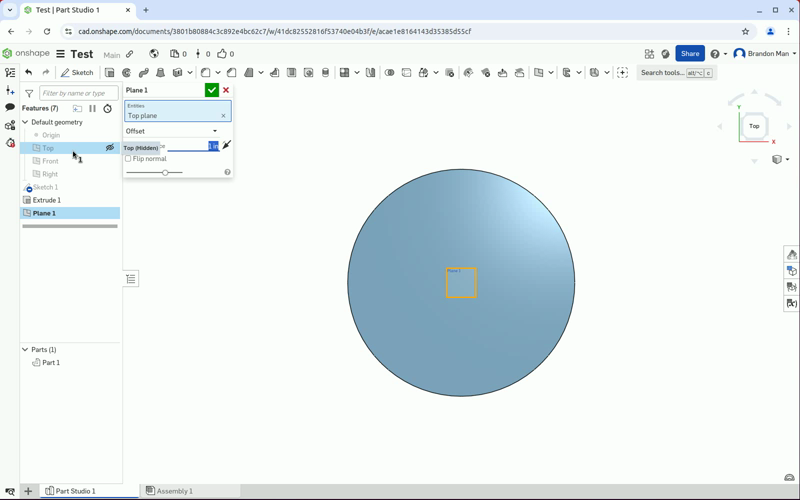
text(0.955)
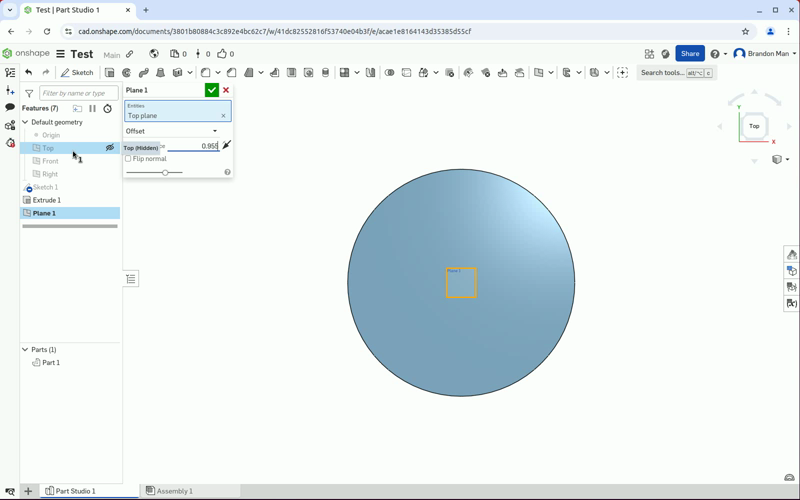
key(enter, 2)
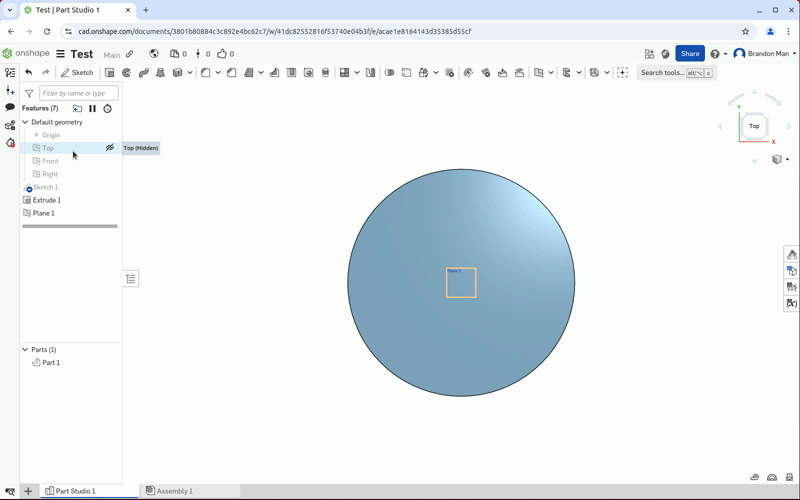
key(shift+s)
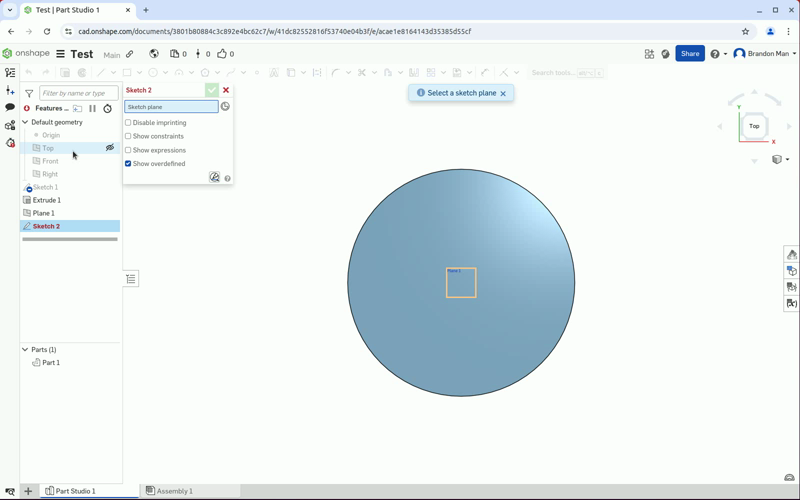
mouse_move(73, 215)
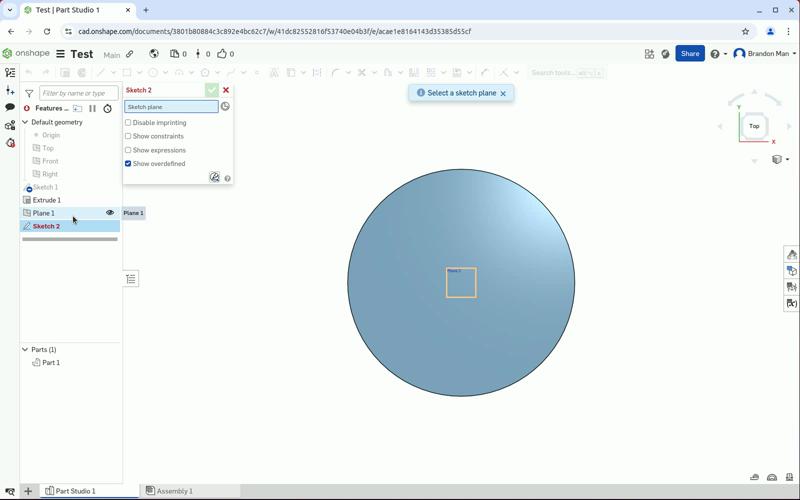
click(73, 215)
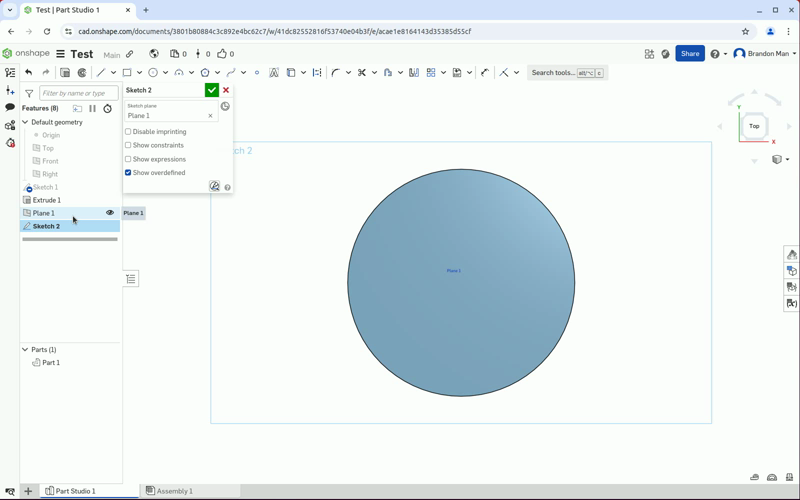
mouse_move(73, 352)
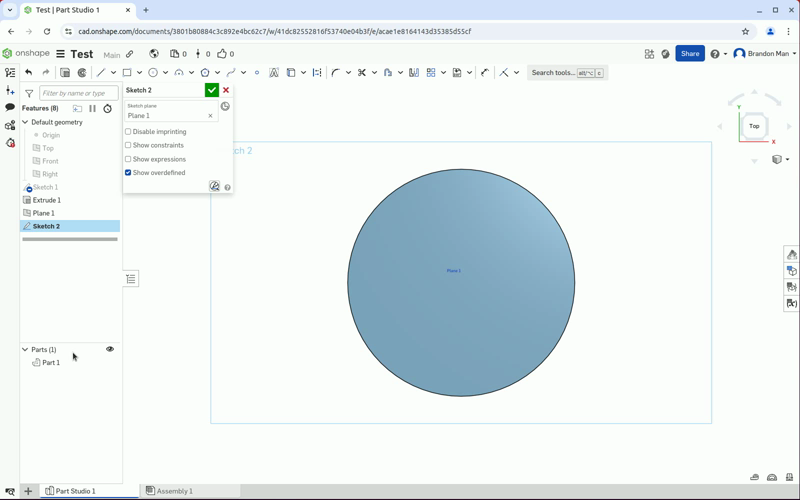
key(y)
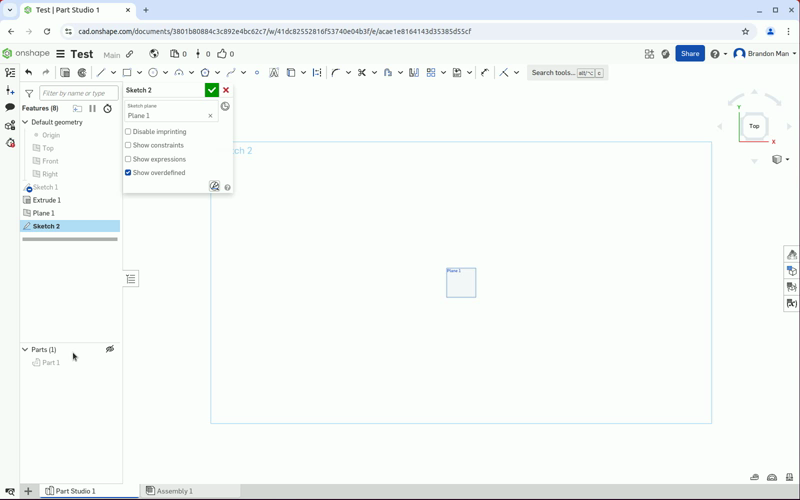
key(a)
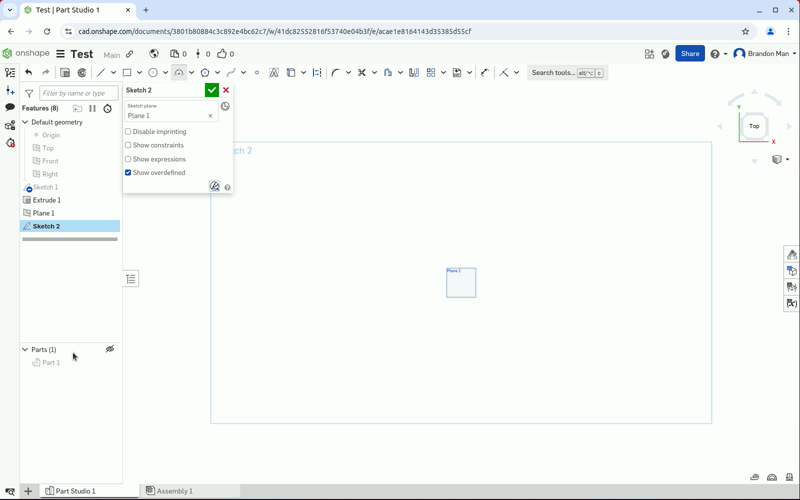
key_down(shift)
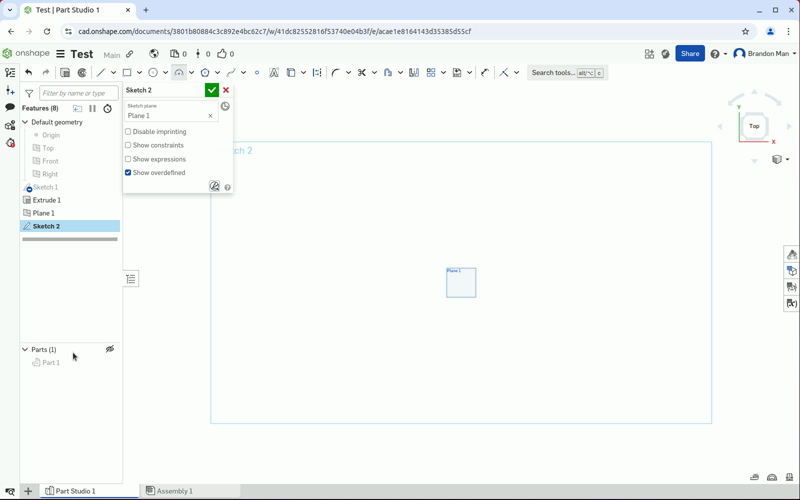
mouse_move(471, 259)
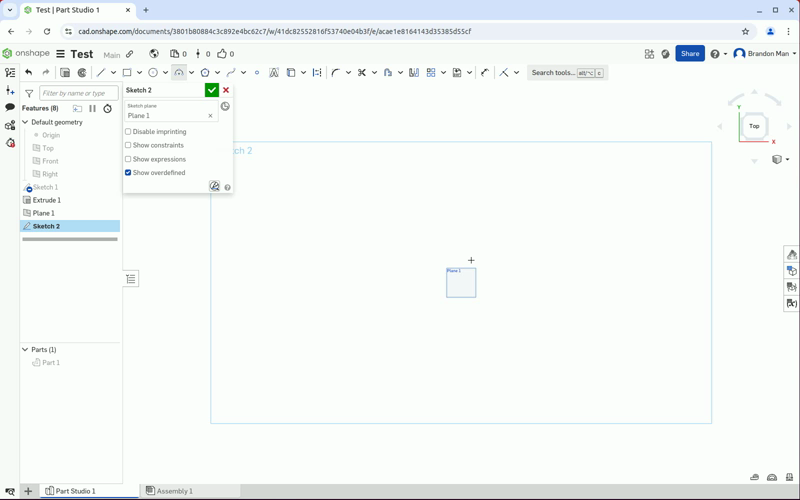
click(471, 259)
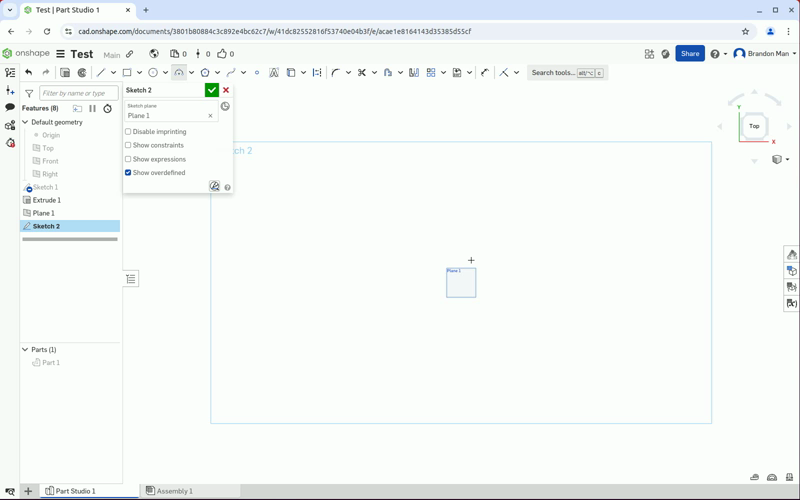
key_up(shift)
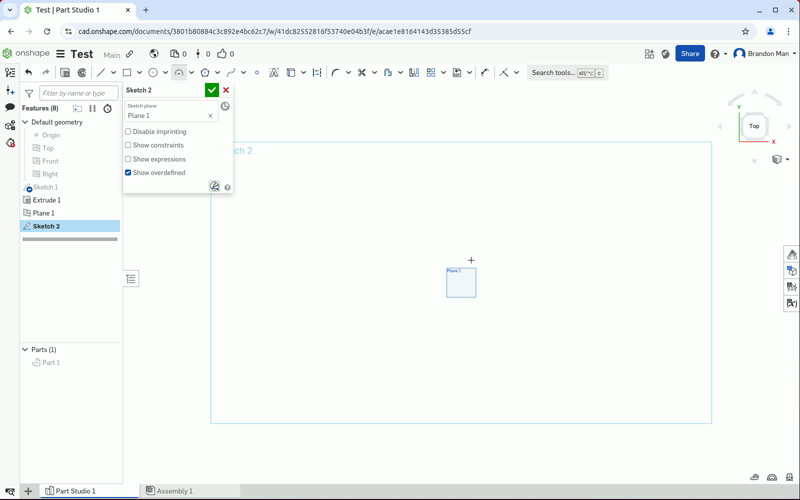
key_down(shift)
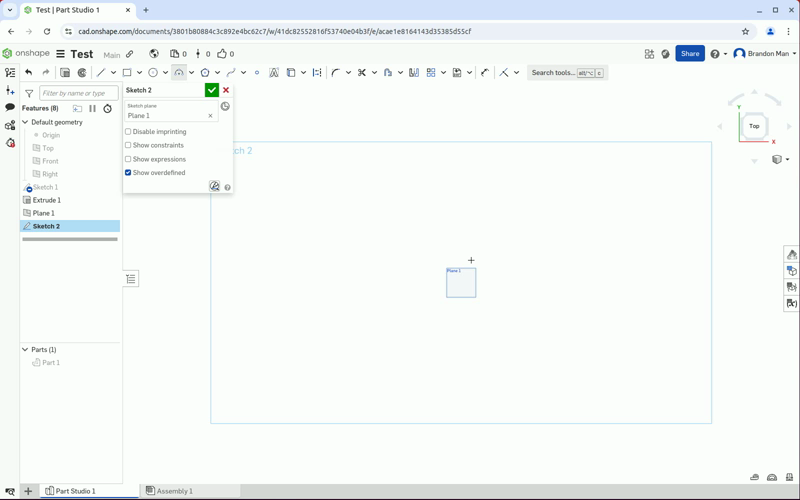
mouse_move(484, 272)
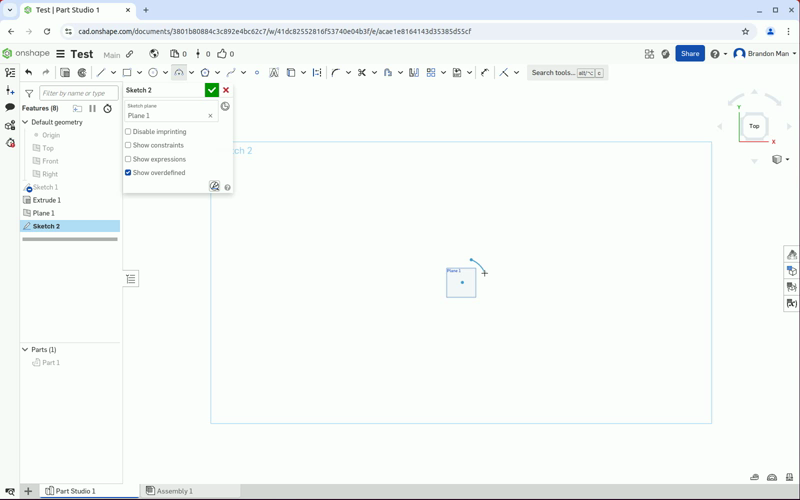
click(484, 272)
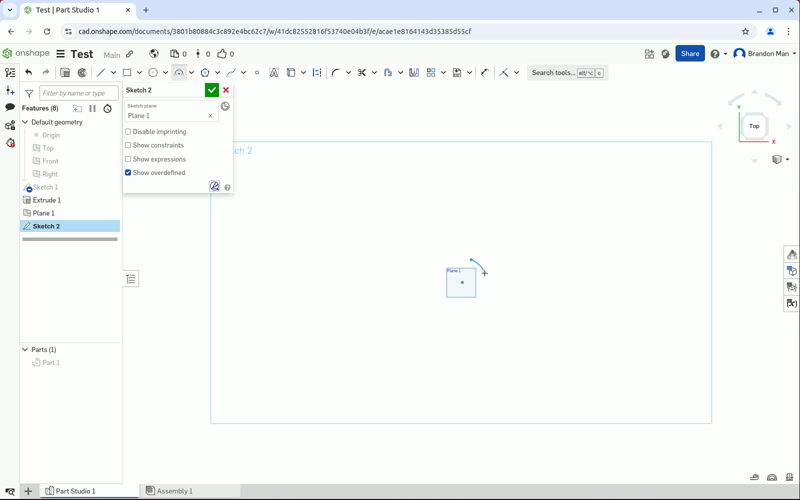
mouse_move(479, 264)
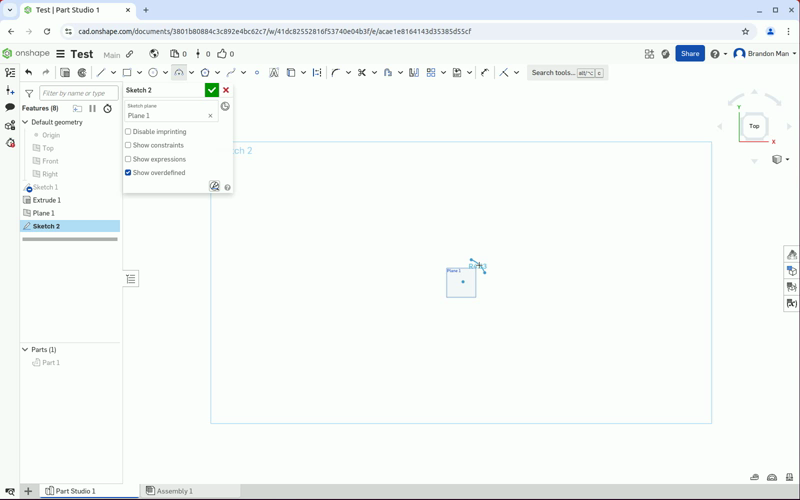
click(479, 264)
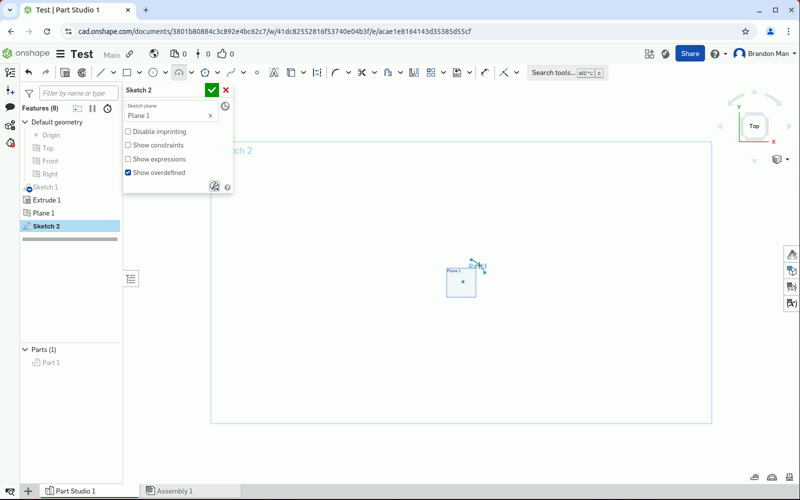
key_up(shift)
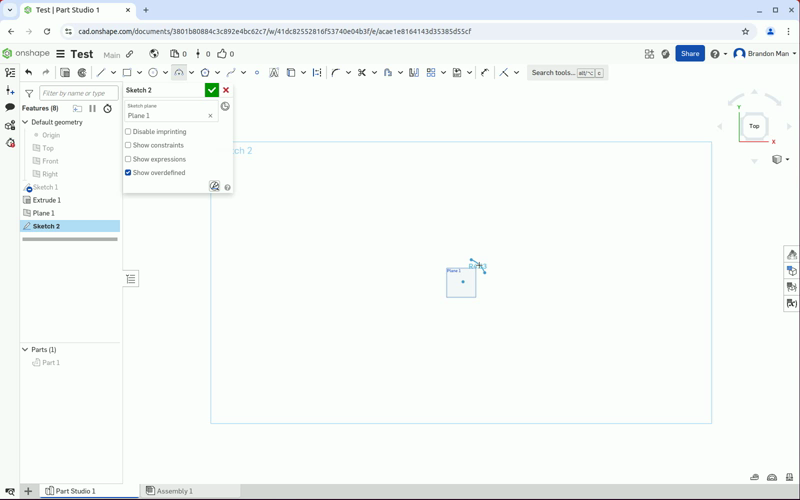
key(esc)
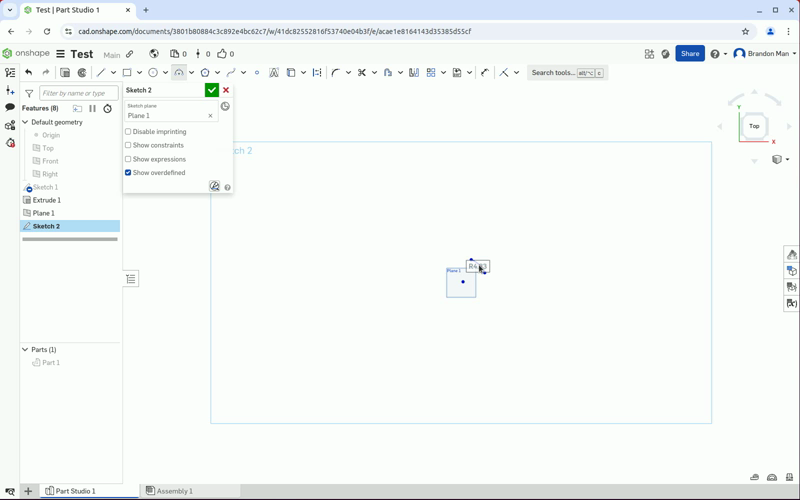
key(l)
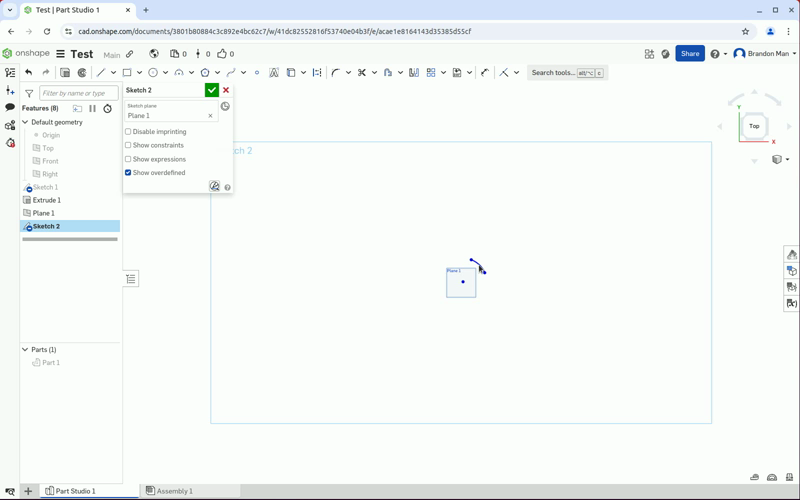
mouse_move(484, 272)
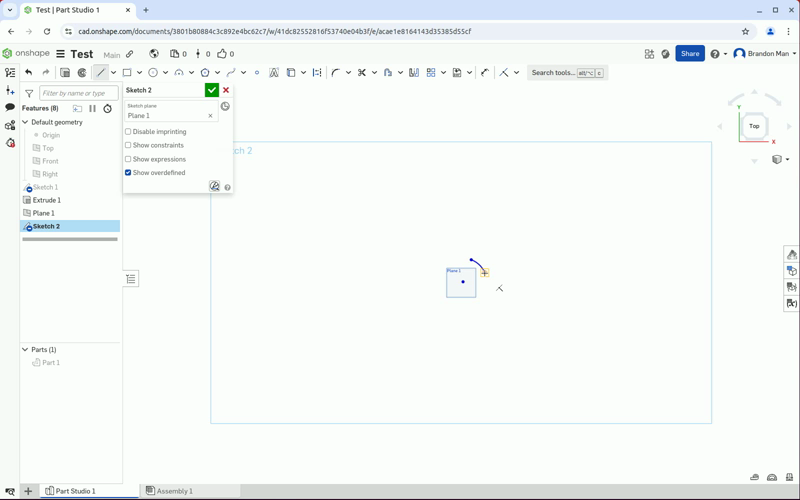
click(484, 272)
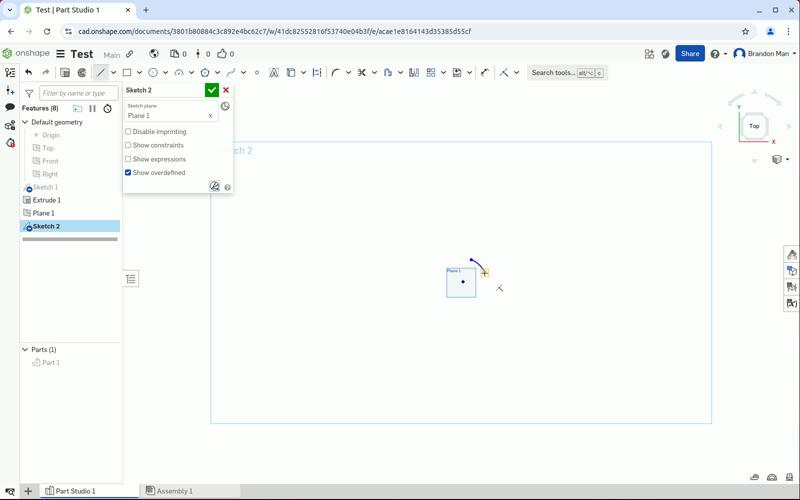
key_down(shift)
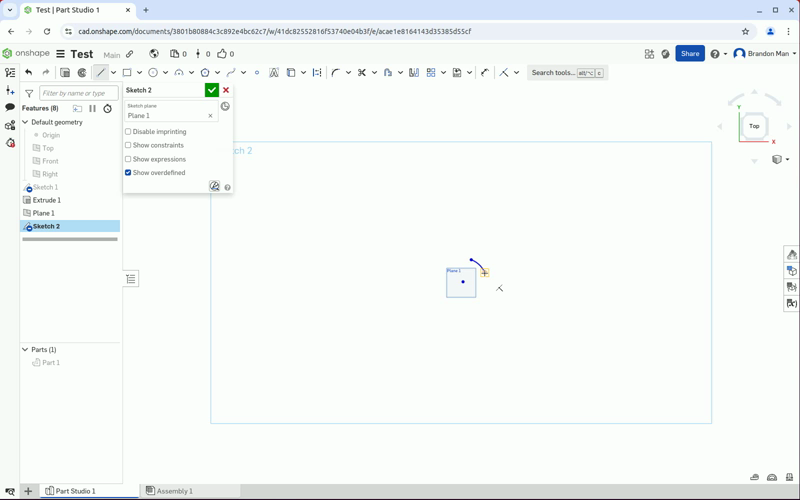
mouse_move(514, 272)
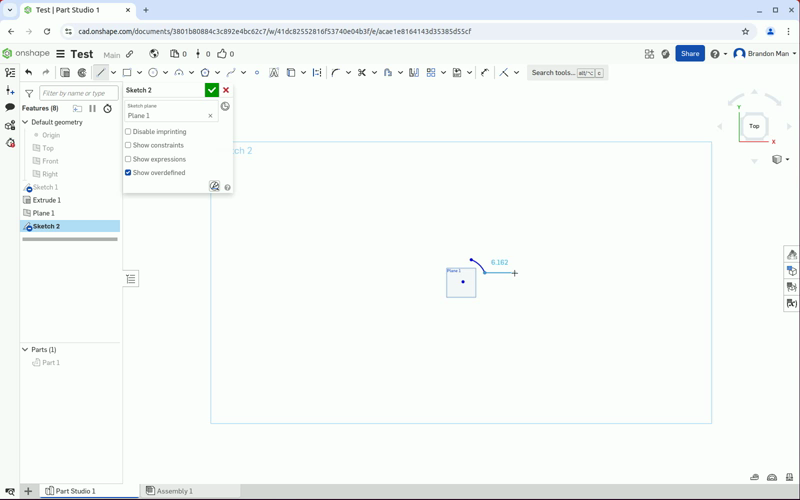
mouse_move(486, 272)
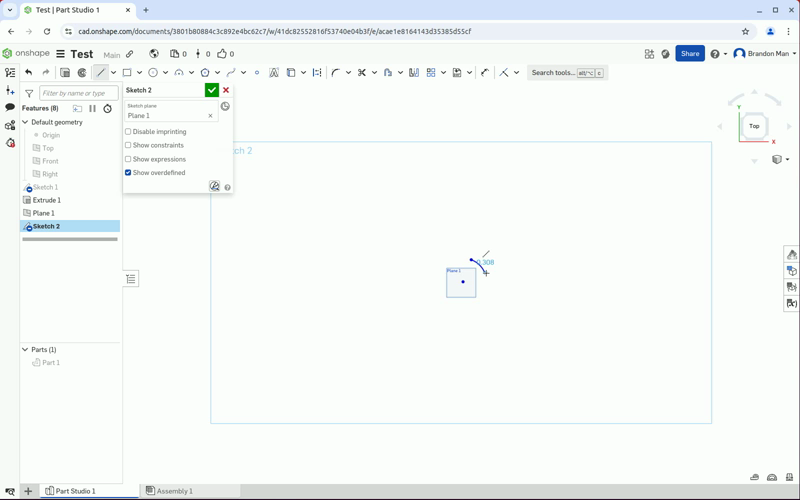
scroll(6)
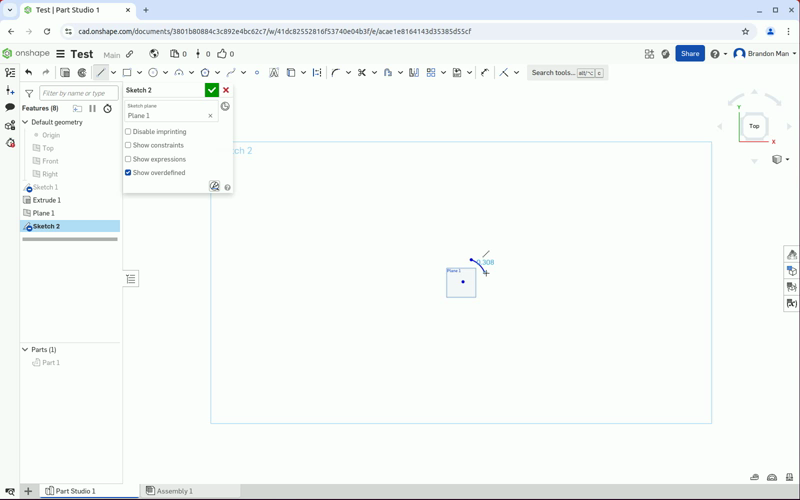
scroll(6)
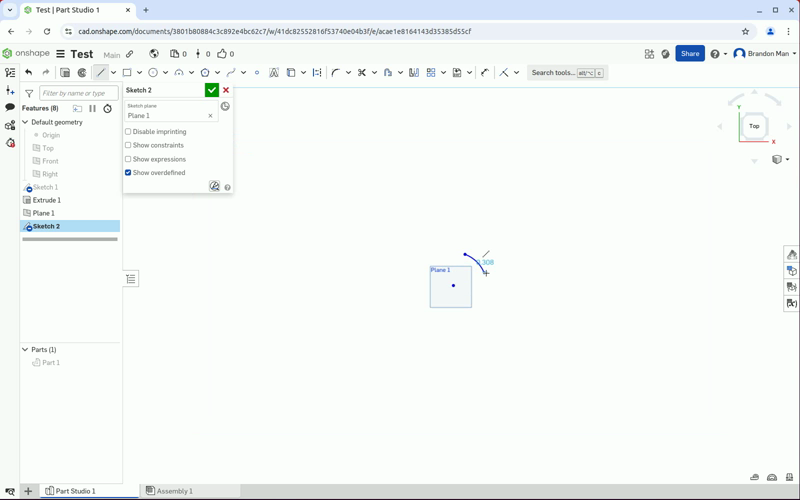
scroll(6)
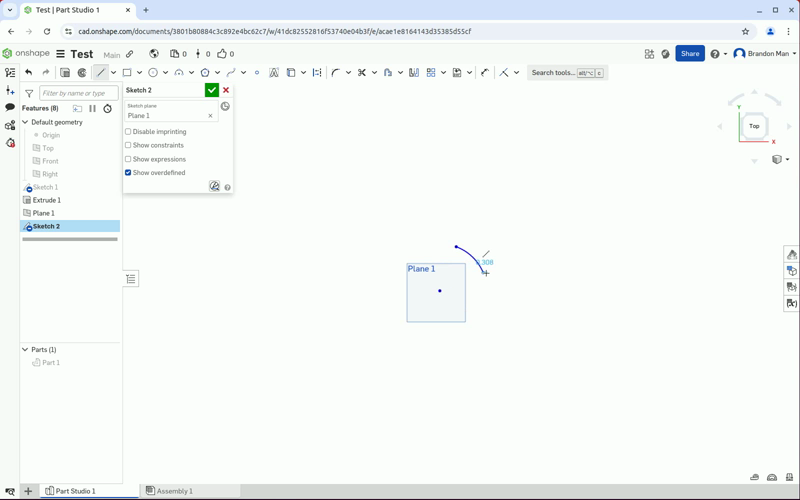
scroll(6)
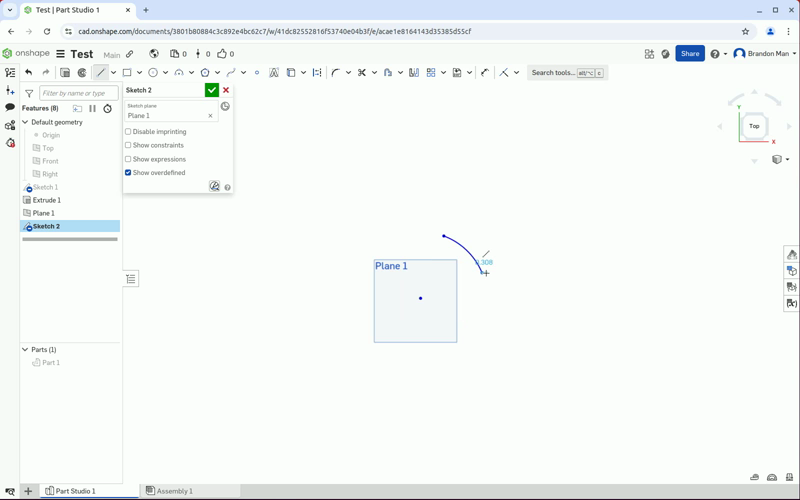
scroll(6)
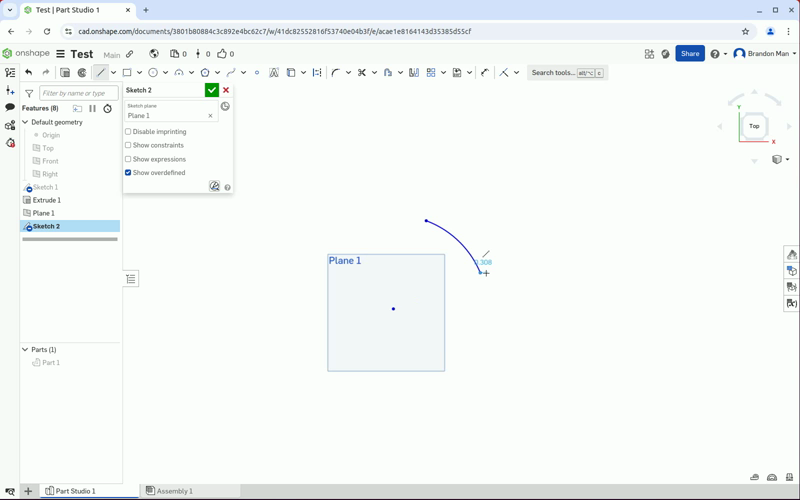
scroll(6)
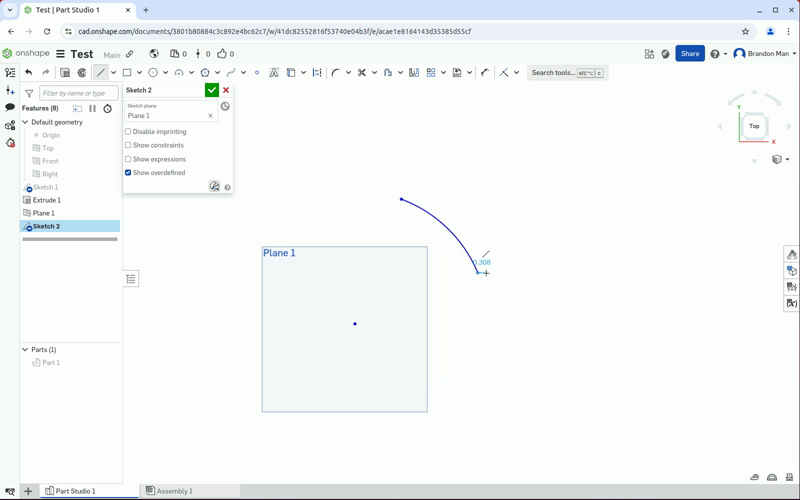
scroll(6)
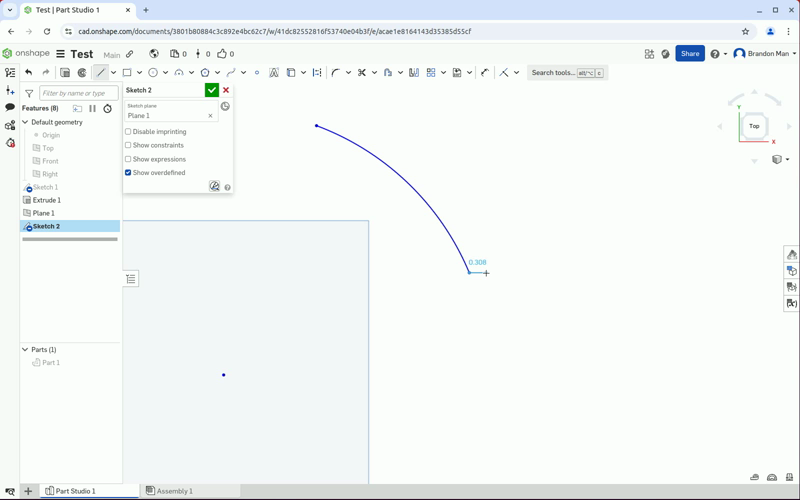
click(486, 272)
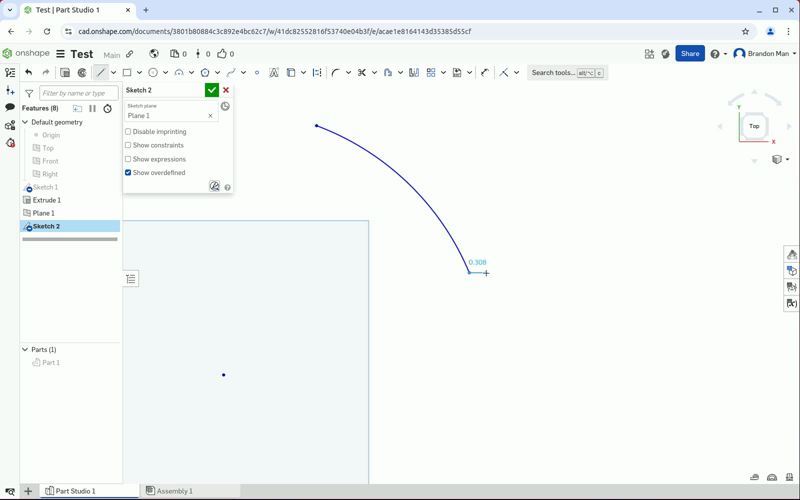
scroll(-6)
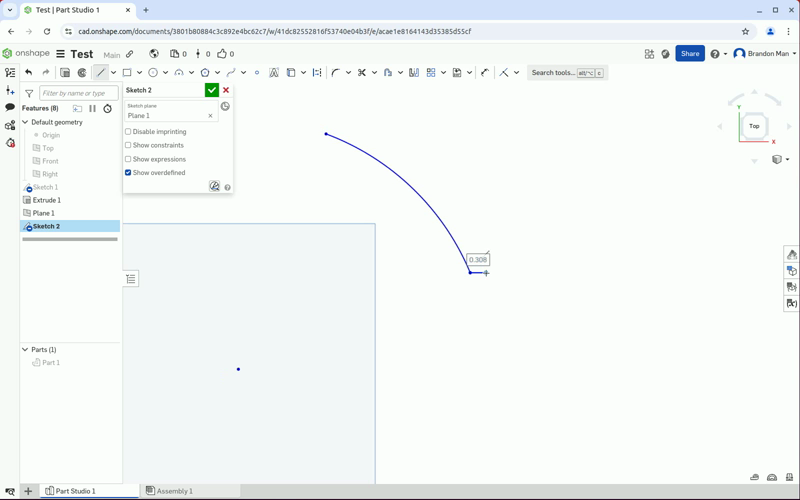
scroll(-6)
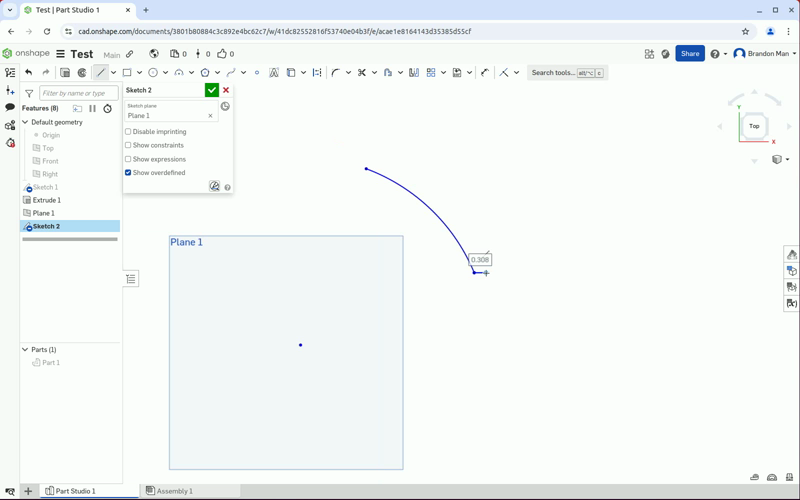
scroll(-6)
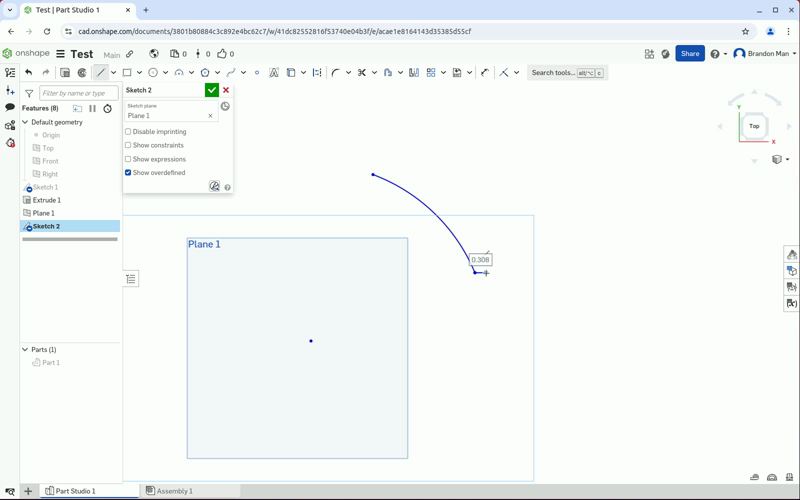
scroll(-6)
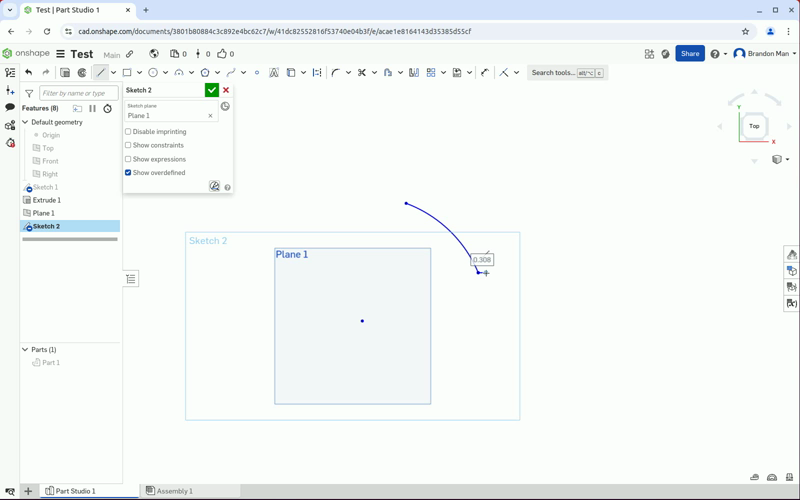
scroll(-6)
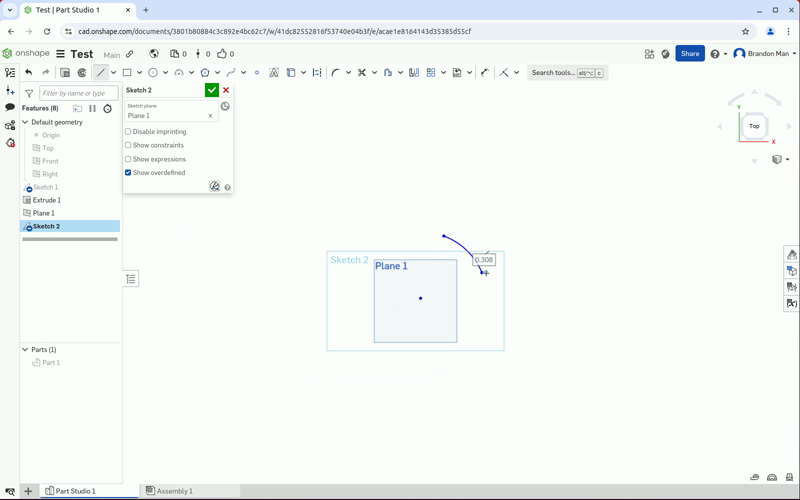
scroll(-6)
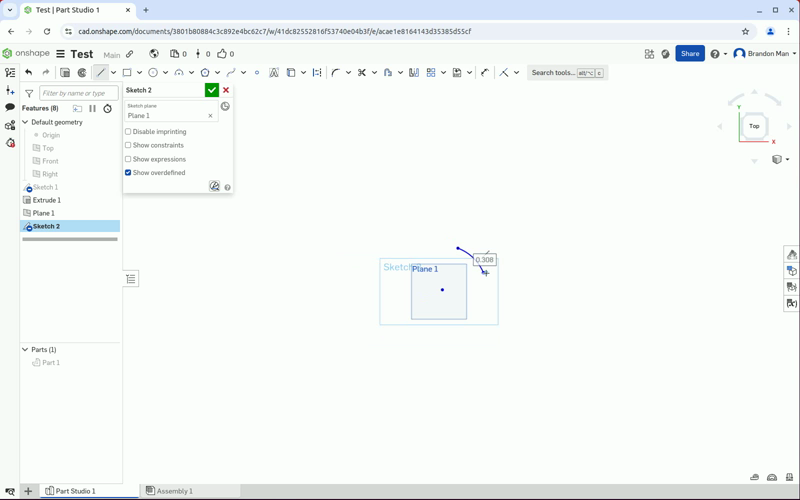
scroll(-6)
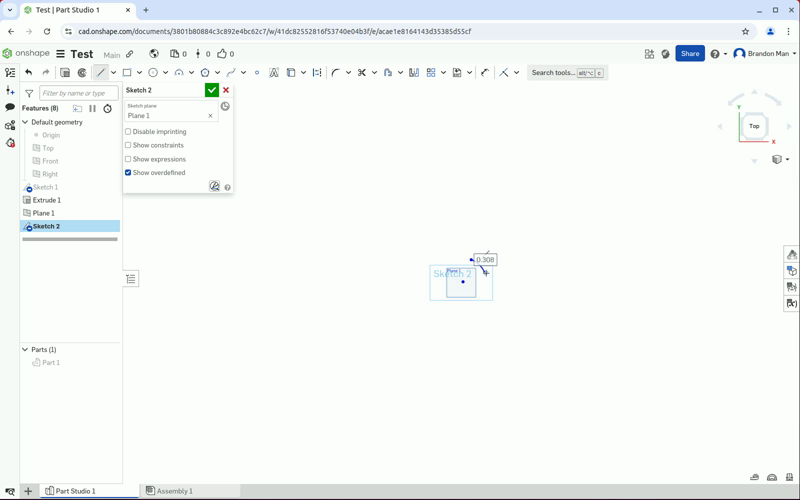
key_up(shift)
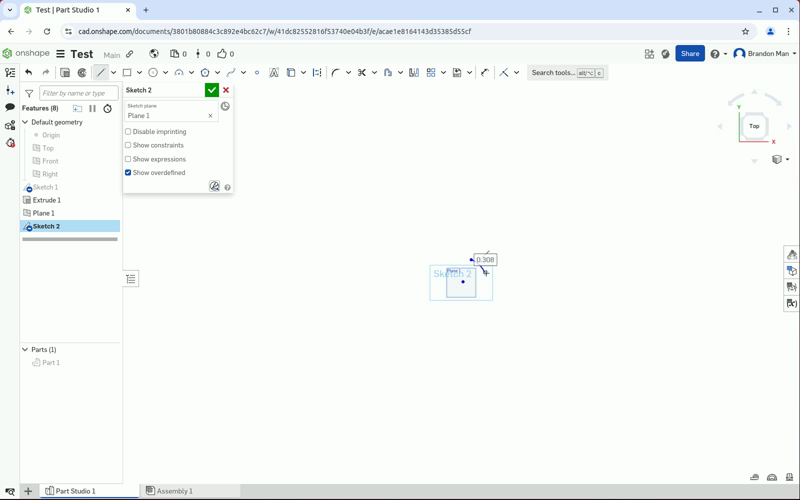
key_down(shift)
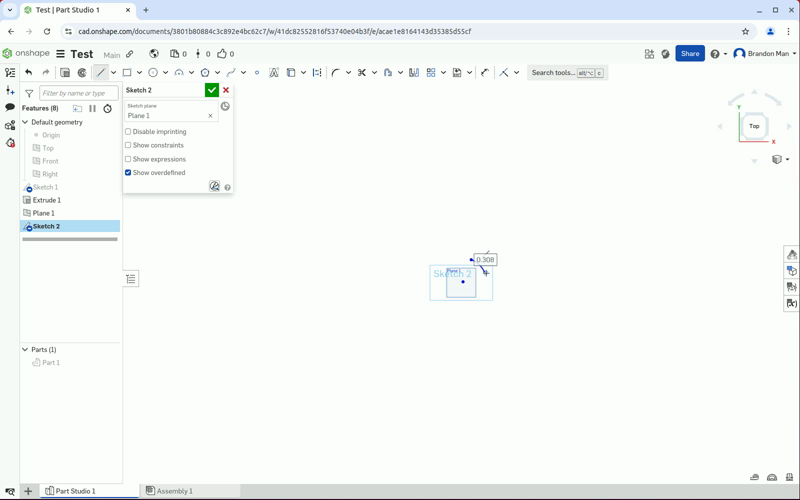
mouse_move(560, 272)
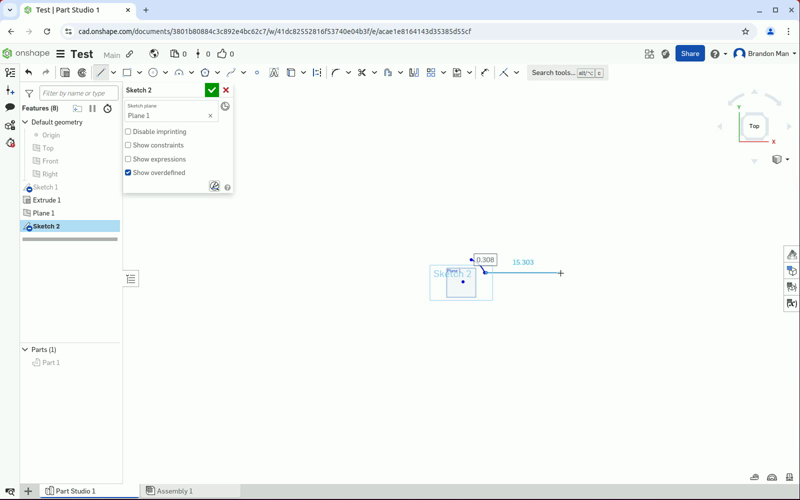
click(560, 272)
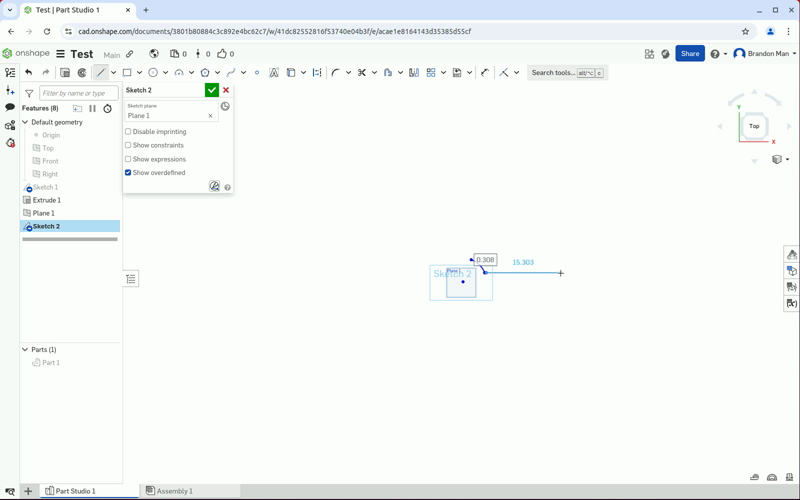
key_up(shift)
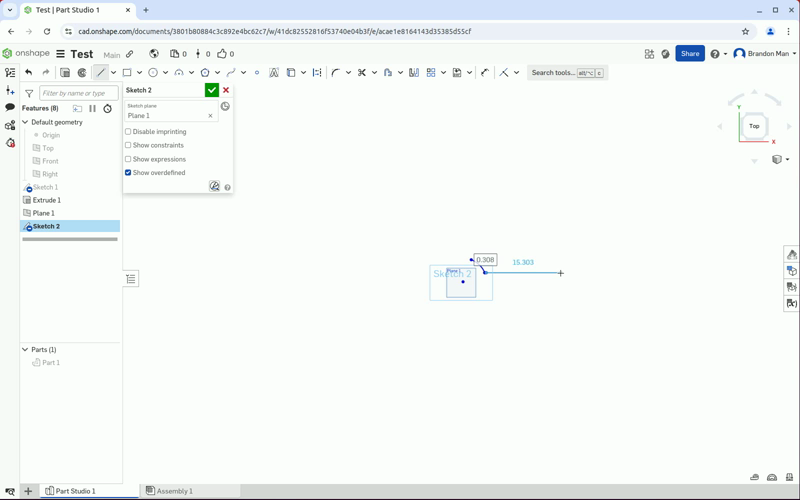
key(esc)
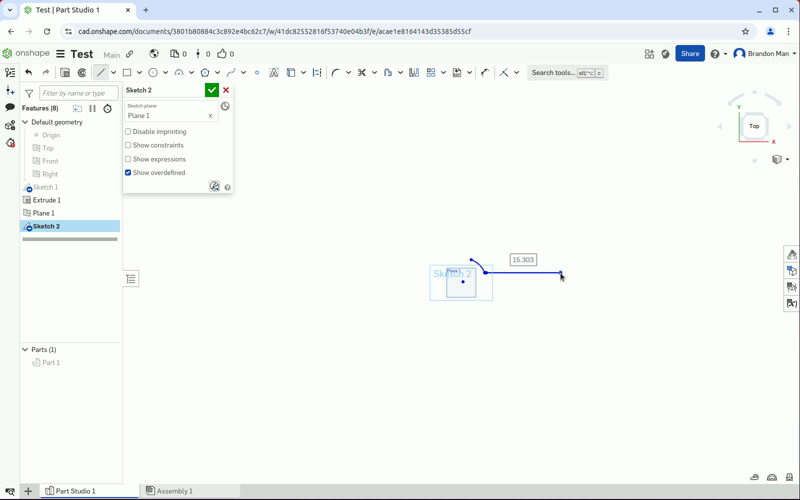
key(a)
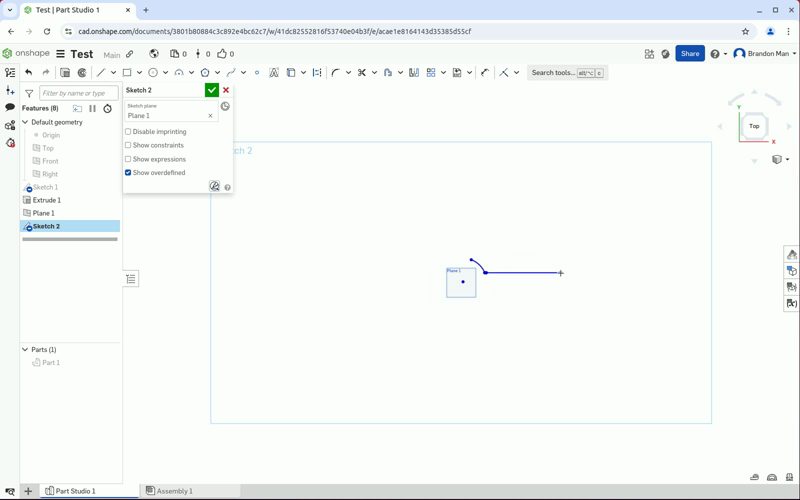
mouse_move(560, 272)
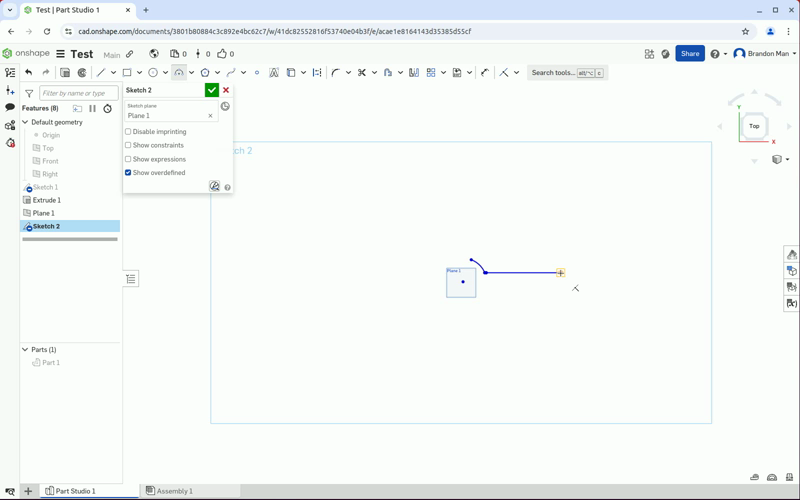
click(560, 272)
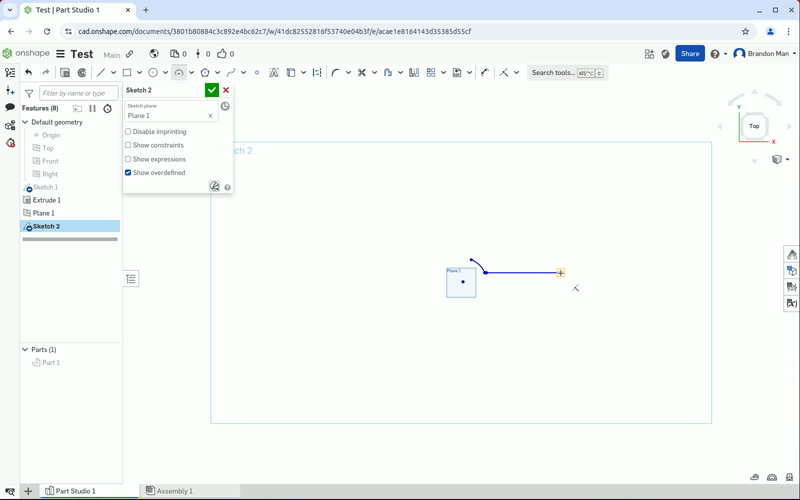
key_down(shift)
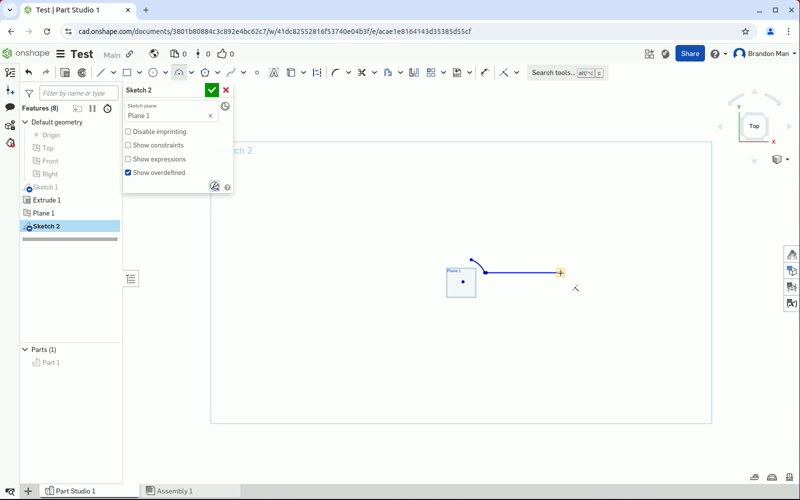
mouse_move(471, 183)
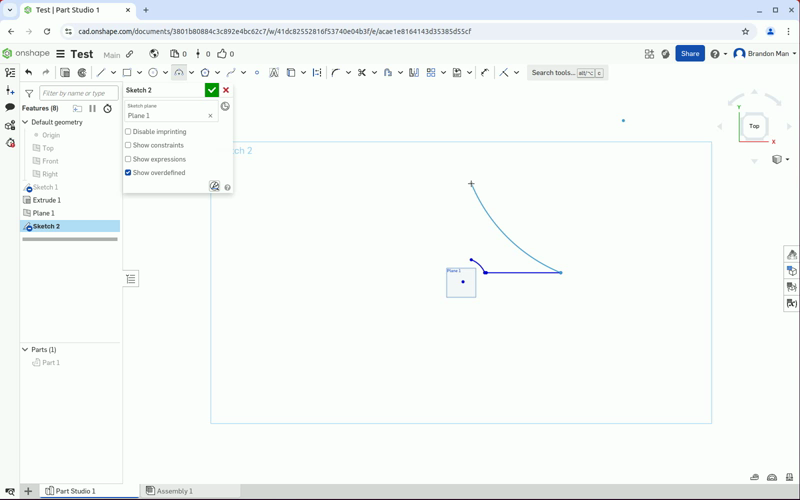
click(471, 183)
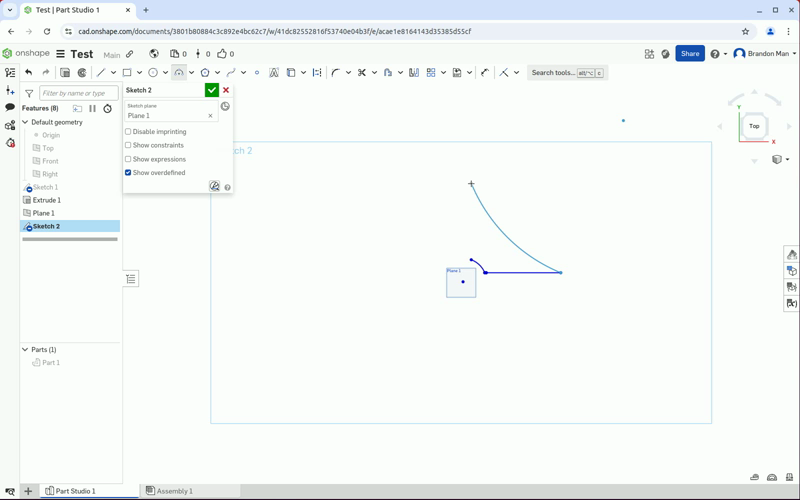
mouse_move(531, 212)
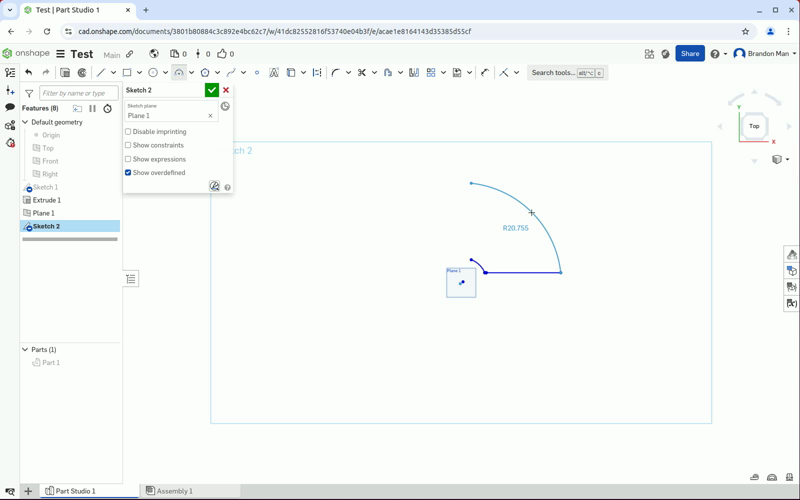
click(531, 212)
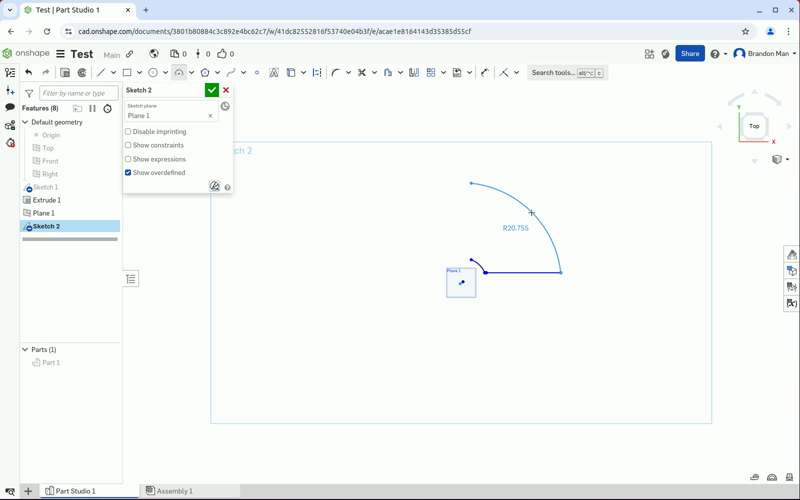
key_up(shift)
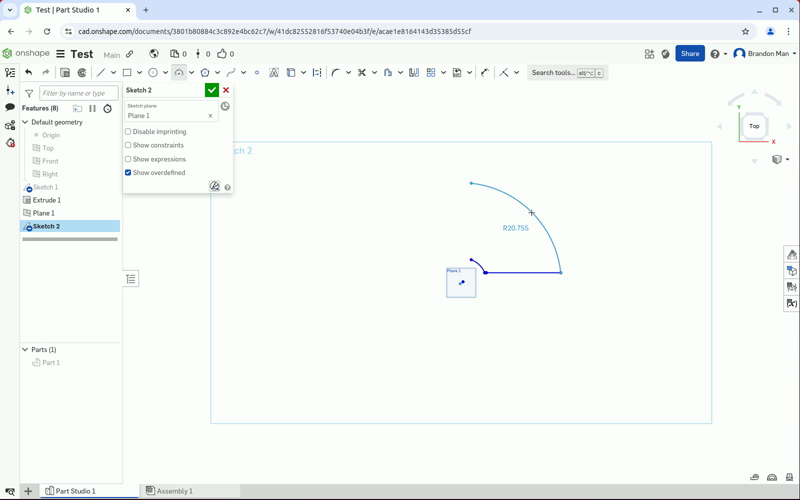
key(esc)
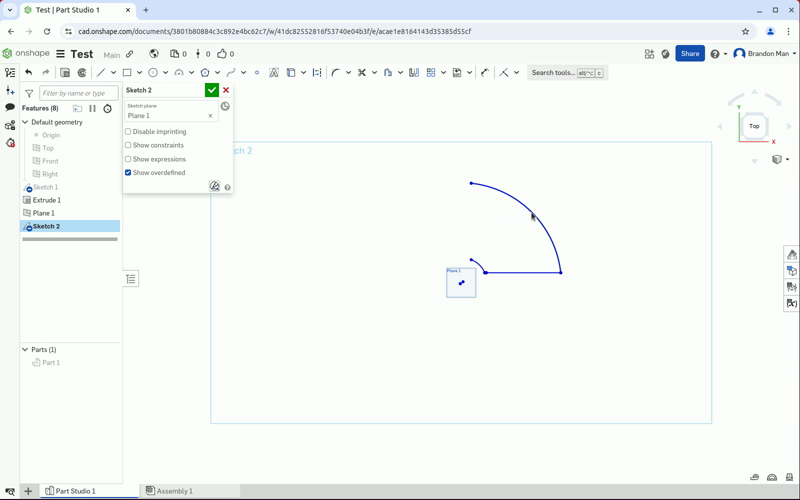
key(l)
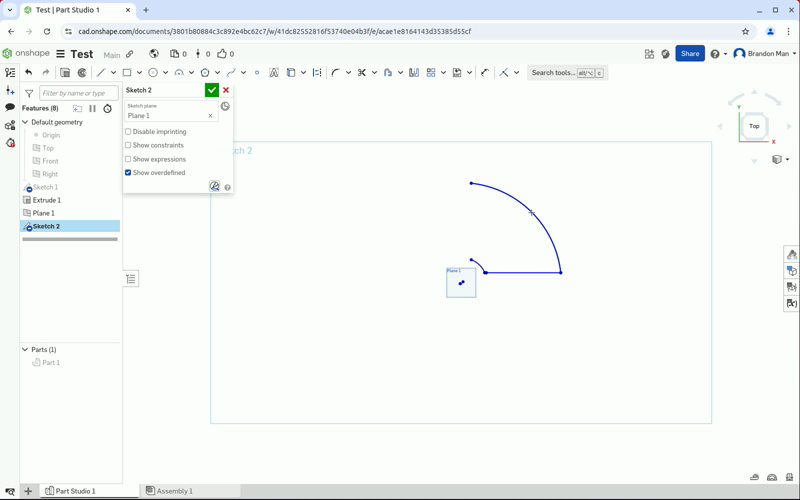
mouse_move(471, 183)
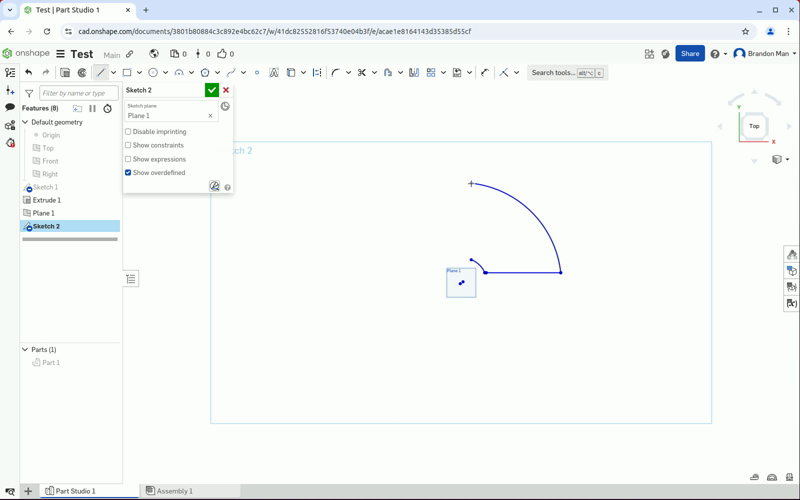
click(471, 183)
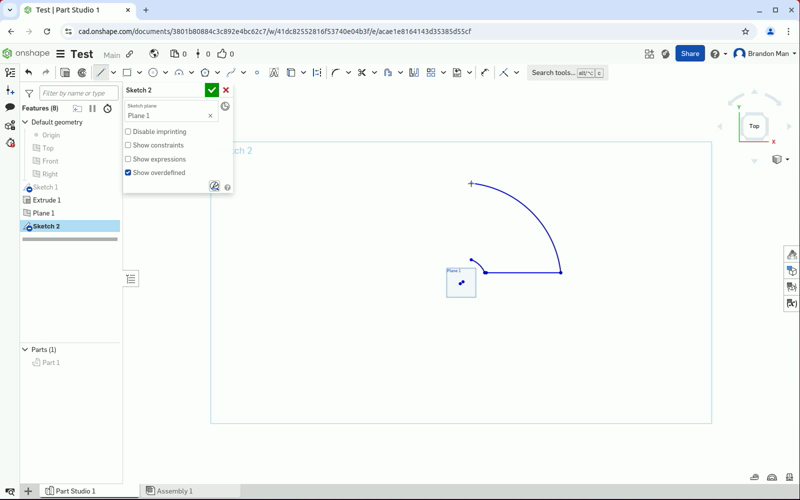
key_down(shift)
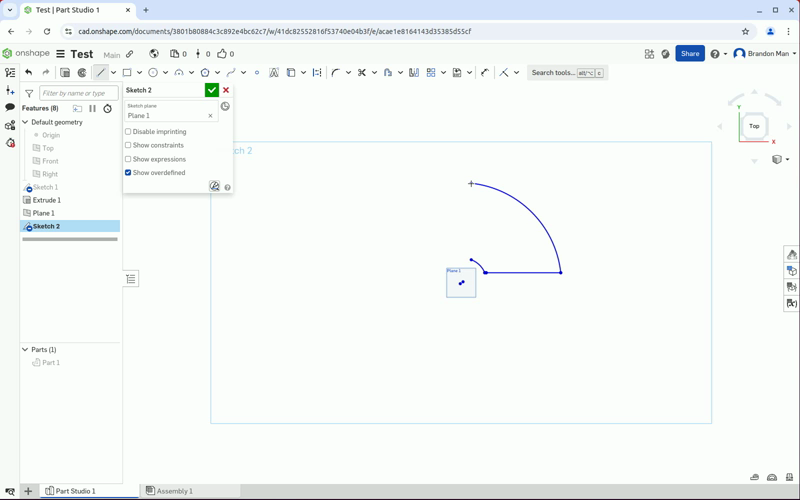
mouse_move(471, 259)
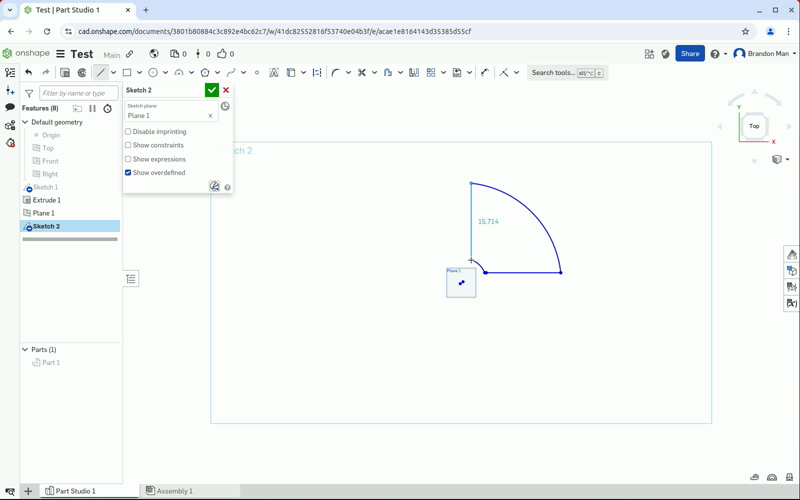
key_up(shift)
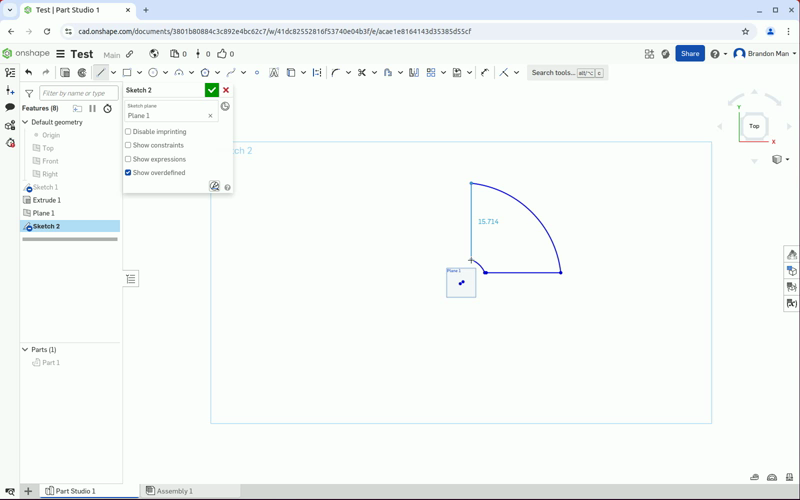
click(471, 259)
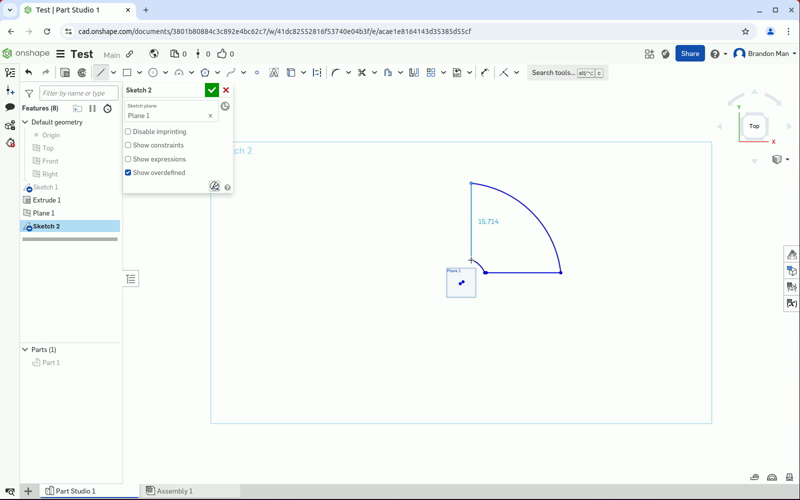
key(esc)
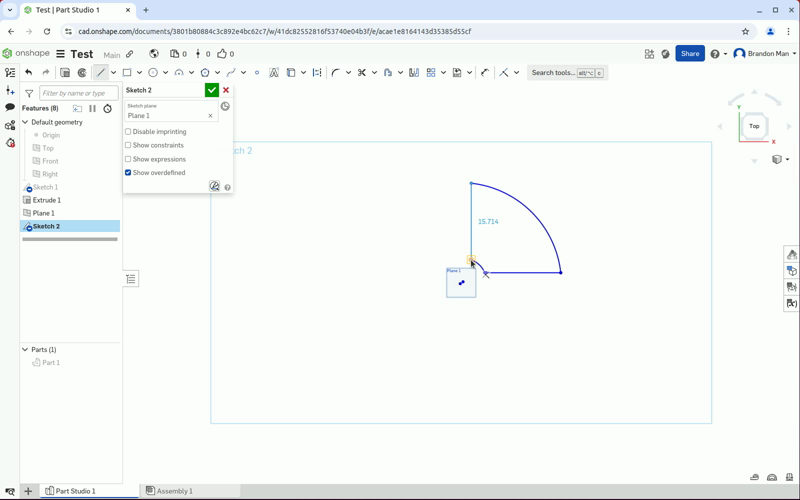
mouse_move(502, 226)
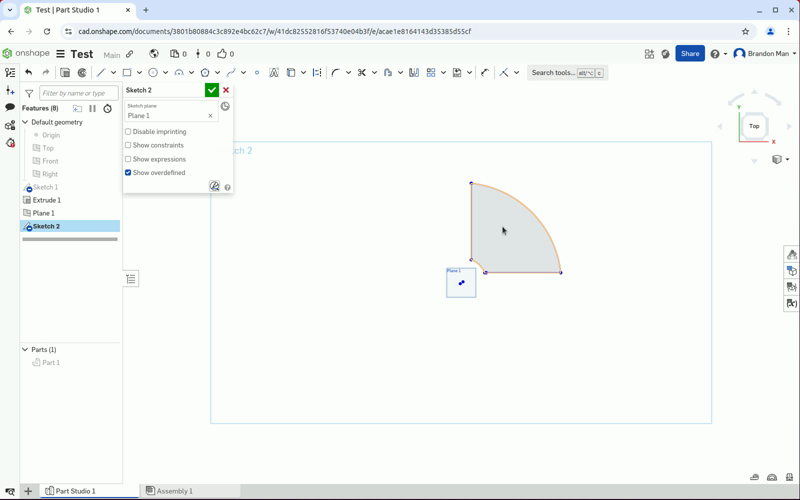
click(502, 226)
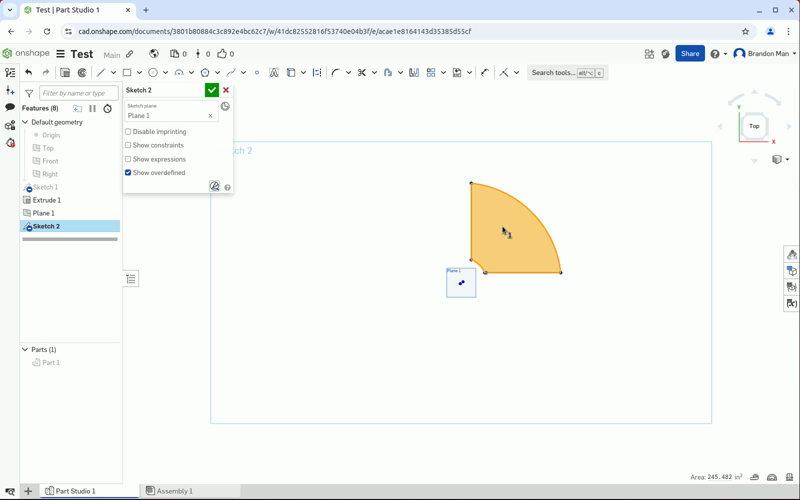
mouse_move(73, 352)
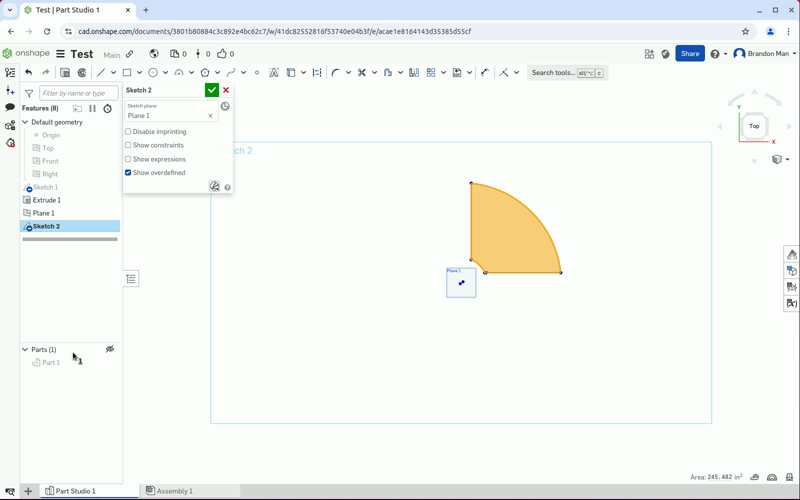
key(shift+y)
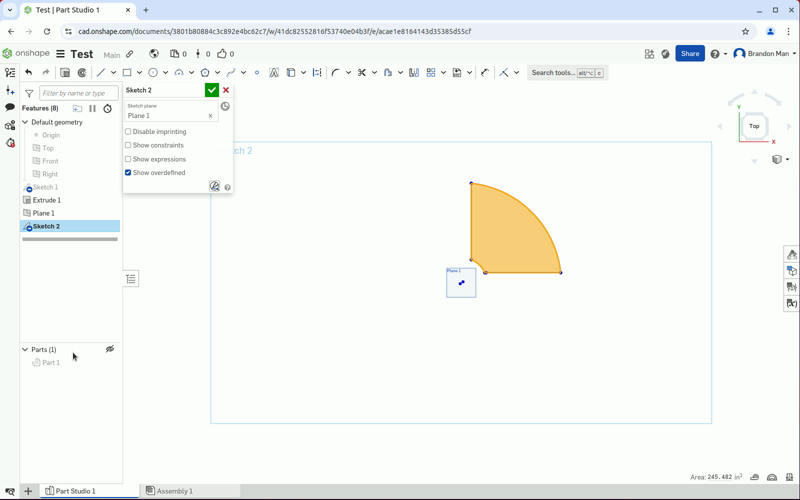
key(shift+e)
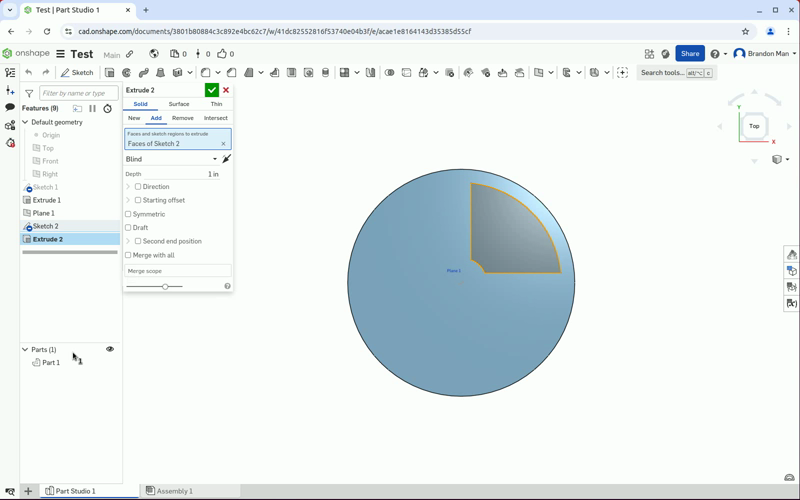
mouse_move(143, 106)
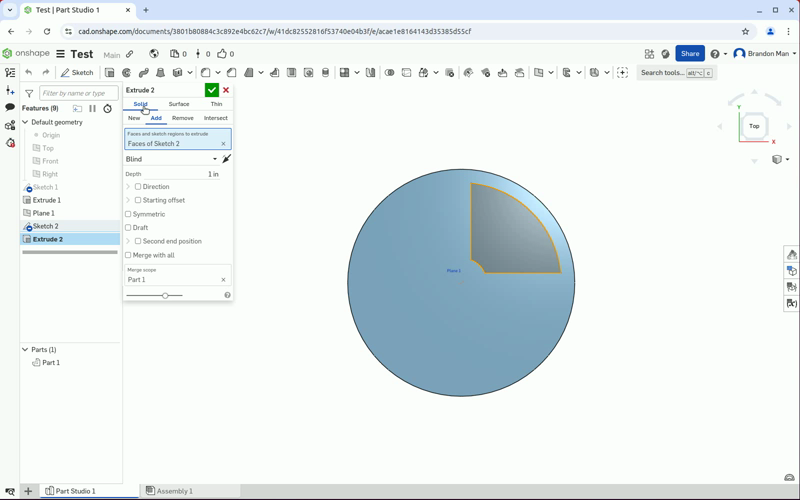
click(143, 106)
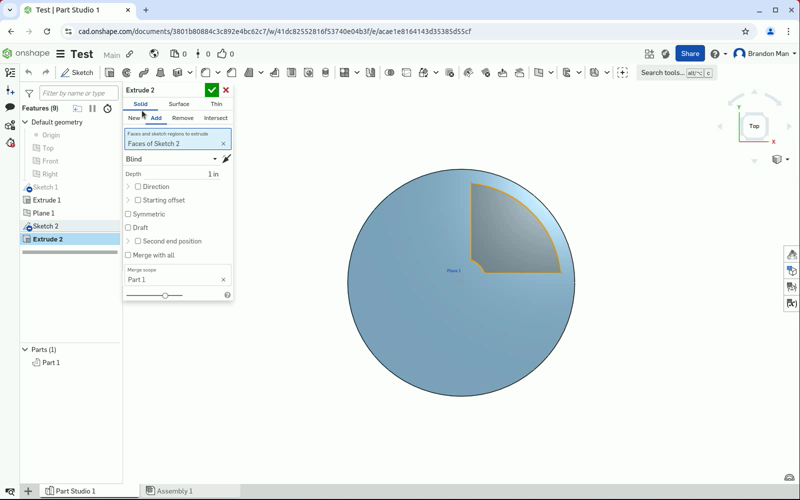
mouse_move(137, 120)
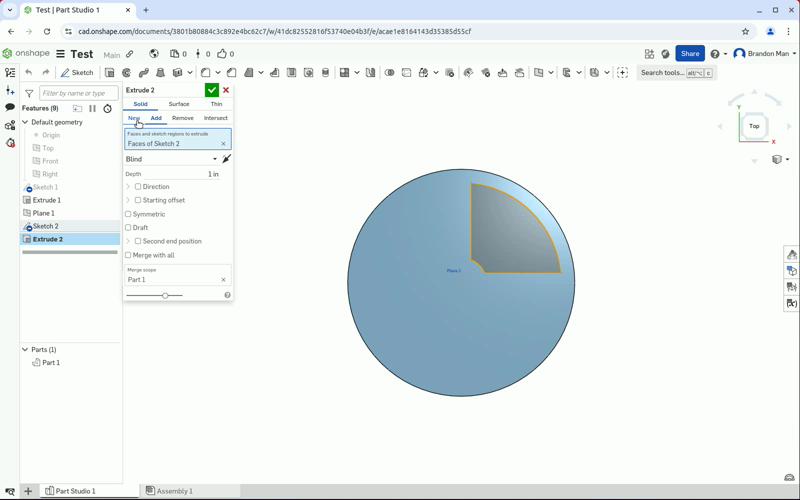
click(137, 120)
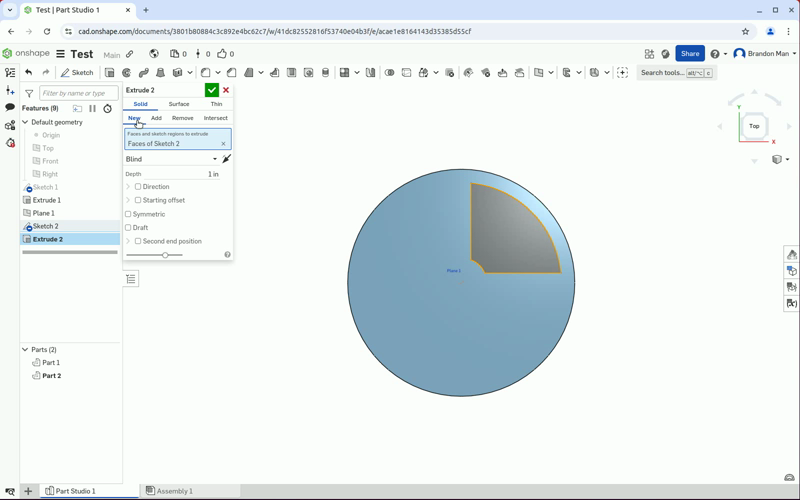
key(tab, 4)
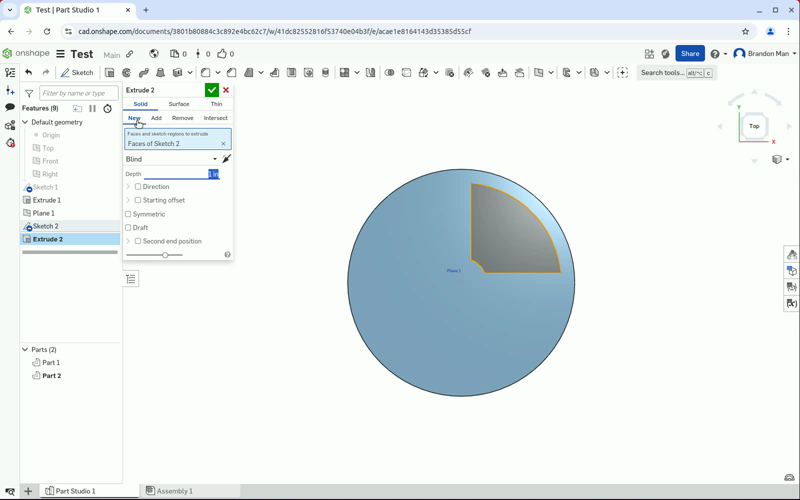
text(5.055)
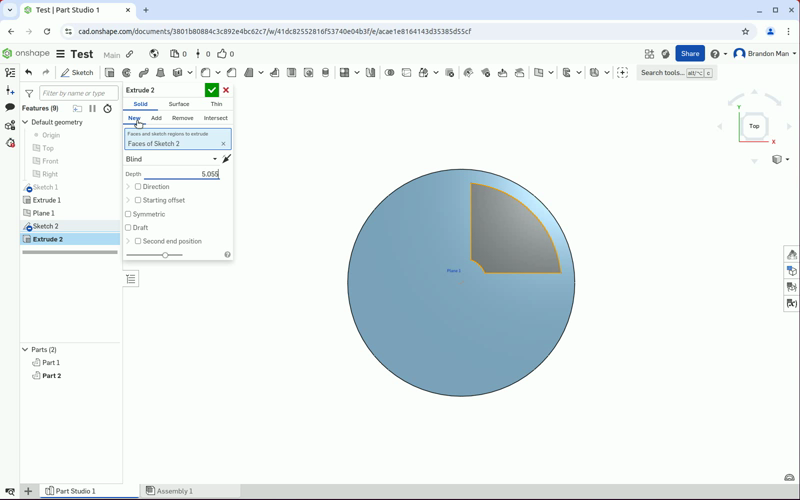
key(enter)
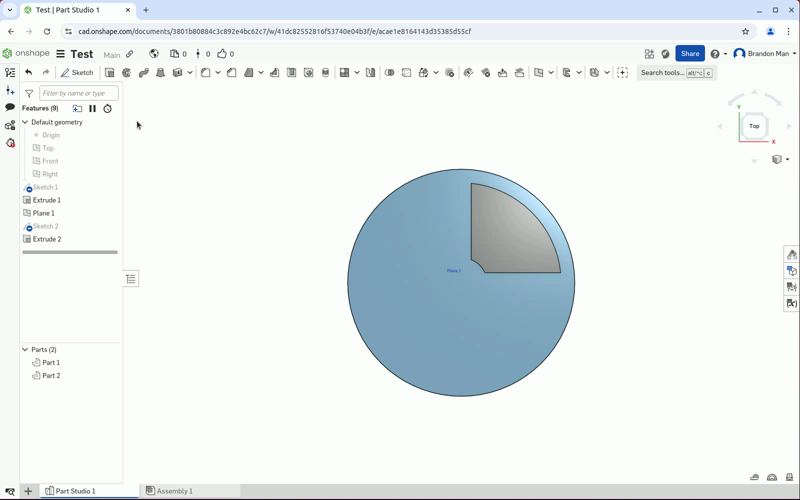
key(shift+h)
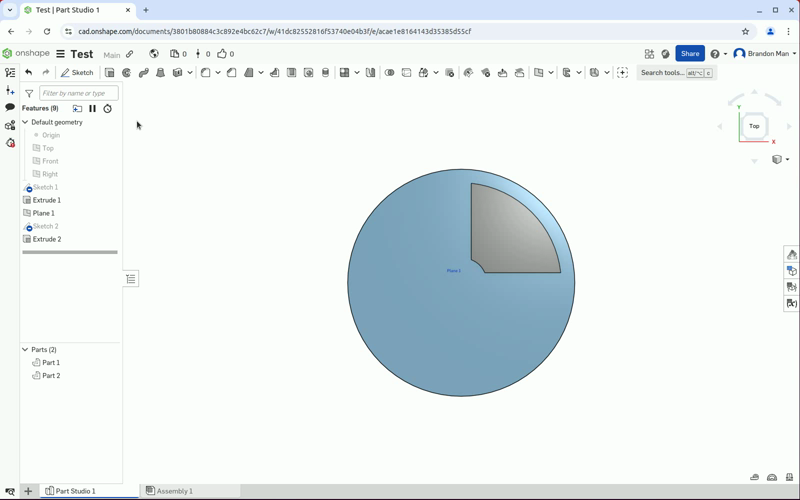
key(shift+h)
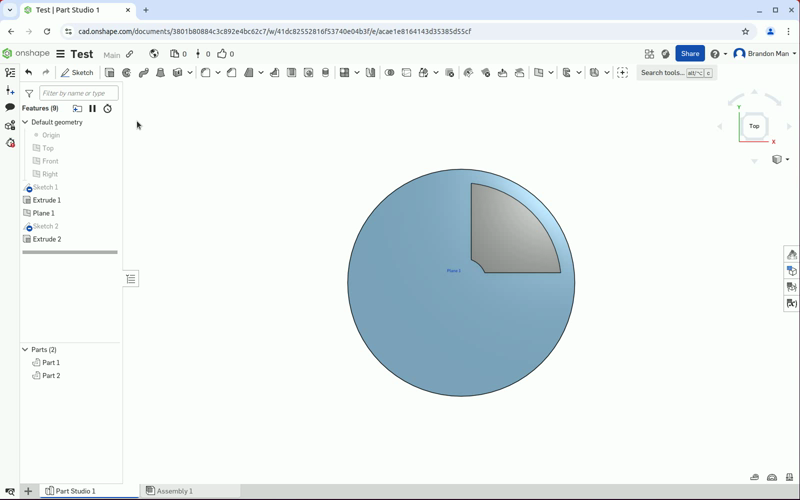
mouse_move(73, 189)
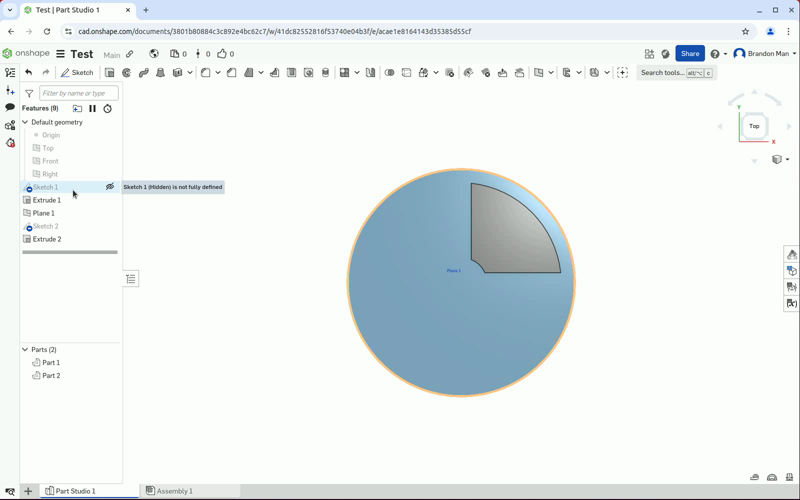
click(73, 189)
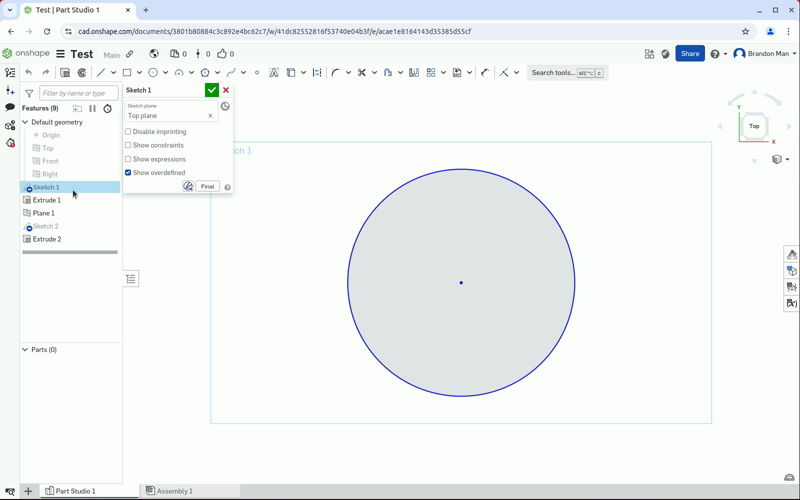
mouse_move(229, 92)
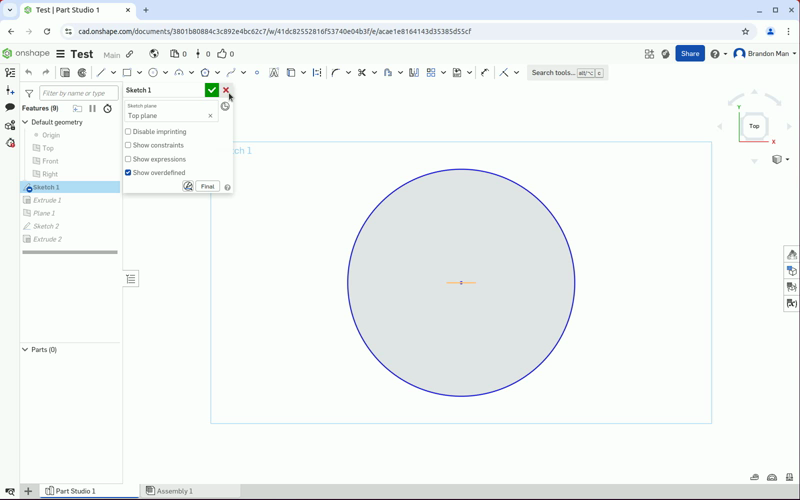
click(229, 92)
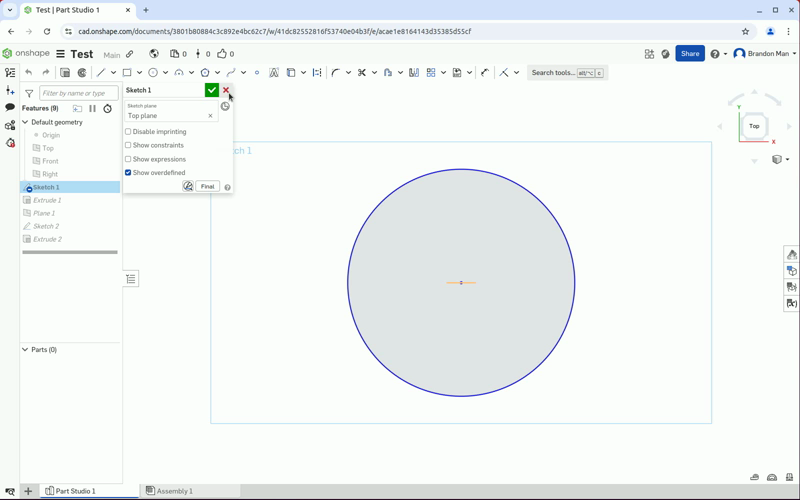
key(shift+s)
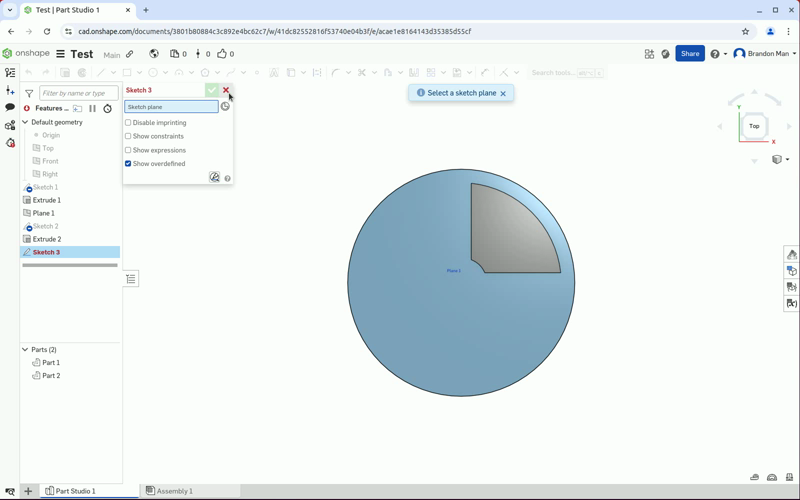
mouse_move(73, 215)
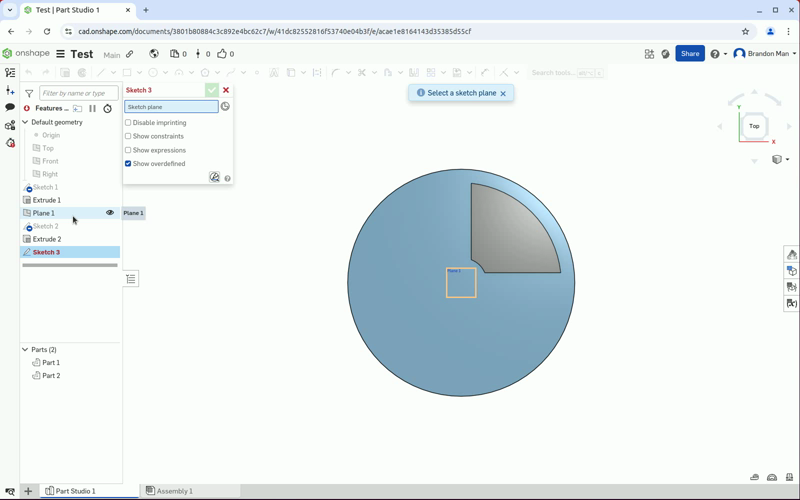
click(73, 215)
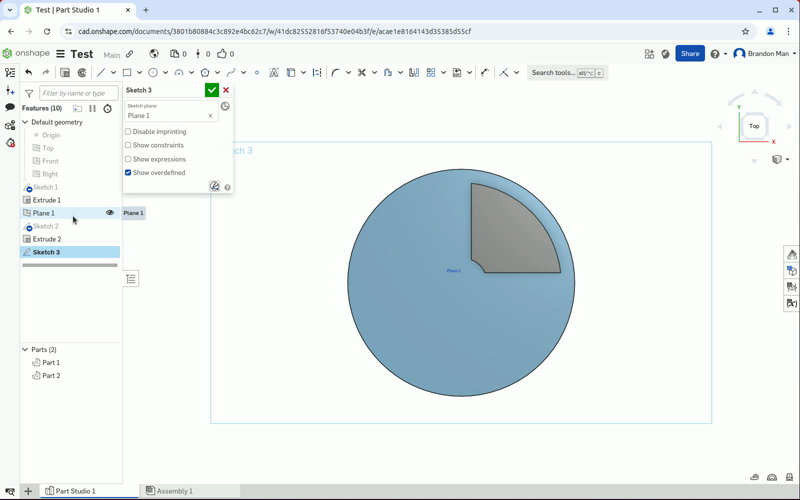
mouse_move(73, 352)
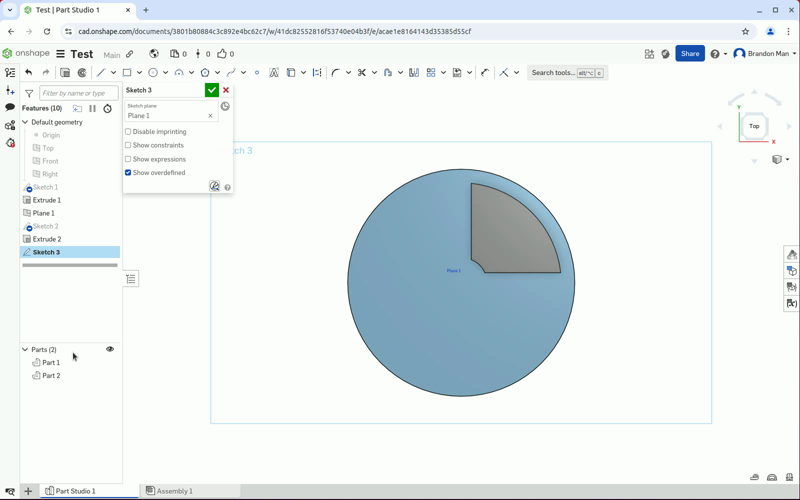
key(y)
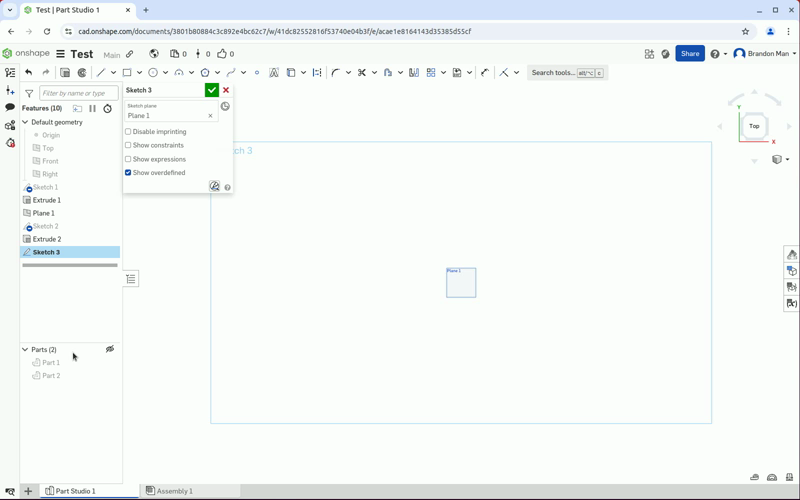
key(l)
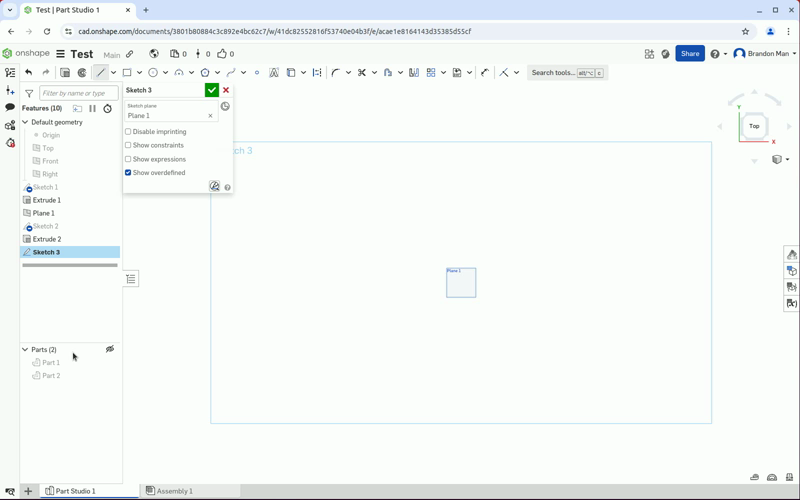
key_down(shift)
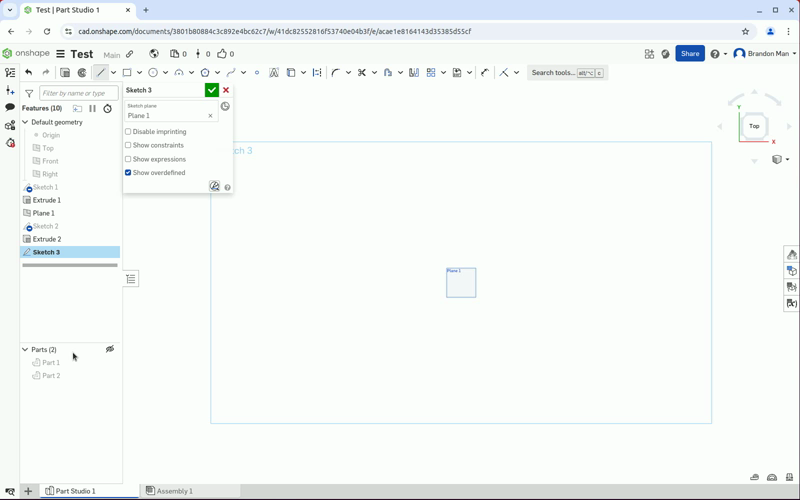
mouse_move(361, 272)
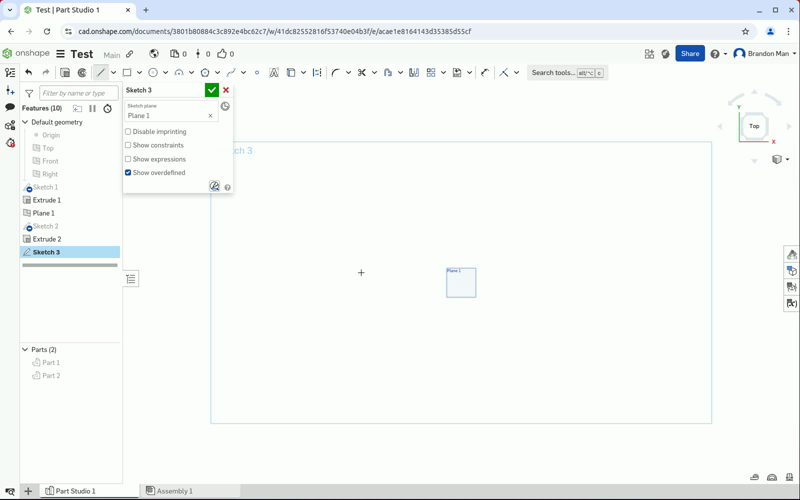
click(361, 272)
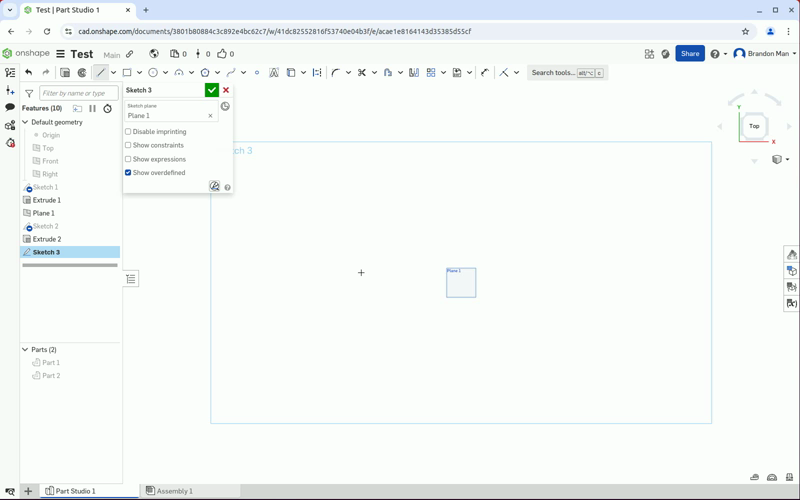
key_up(shift)
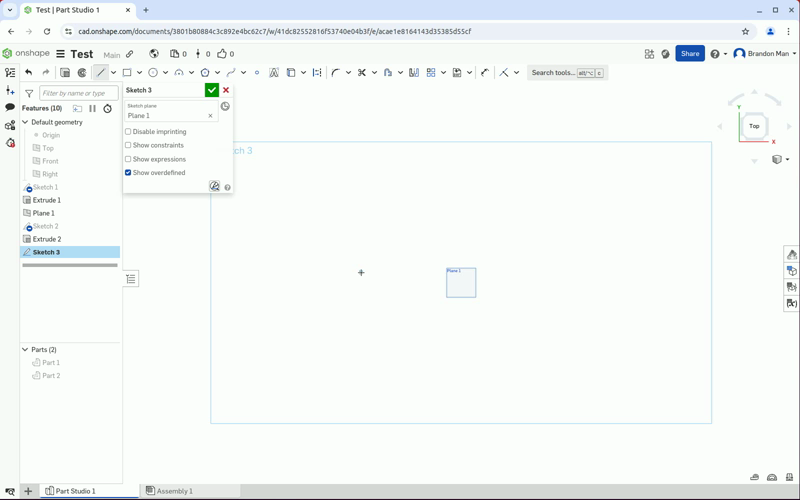
key_down(shift)
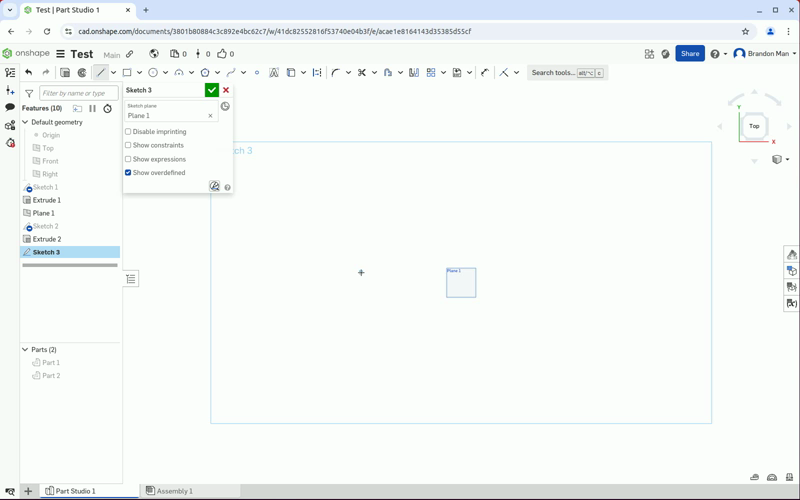
mouse_move(437, 272)
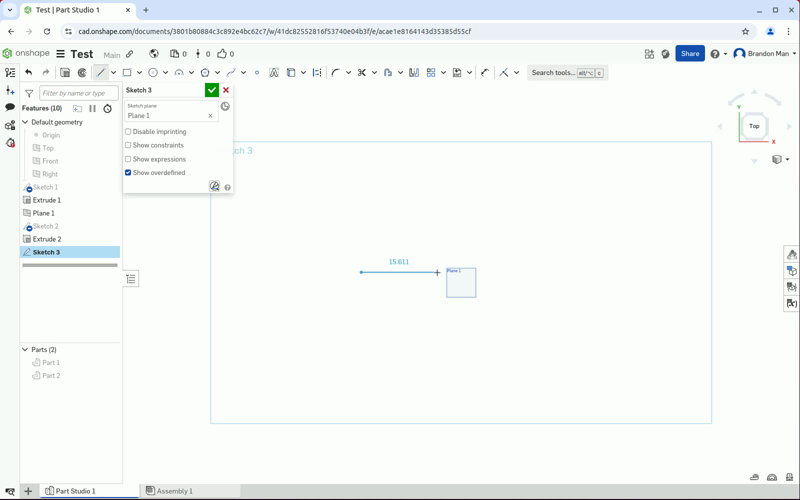
click(437, 272)
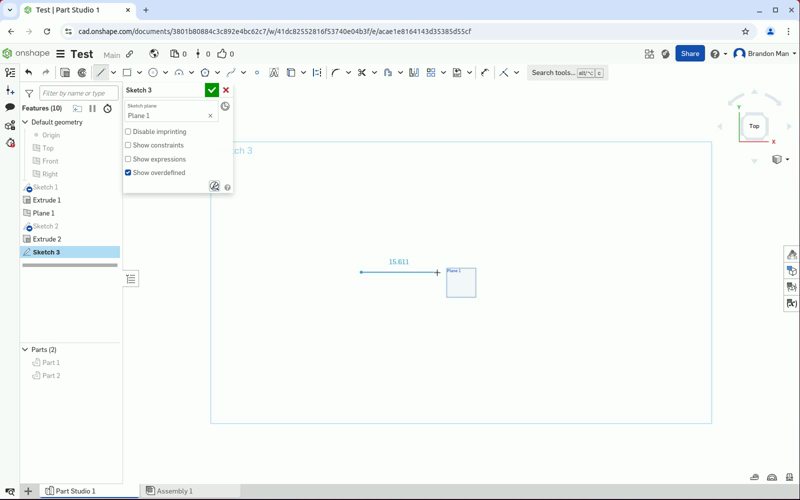
key_up(shift)
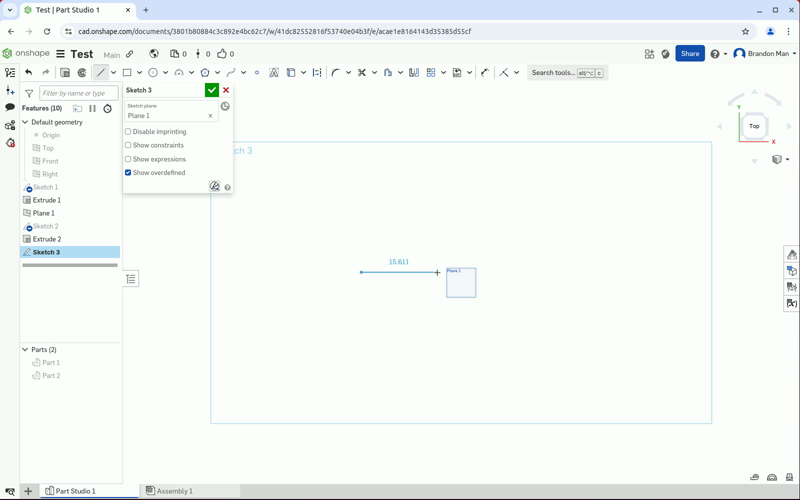
key(esc)
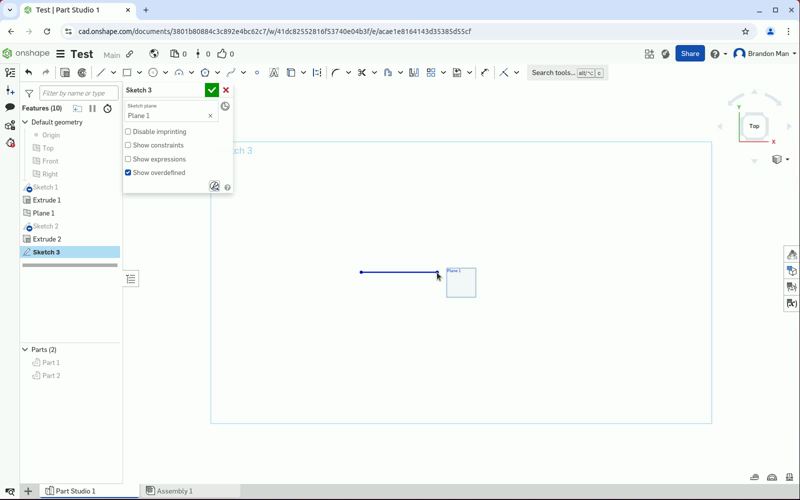
key(a)
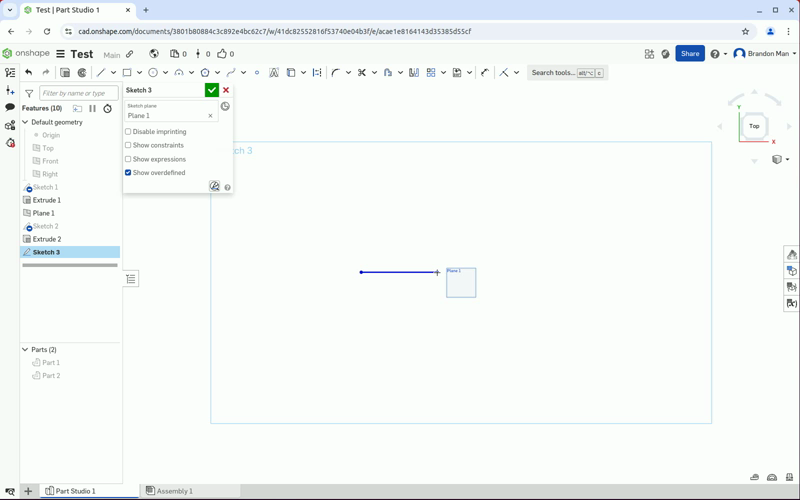
mouse_move(437, 272)
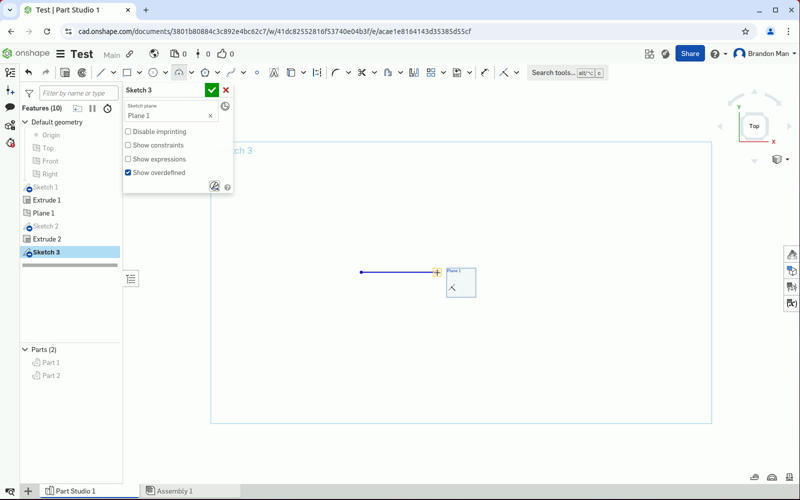
click(437, 272)
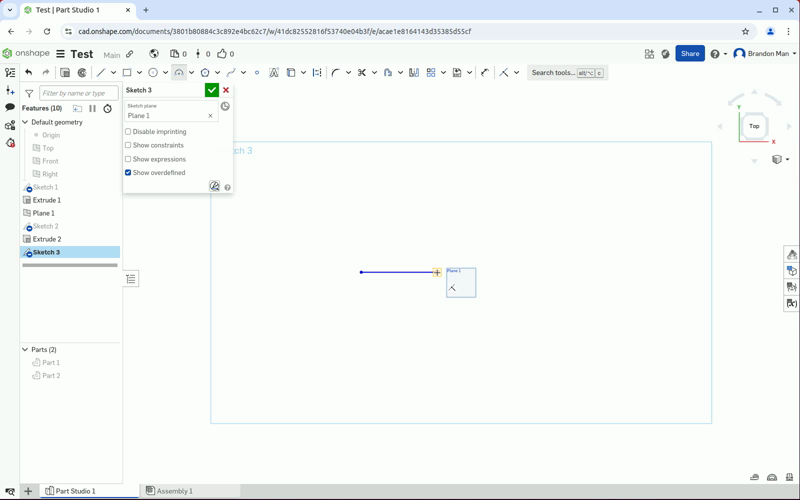
key_down(shift)
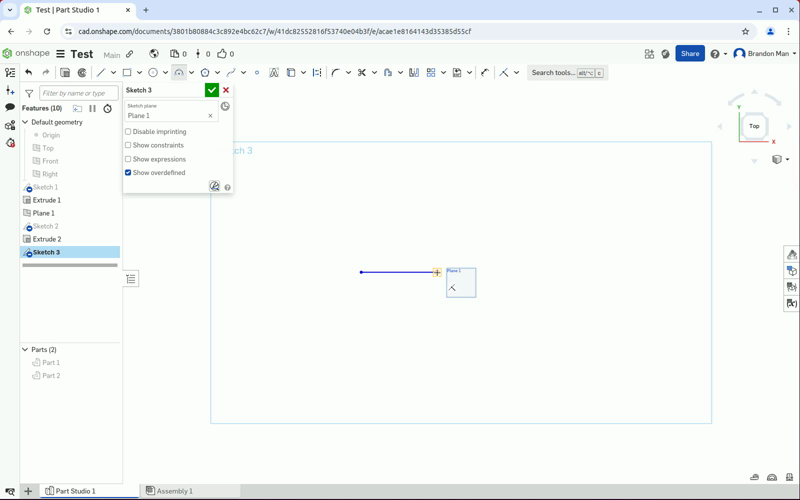
mouse_move(450, 259)
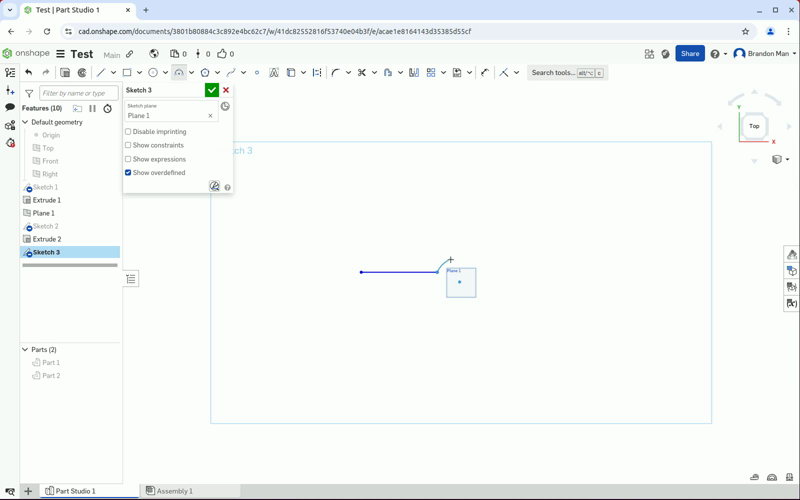
click(450, 259)
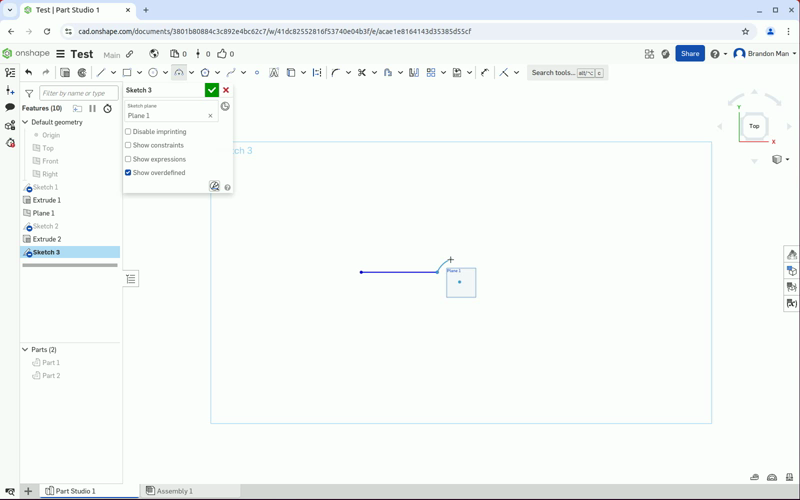
mouse_move(442, 264)
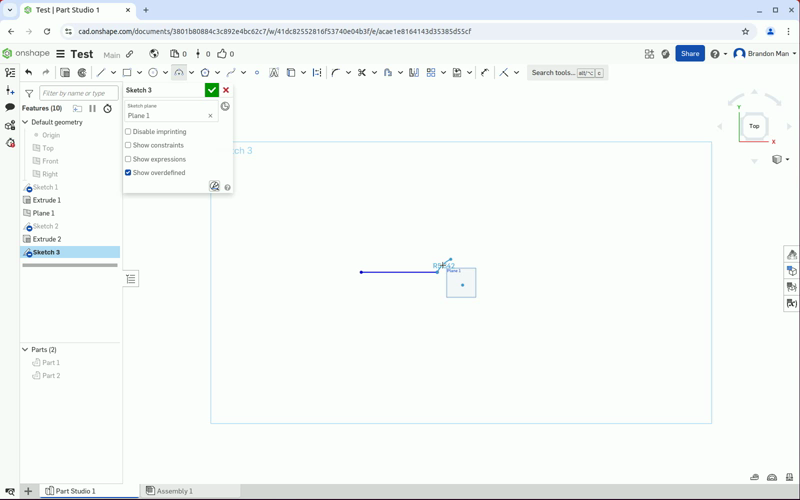
click(442, 264)
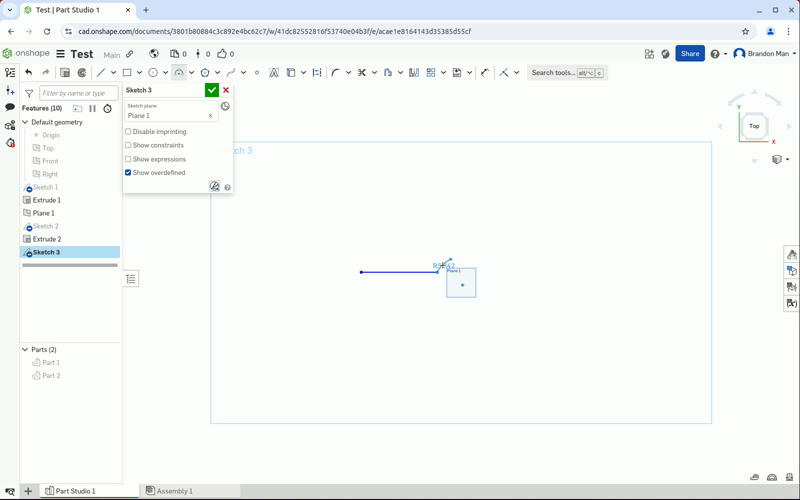
key_up(shift)
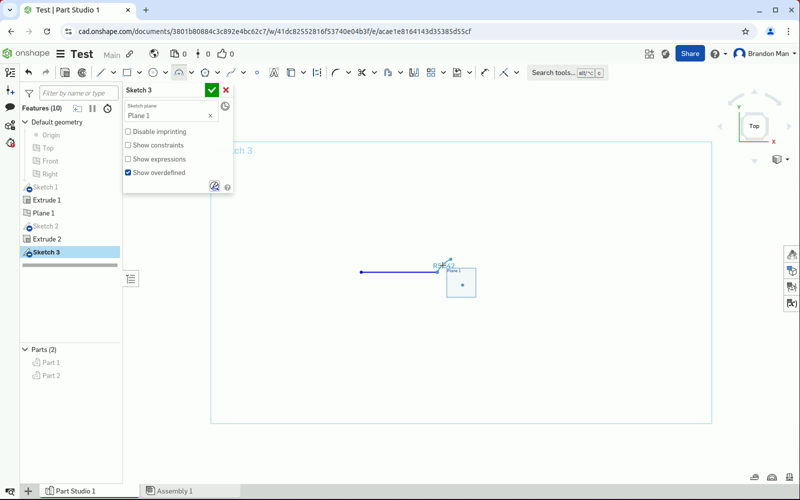
key(esc)
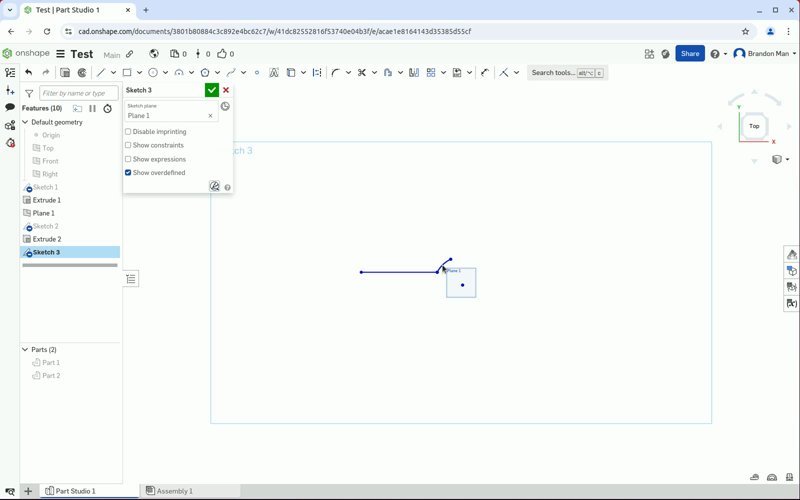
key(l)
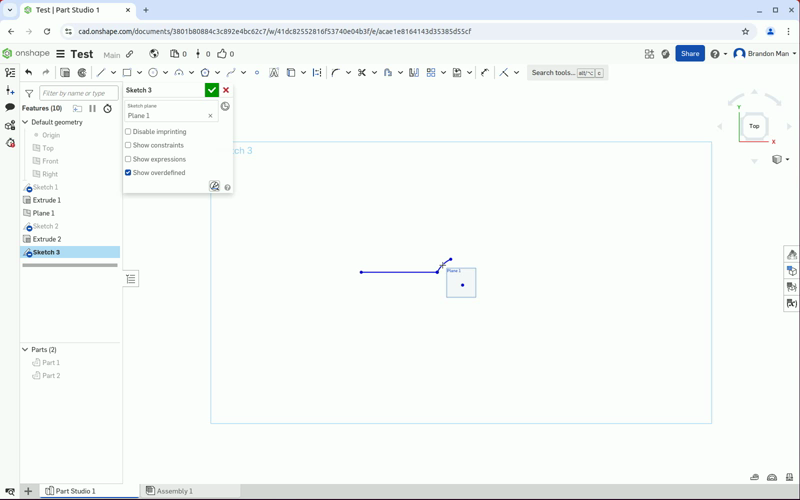
mouse_move(450, 259)
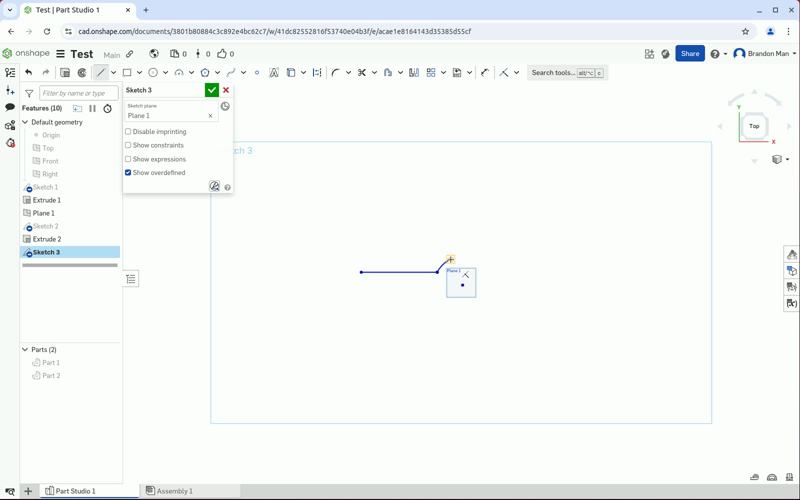
click(450, 259)
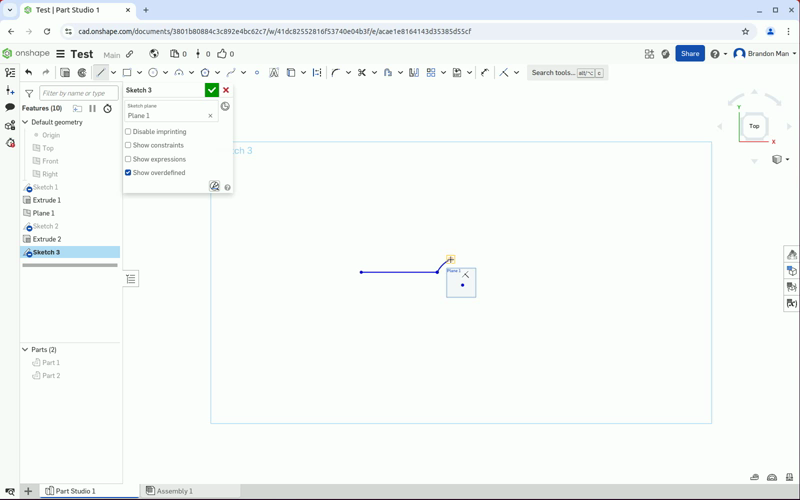
key_down(shift)
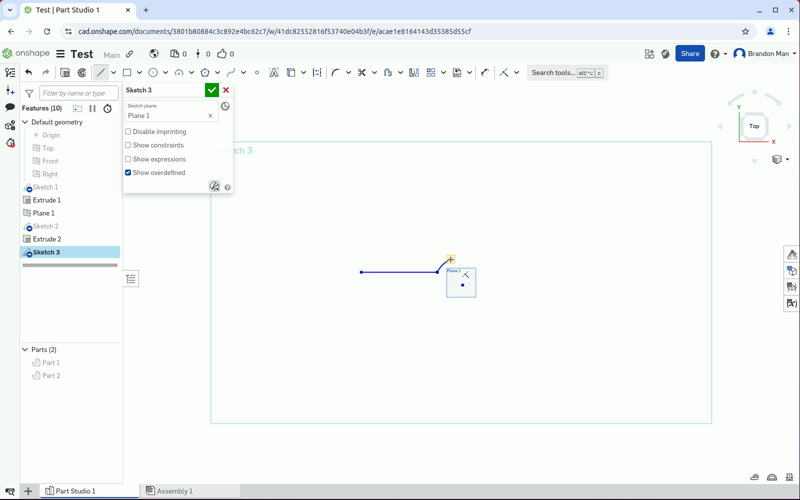
mouse_move(450, 183)
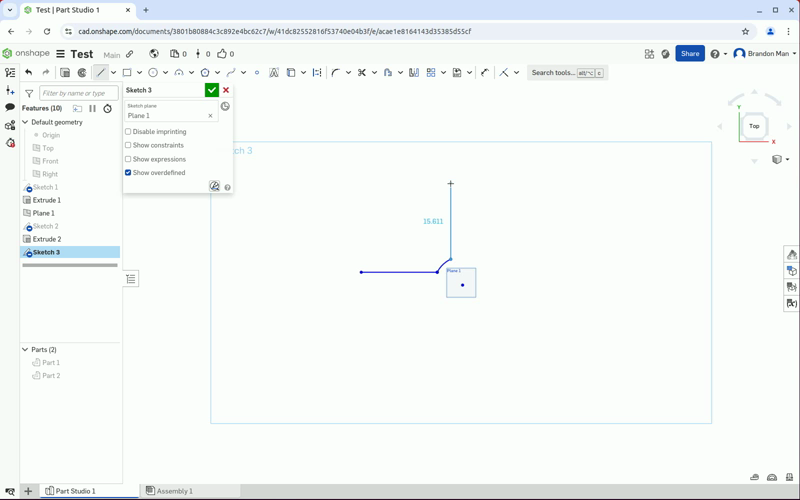
click(450, 183)
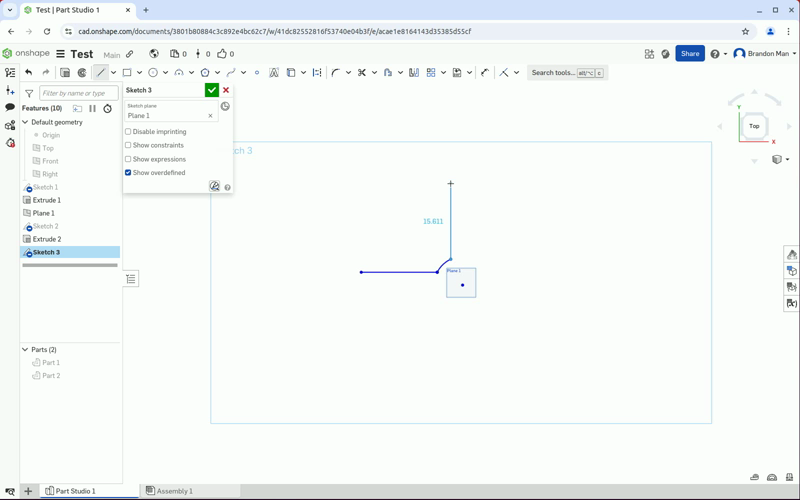
key_up(shift)
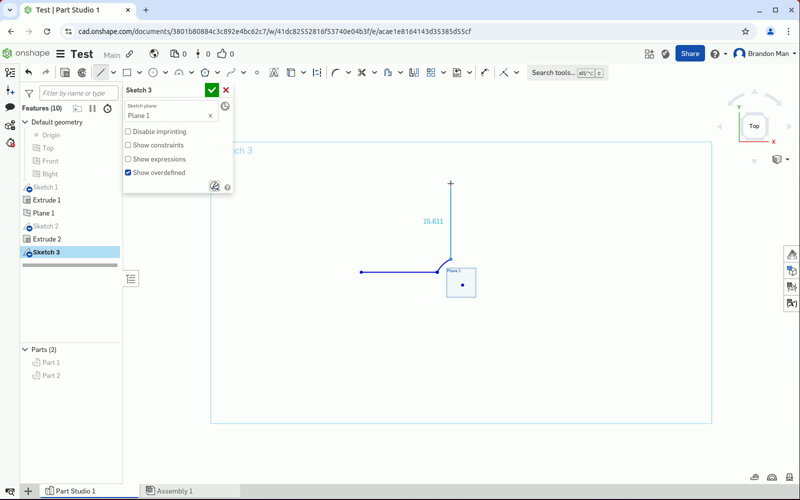
key(esc)
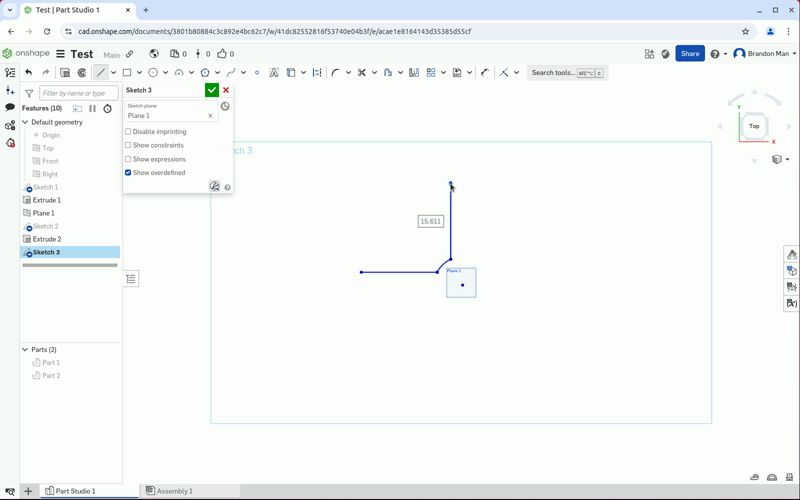
key(a)
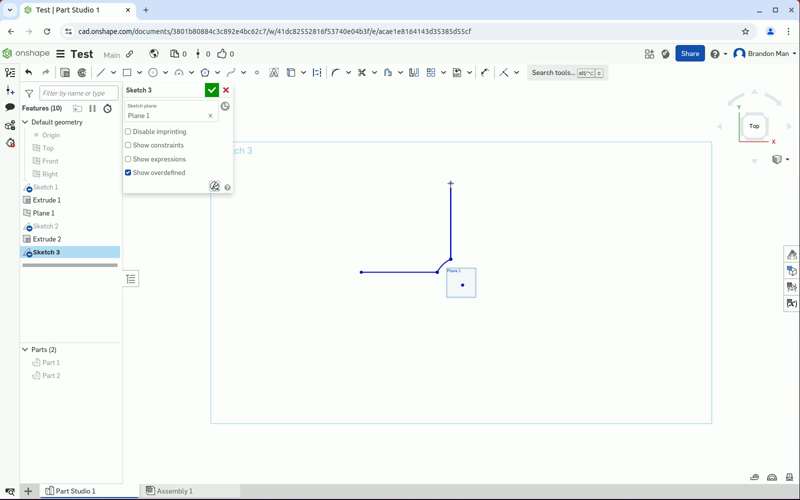
mouse_move(450, 183)
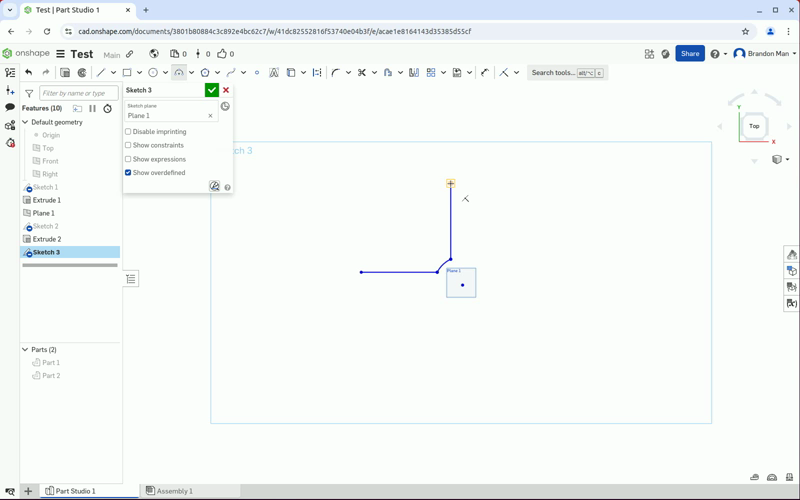
click(450, 183)
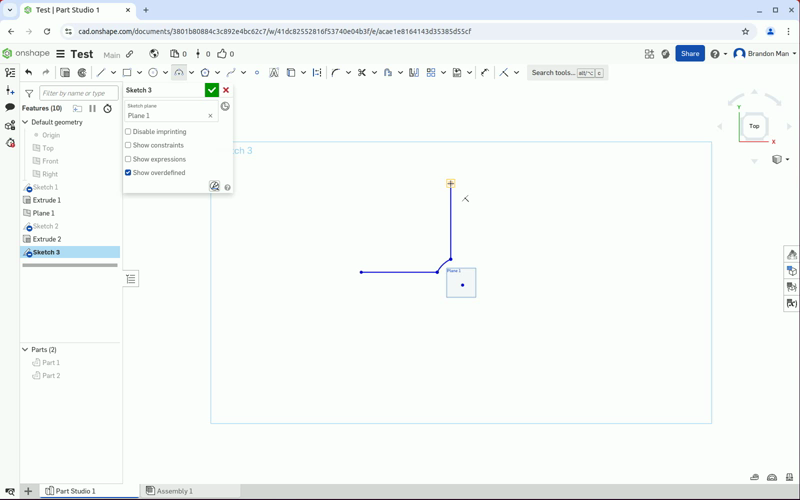
mouse_move(361, 272)
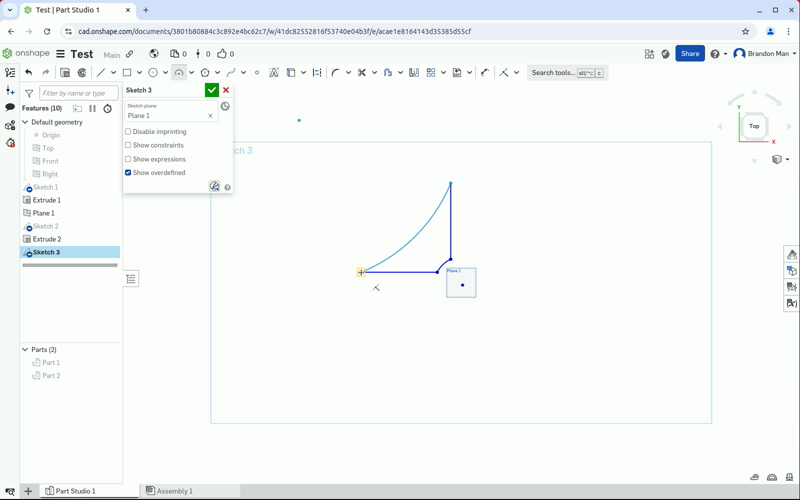
click(361, 272)
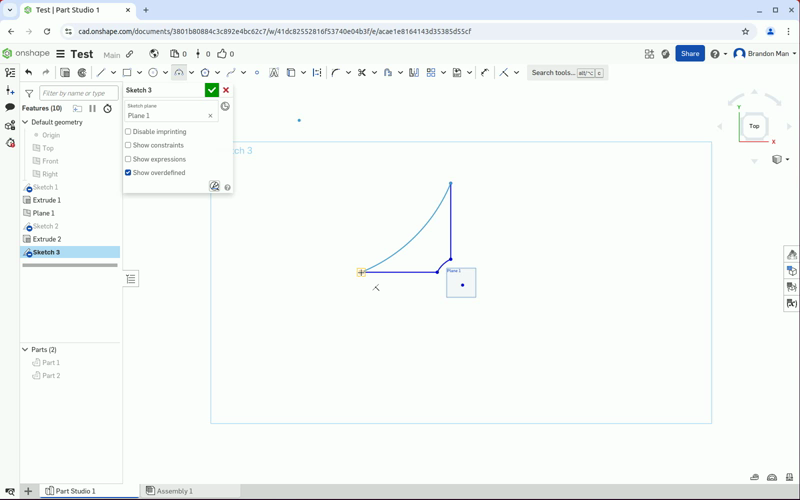
key_down(shift)
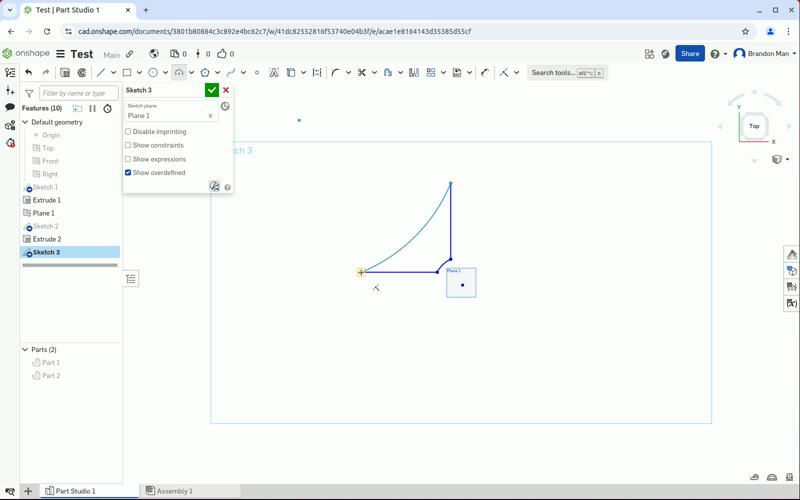
mouse_move(389, 211)
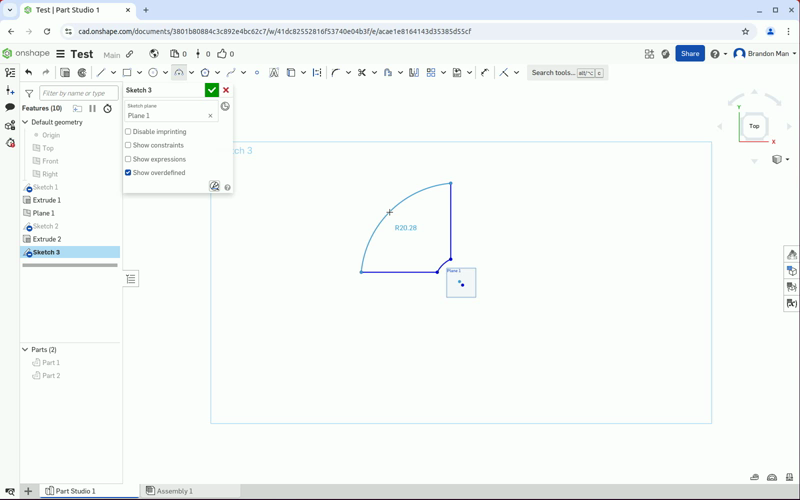
click(389, 211)
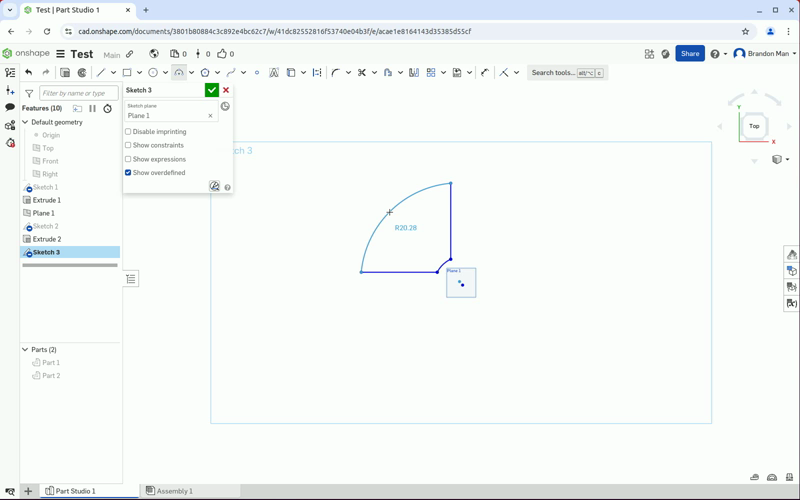
key_up(shift)
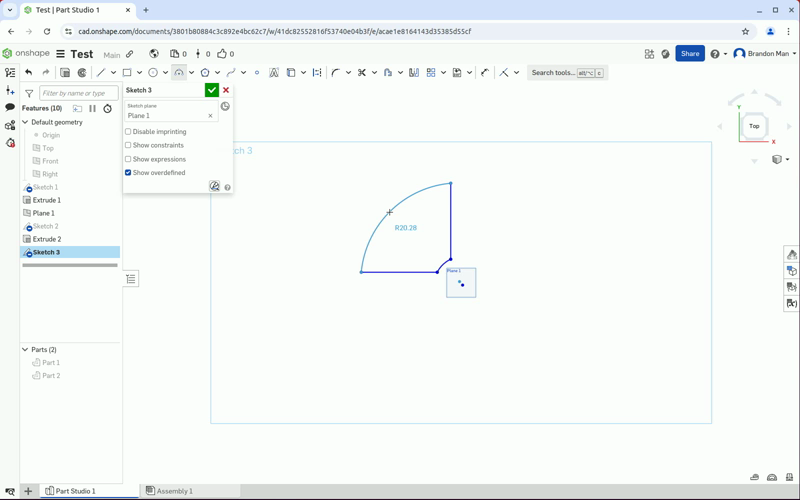
key(esc)
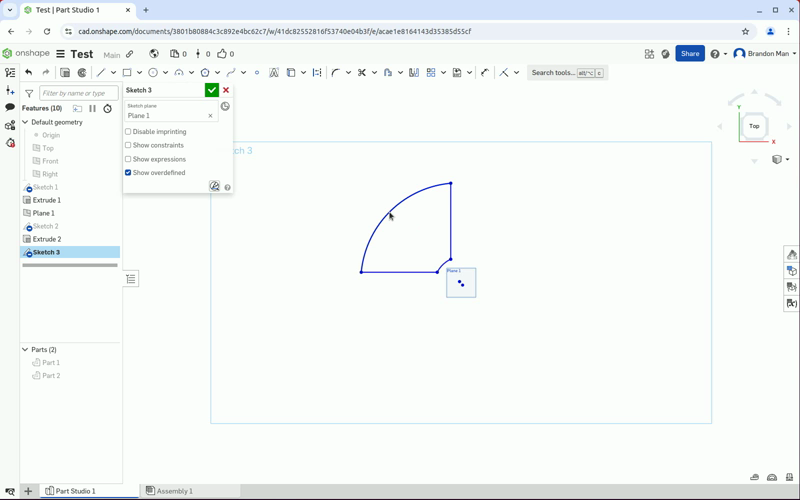
mouse_move(409, 245)
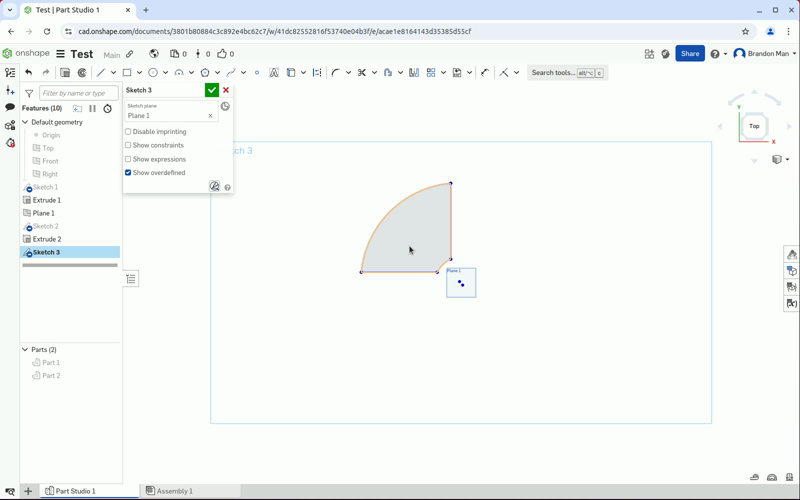
click(409, 245)
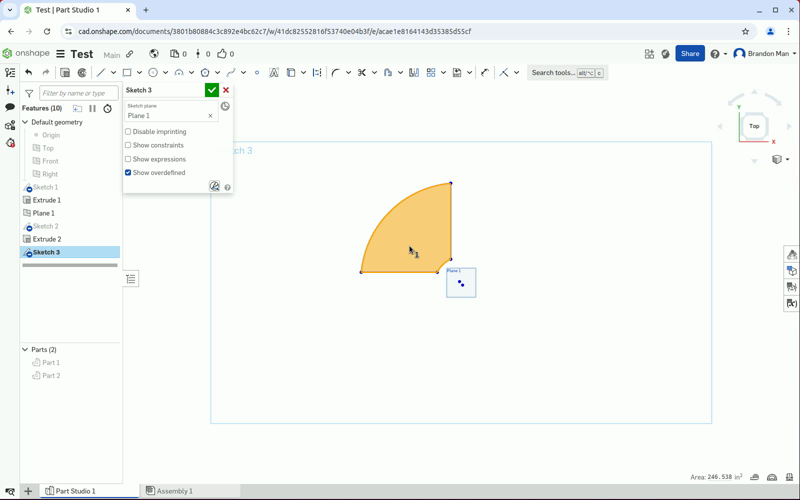
mouse_move(73, 352)
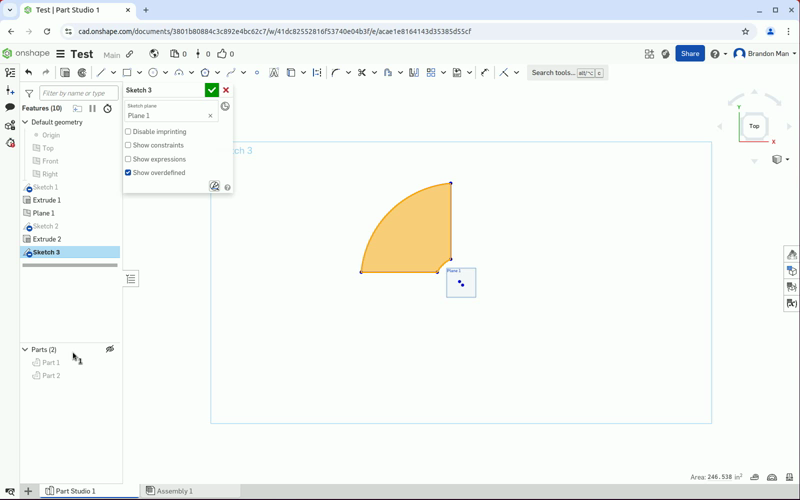
key(shift+y)
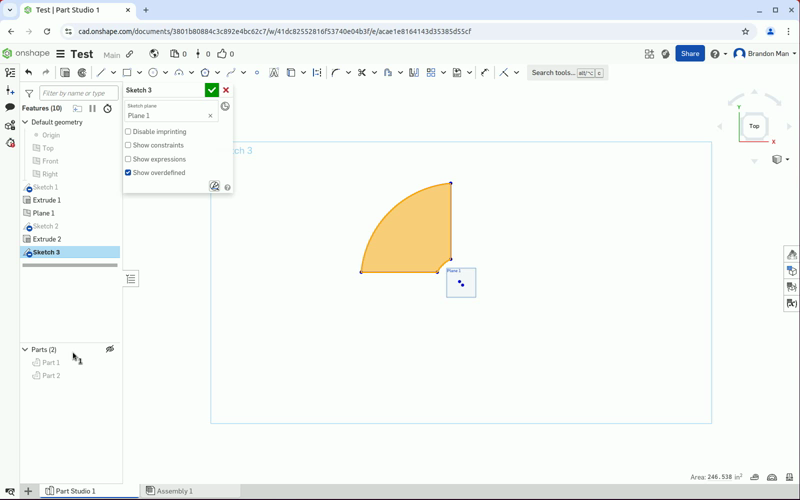
key(shift+e)
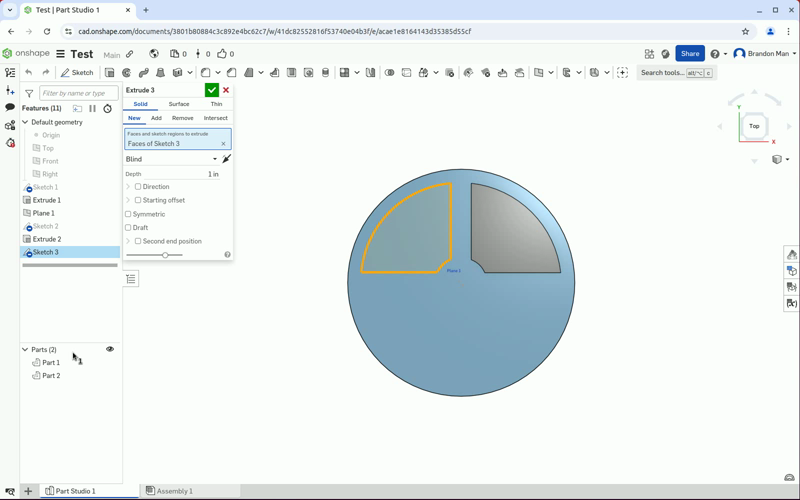
mouse_move(143, 106)
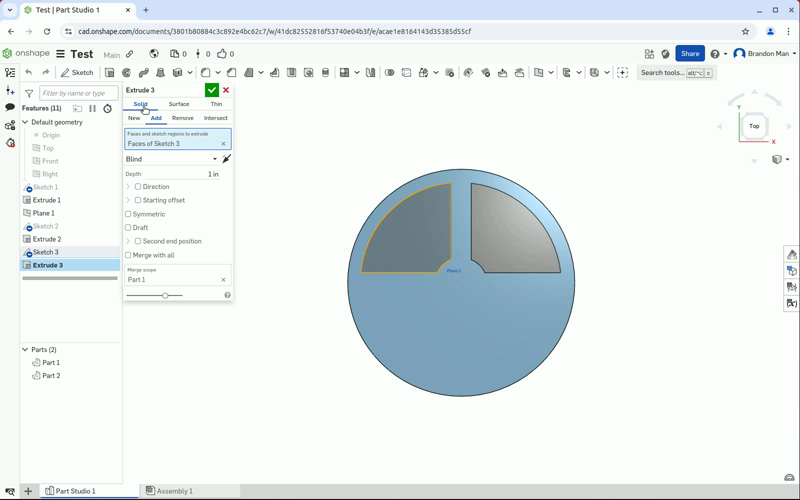
click(143, 106)
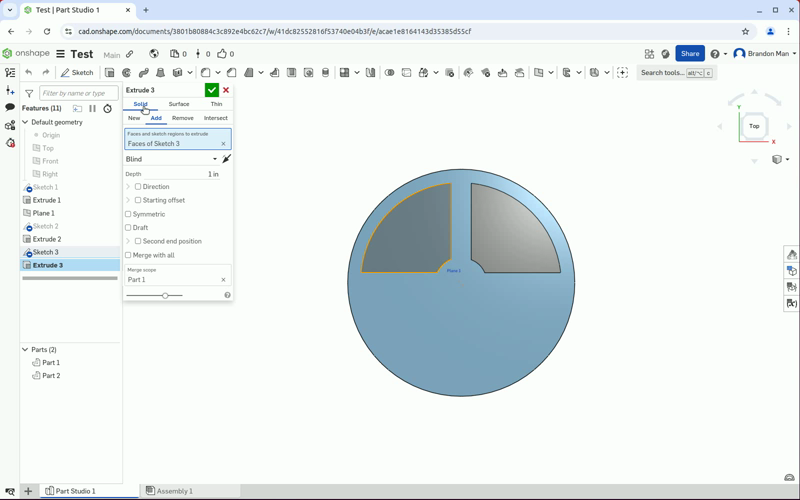
mouse_move(137, 120)
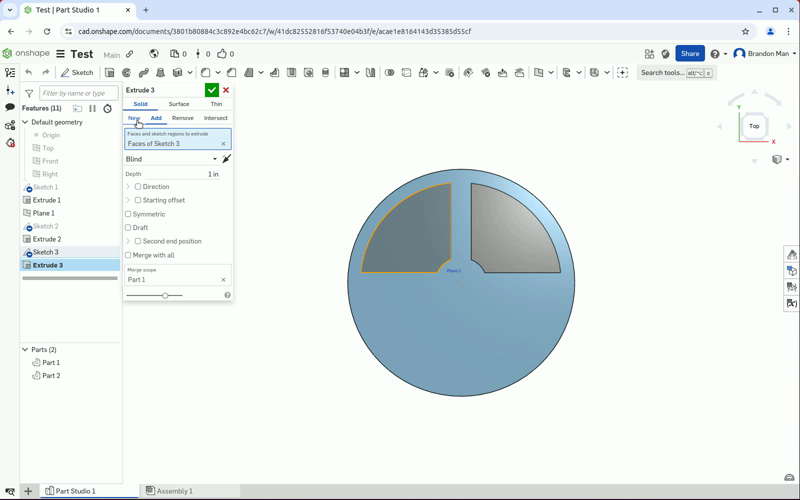
click(137, 120)
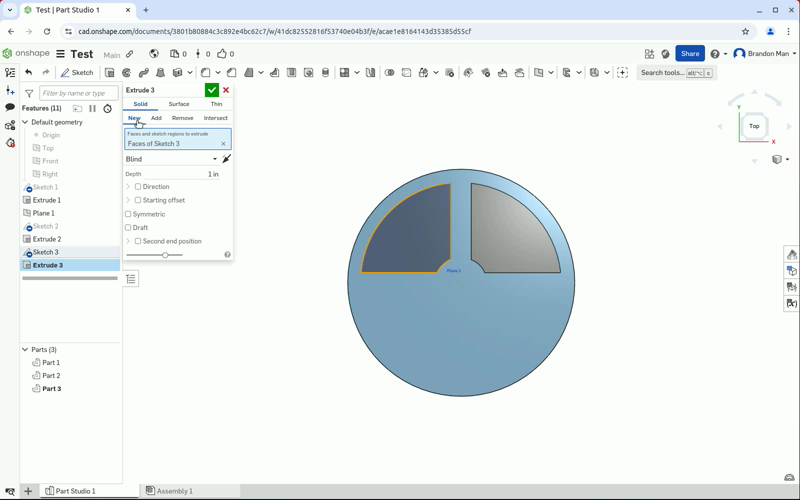
key(tab, 4)
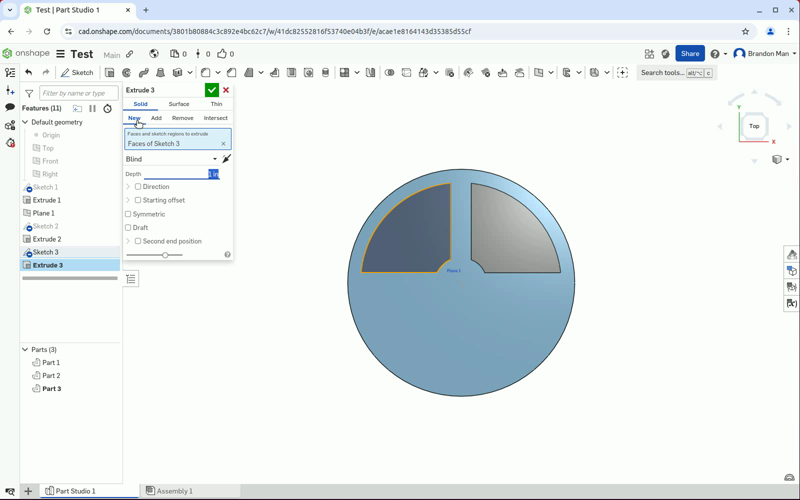
text(5.055)
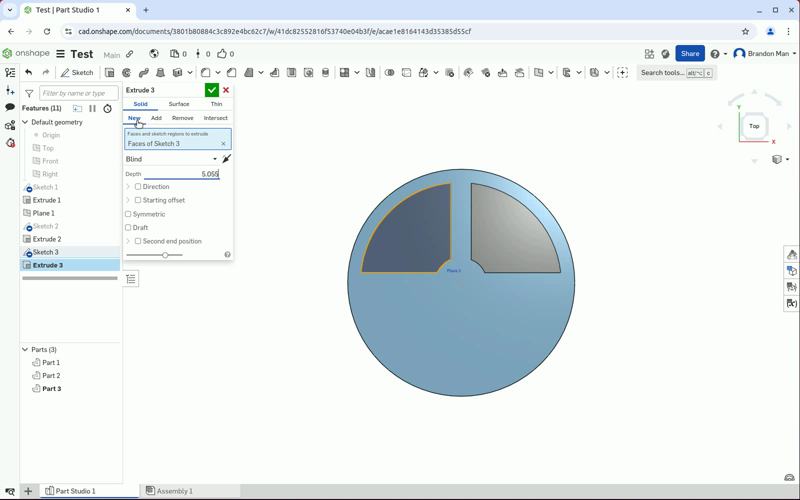
key(enter)
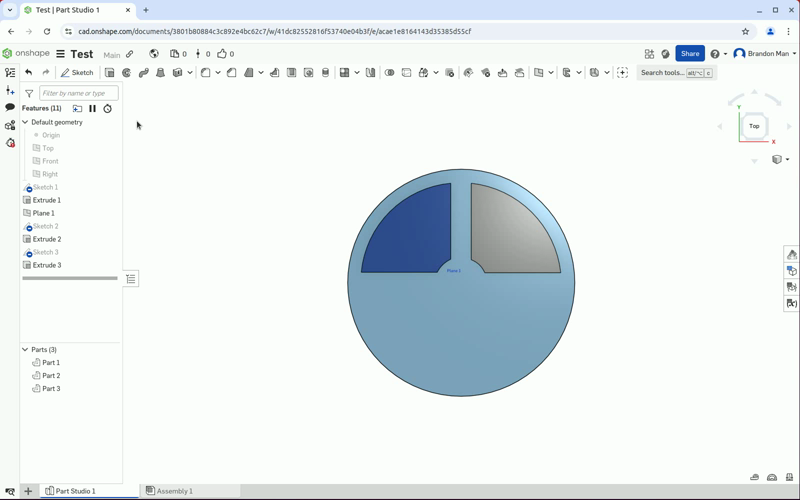
key(shift+h)
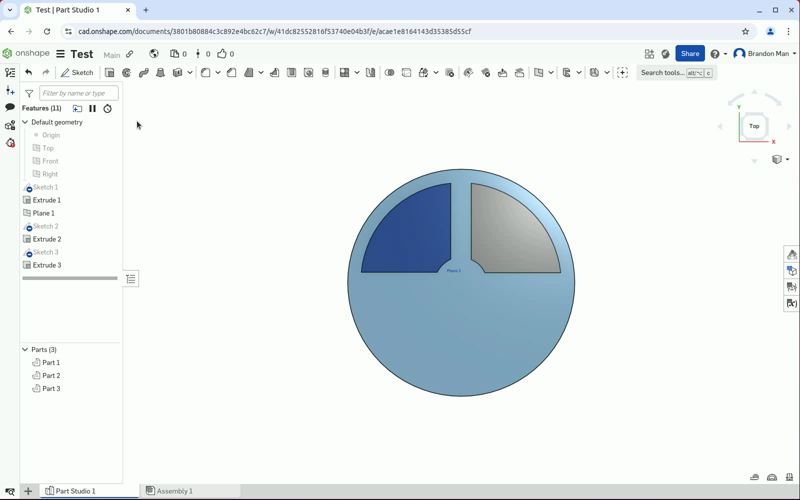
key(shift+h)
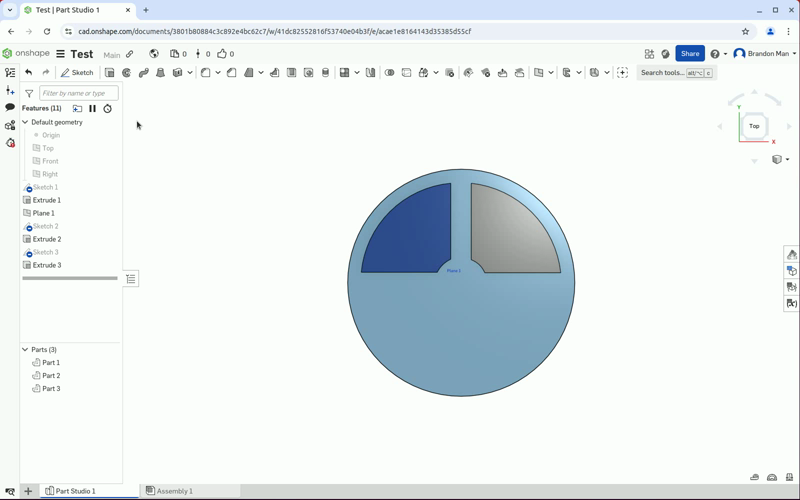
mouse_move(73, 189)
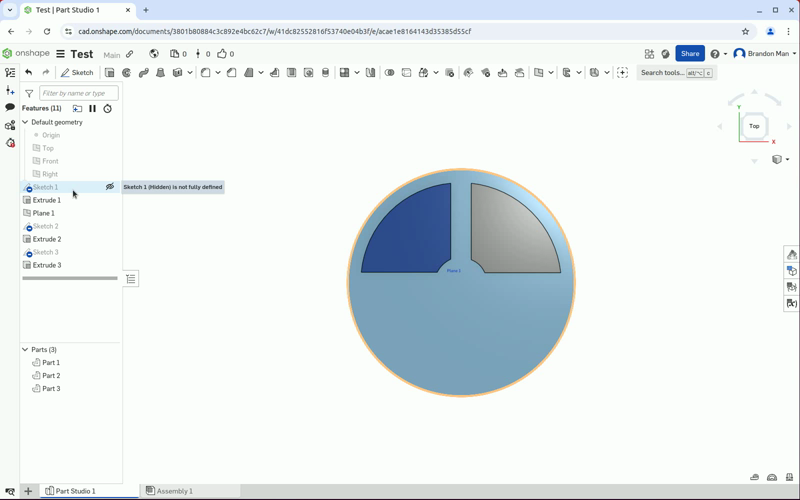
click(73, 189)
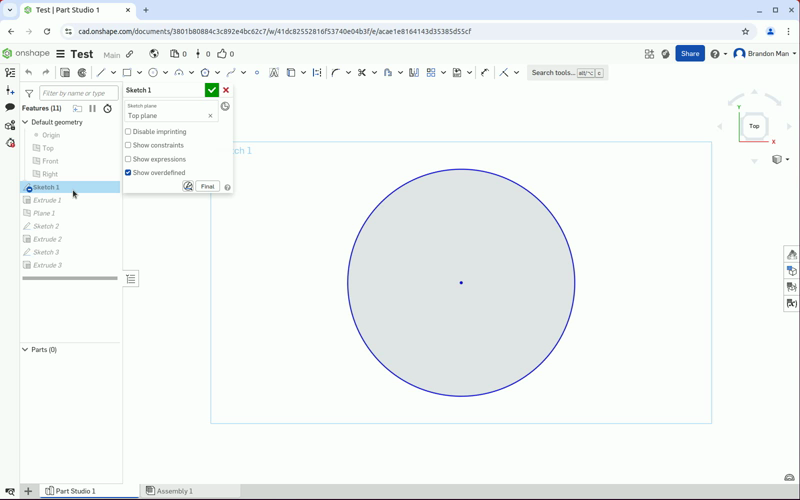
mouse_move(229, 92)
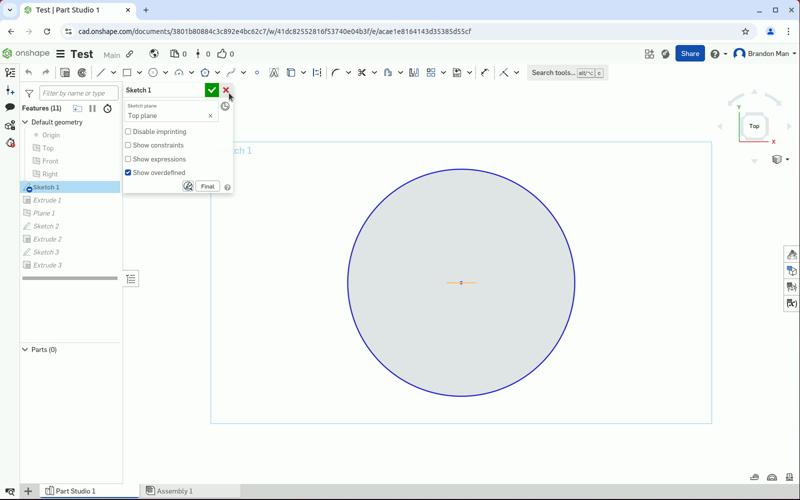
click(229, 92)
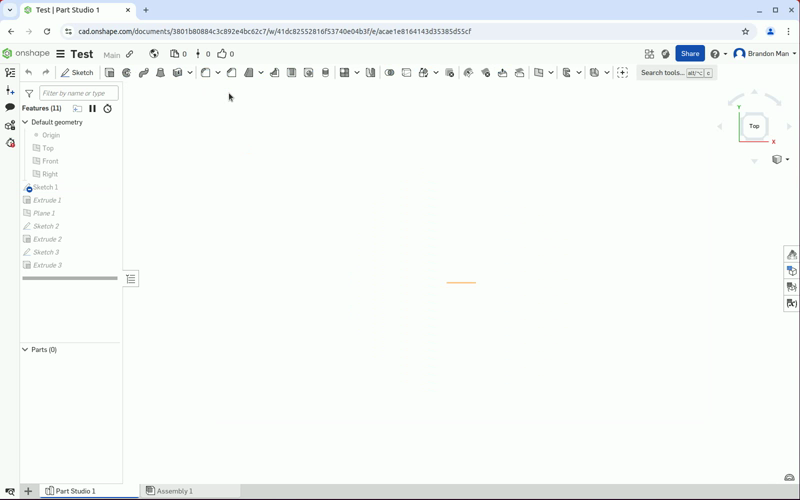
key(shift+s)
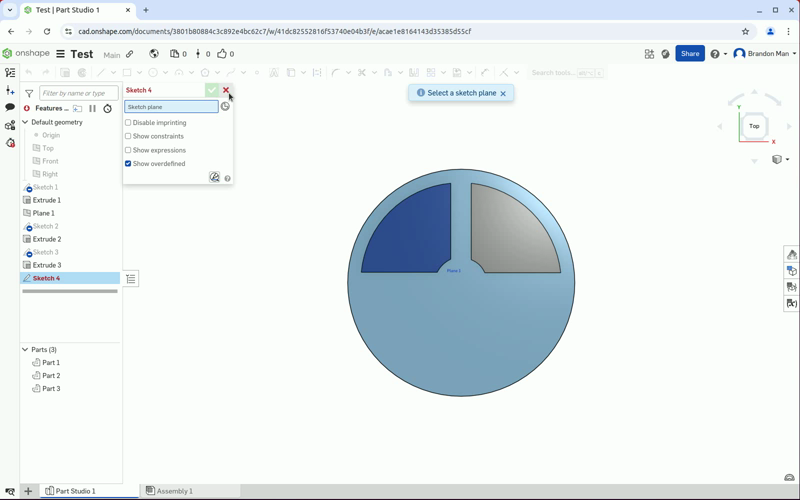
mouse_move(73, 215)
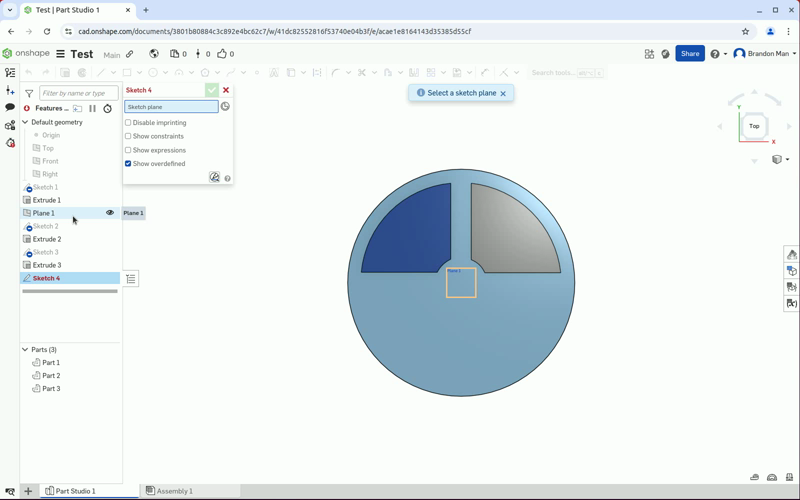
click(73, 215)
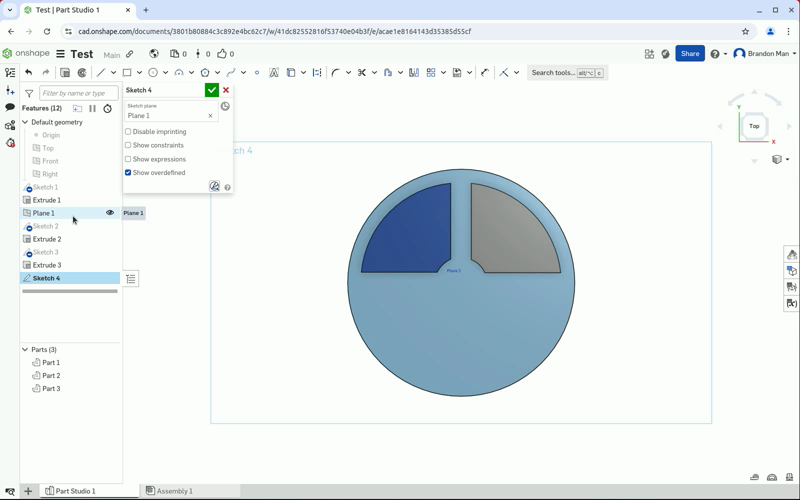
mouse_move(73, 352)
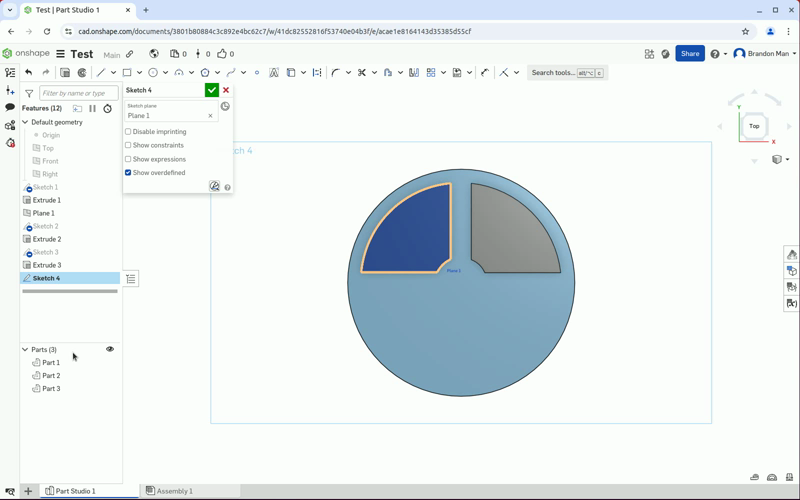
key(y)
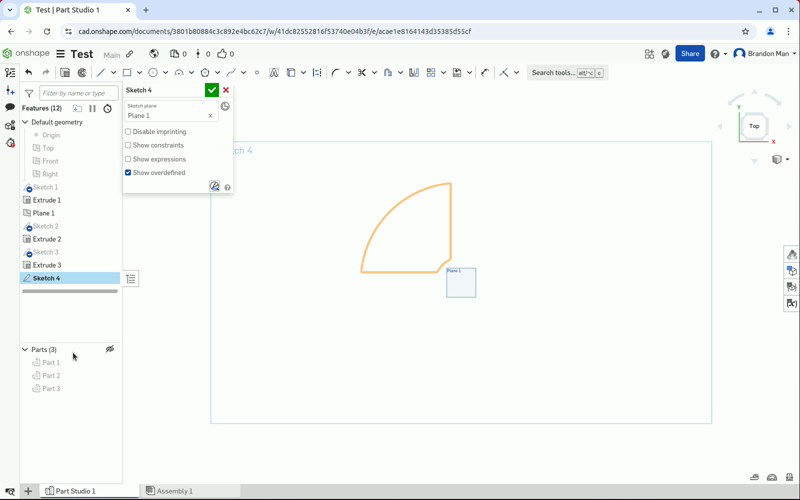
key(a)
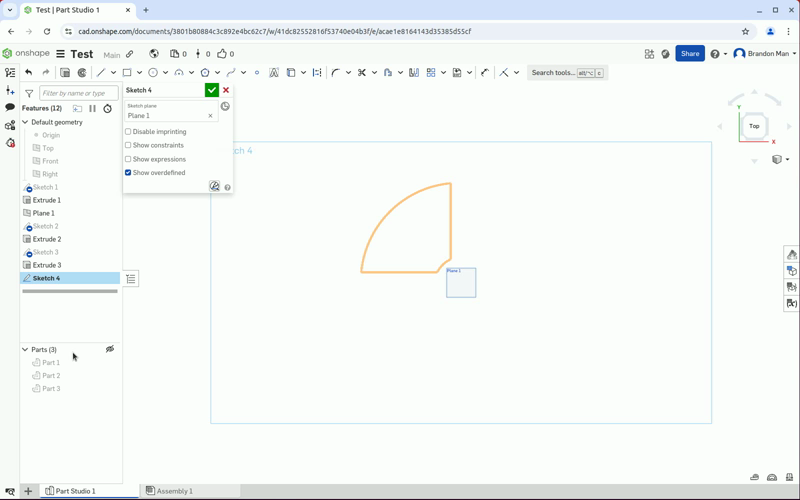
key_down(shift)
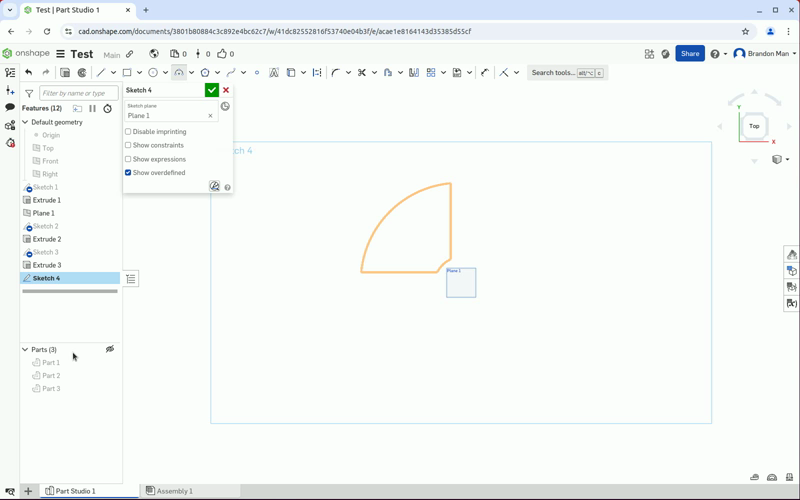
mouse_move(361, 293)
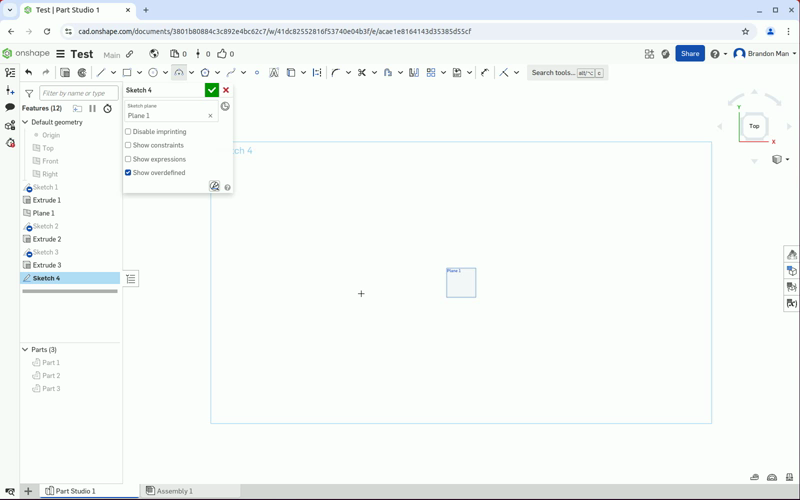
click(361, 293)
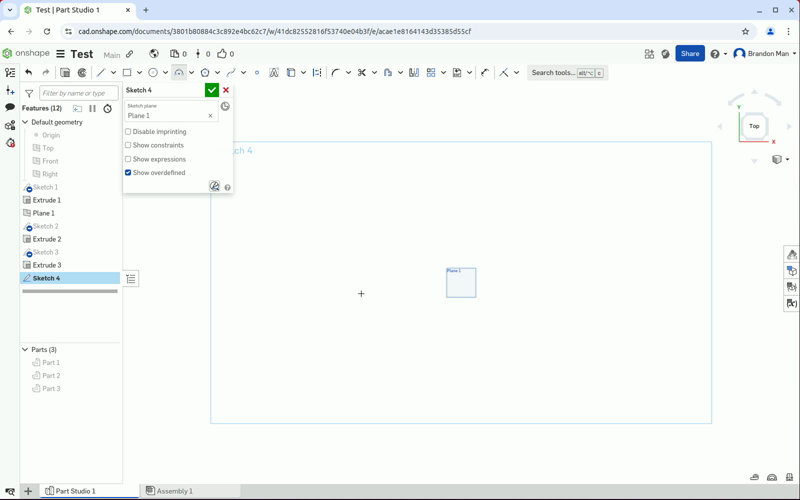
key_up(shift)
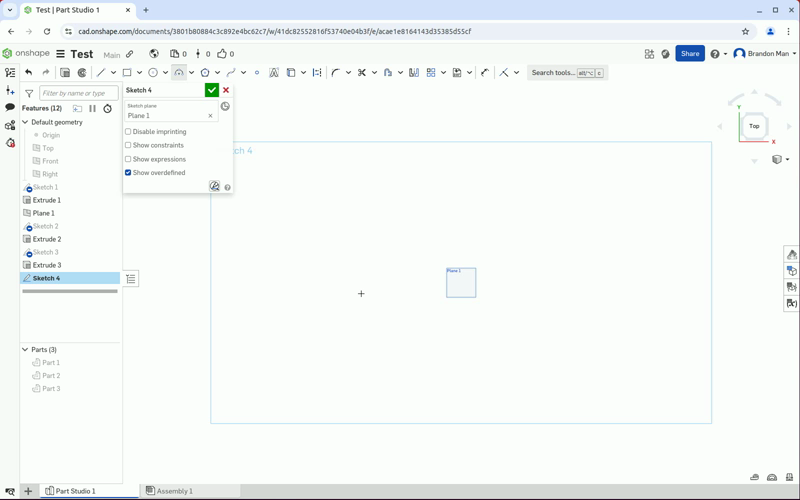
key_down(shift)
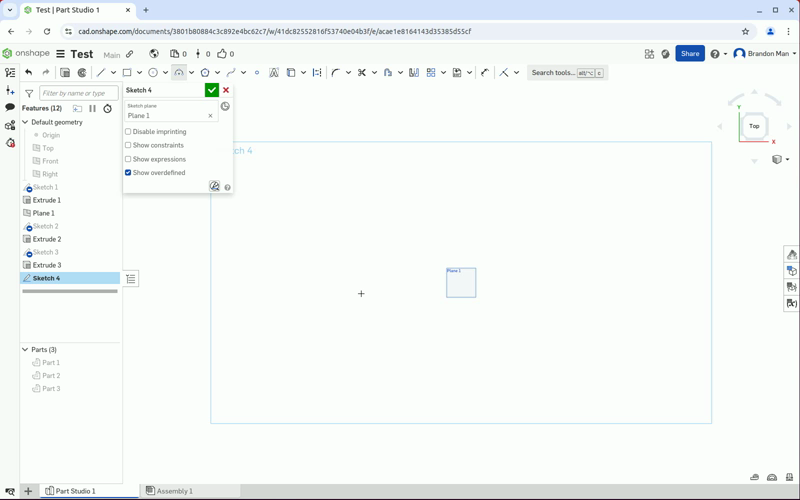
mouse_move(450, 382)
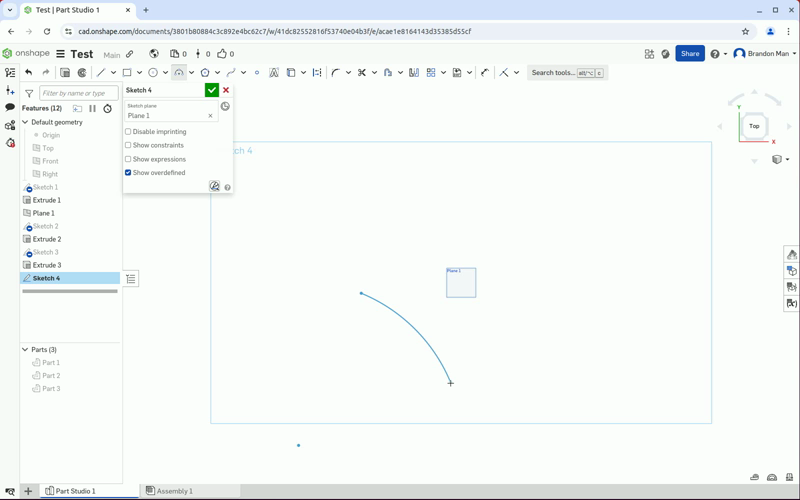
click(450, 382)
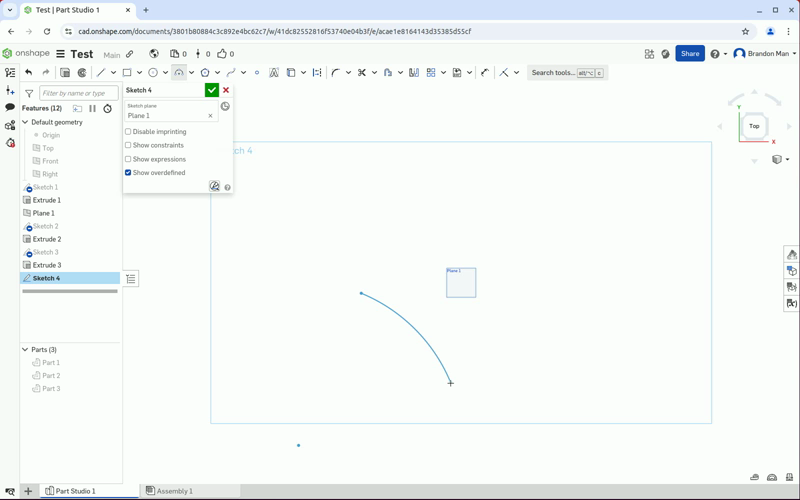
mouse_move(389, 354)
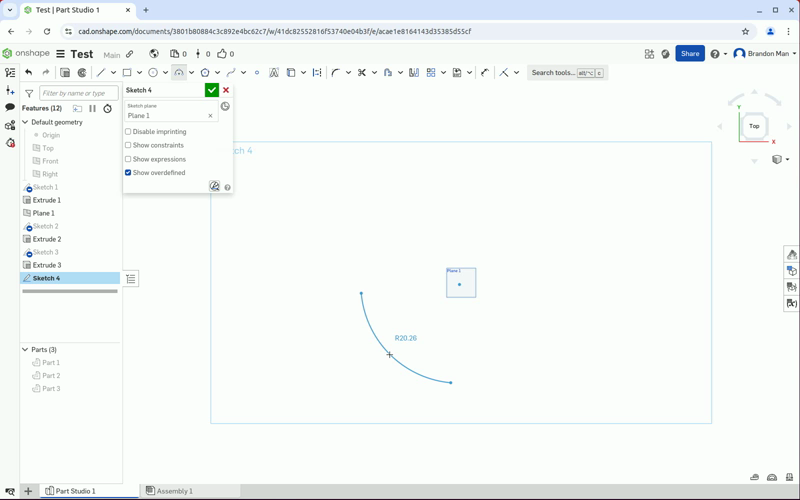
click(389, 354)
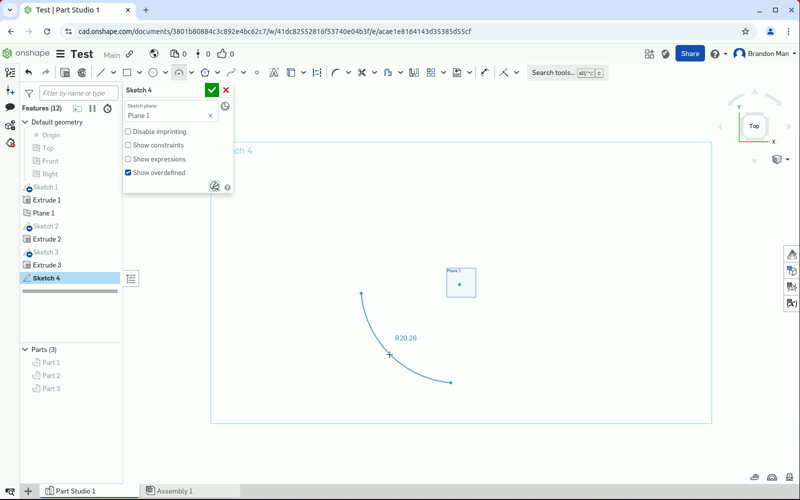
key_up(shift)
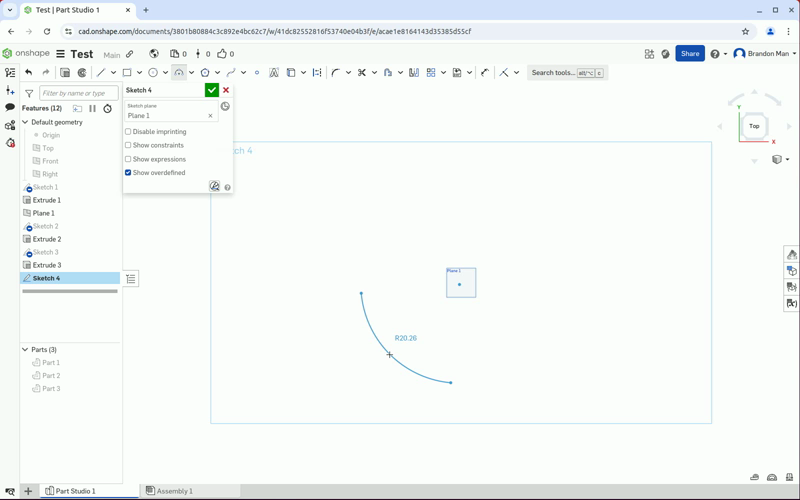
key(esc)
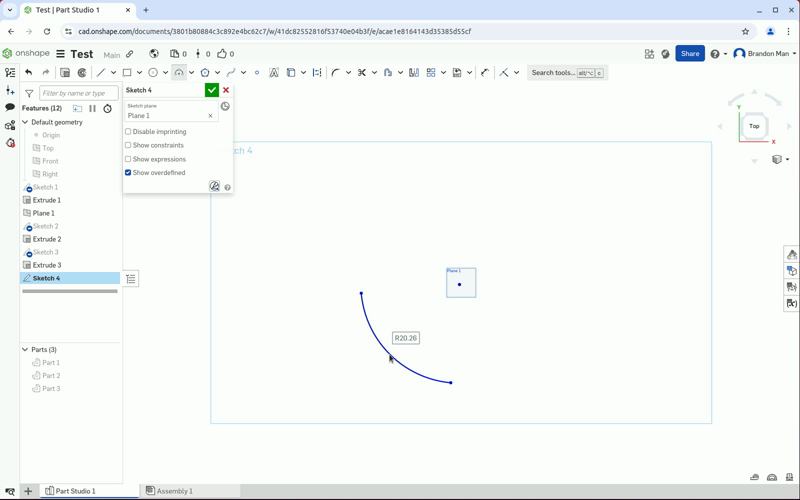
key(l)
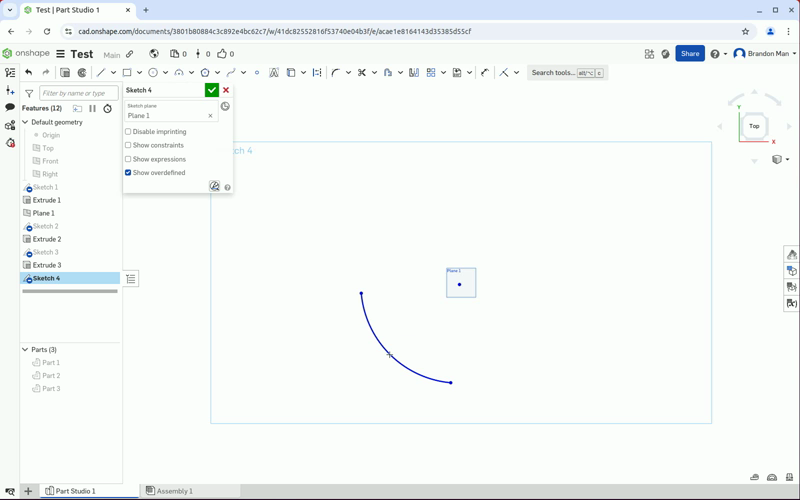
mouse_move(450, 382)
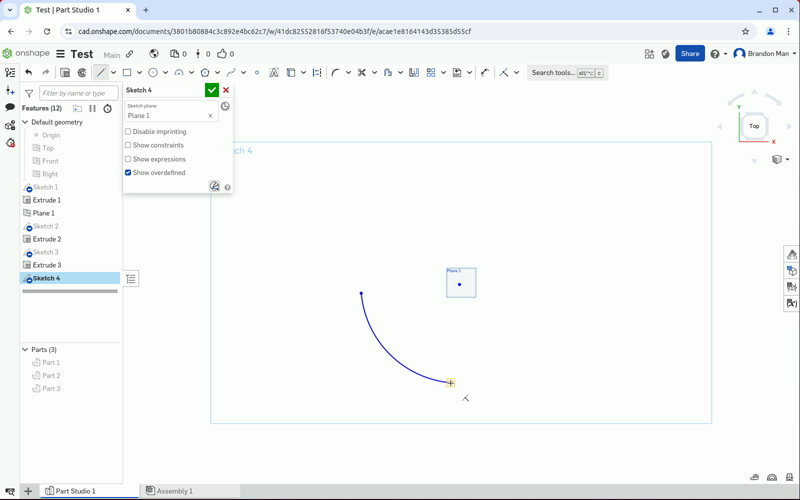
click(450, 382)
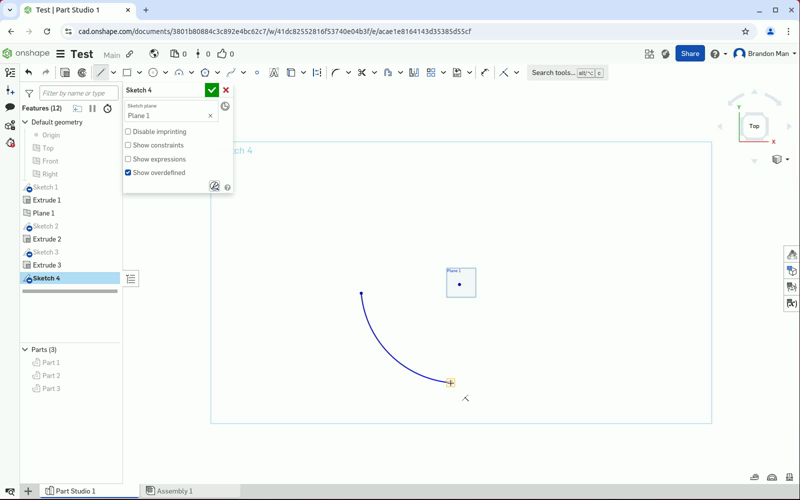
key_down(shift)
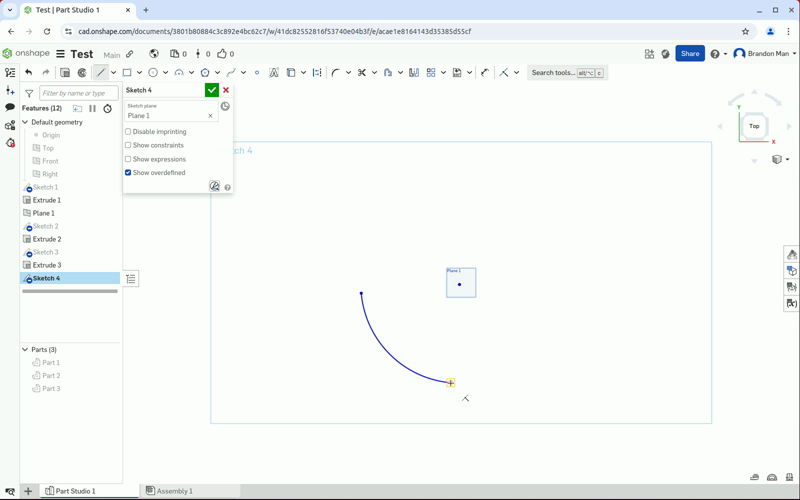
mouse_move(450, 306)
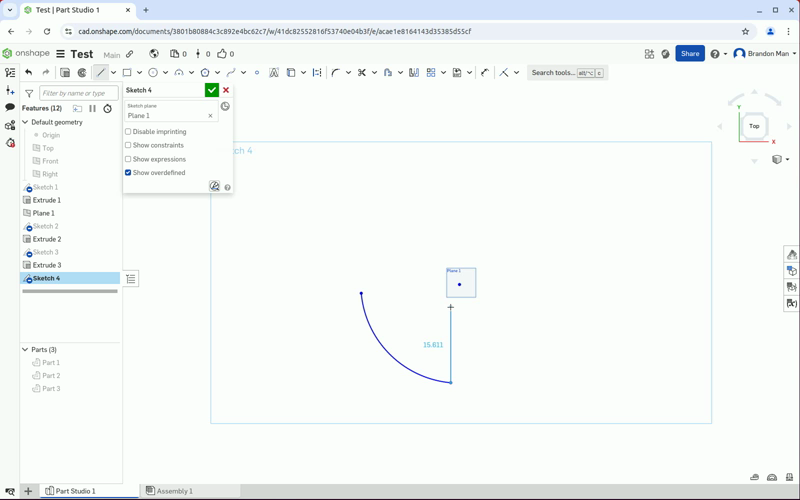
click(450, 306)
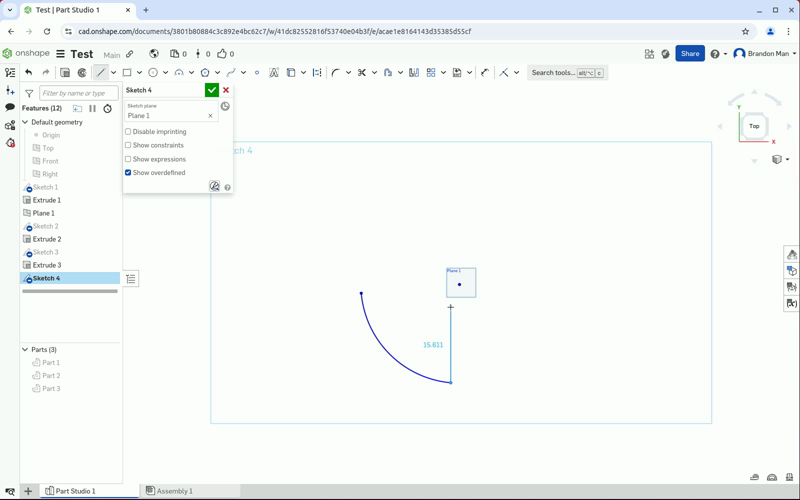
key_up(shift)
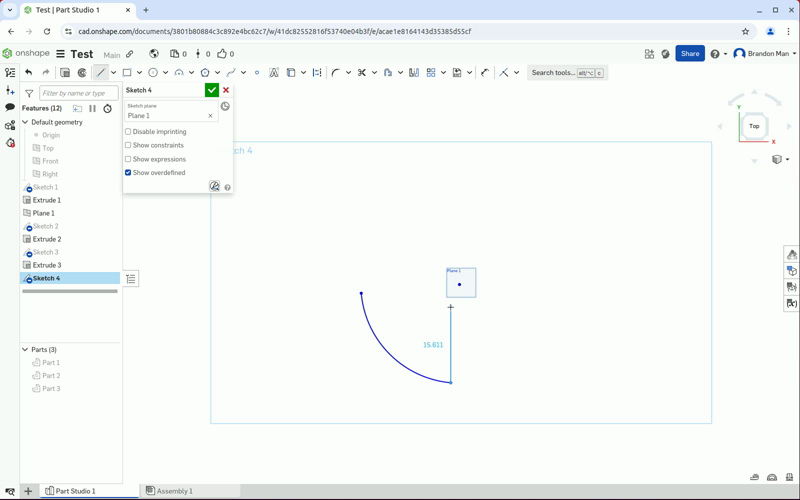
key(esc)
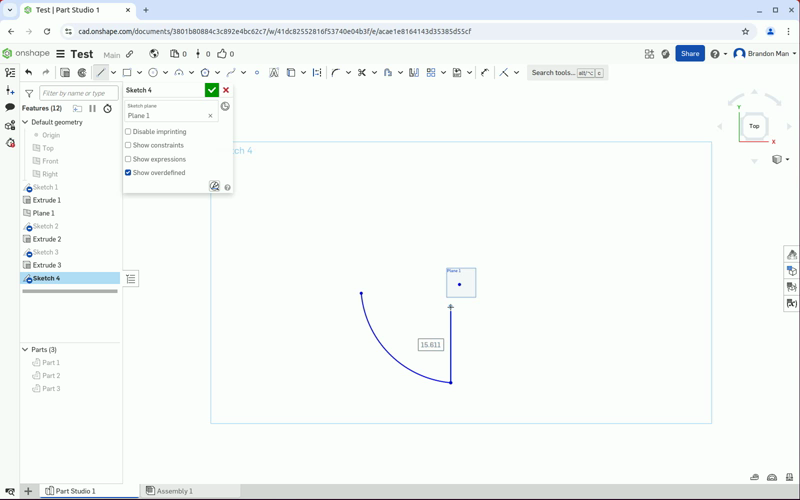
key(a)
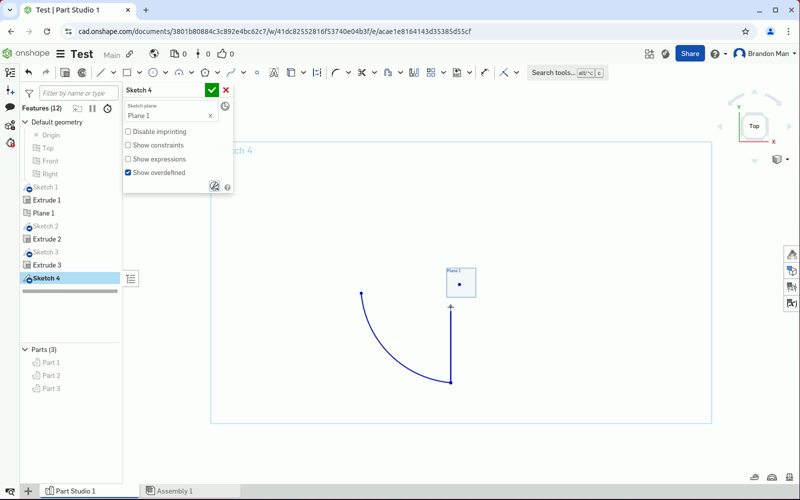
mouse_move(450, 306)
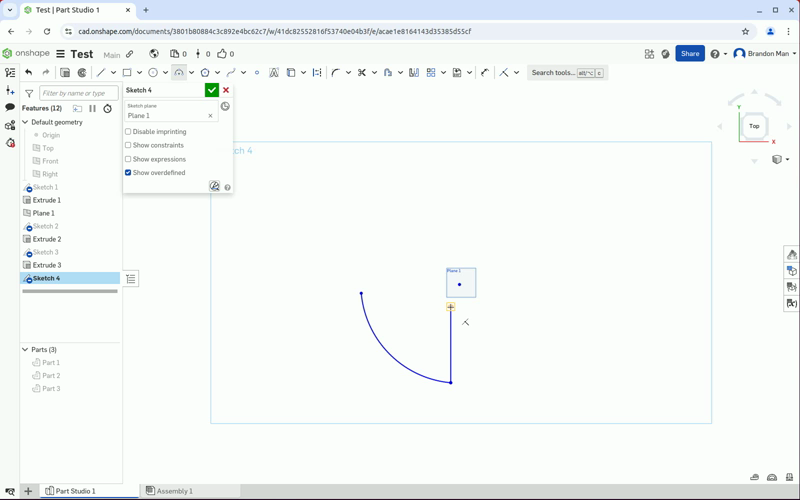
click(450, 306)
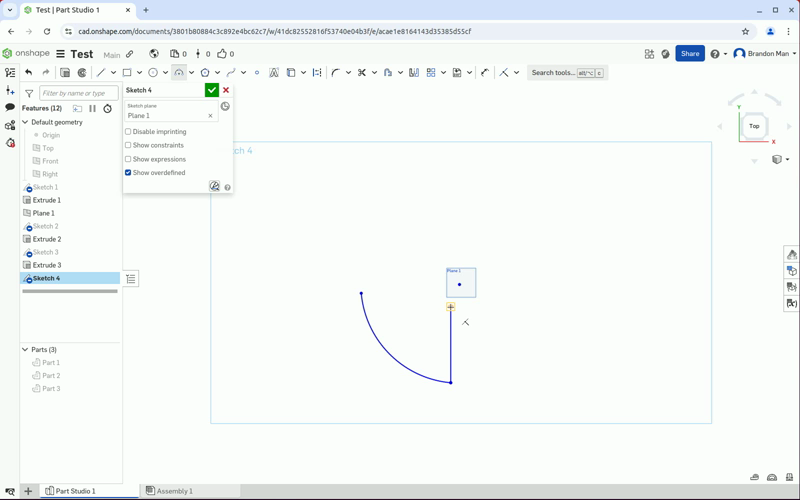
key_down(shift)
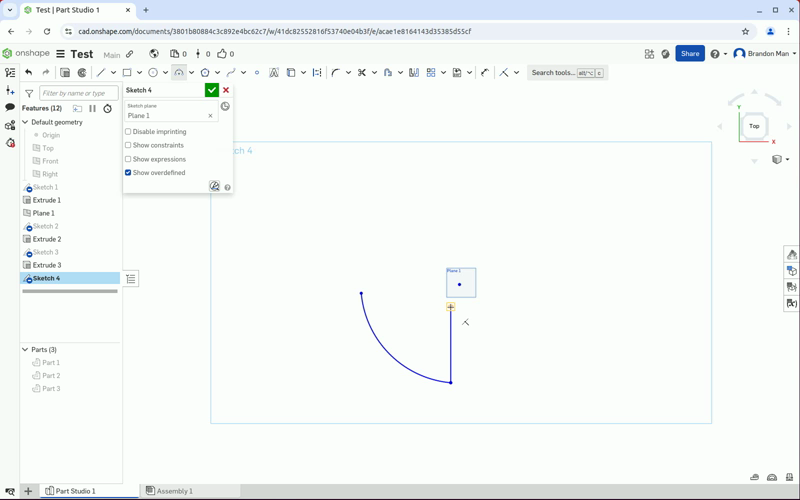
mouse_move(437, 293)
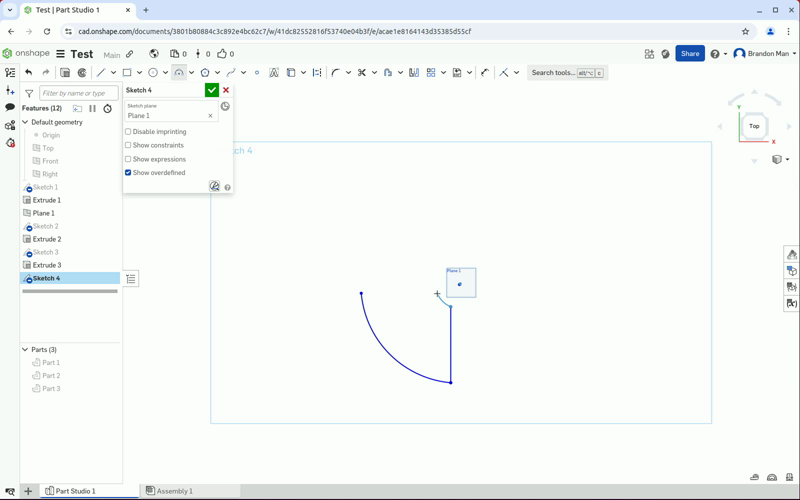
click(437, 293)
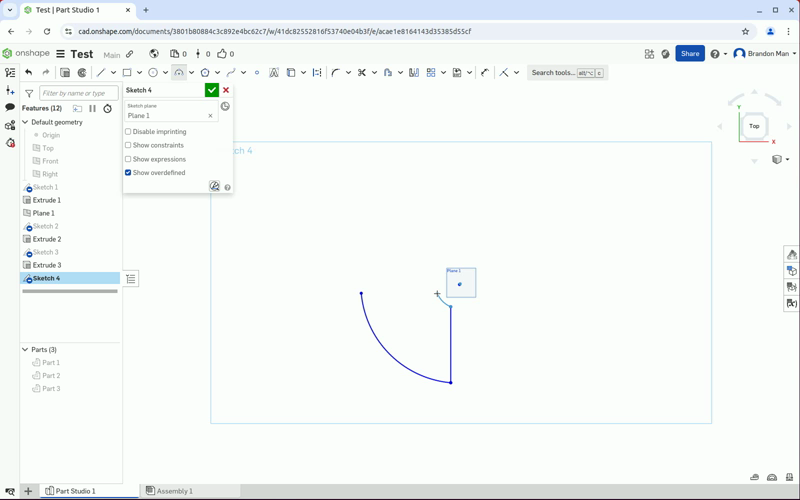
mouse_move(442, 301)
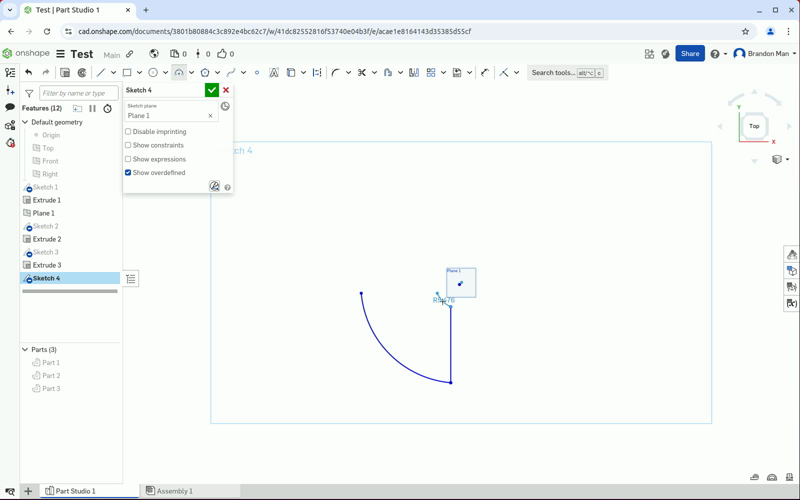
click(442, 301)
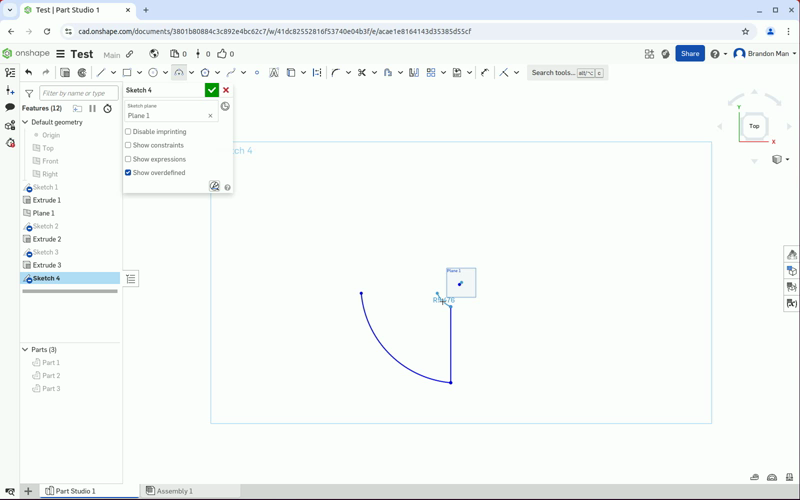
key_up(shift)
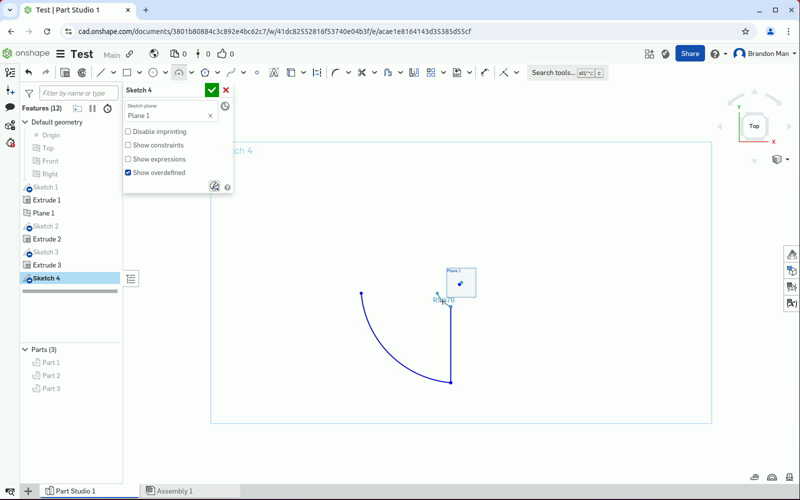
key(esc)
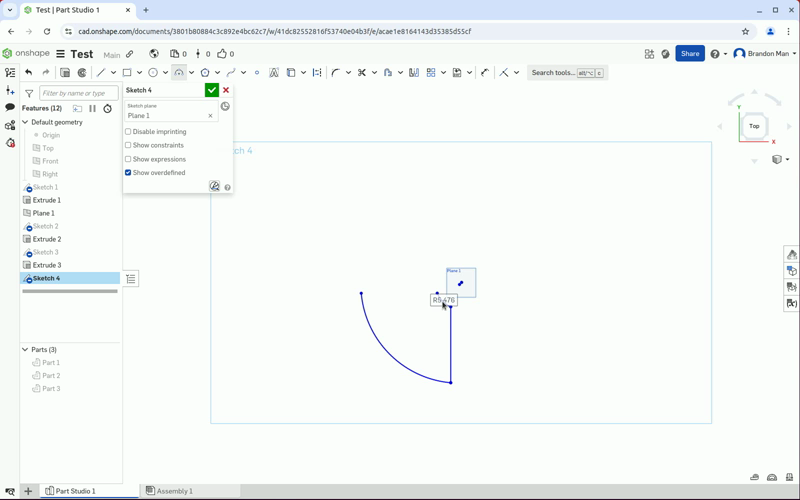
key(l)
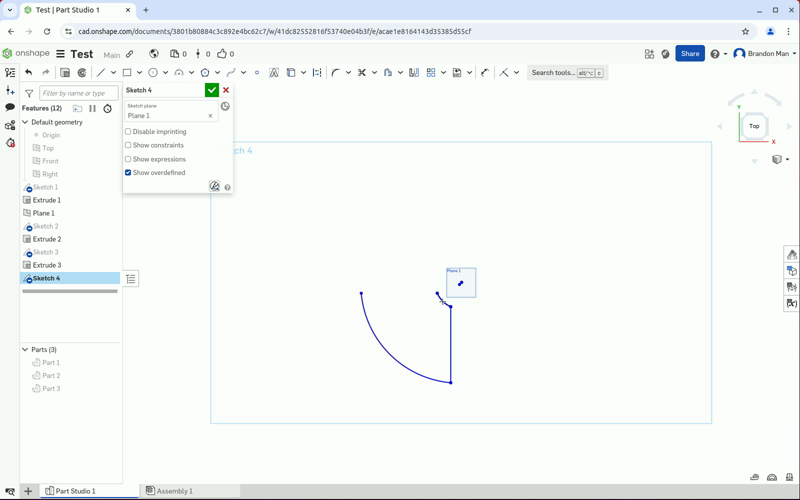
mouse_move(437, 293)
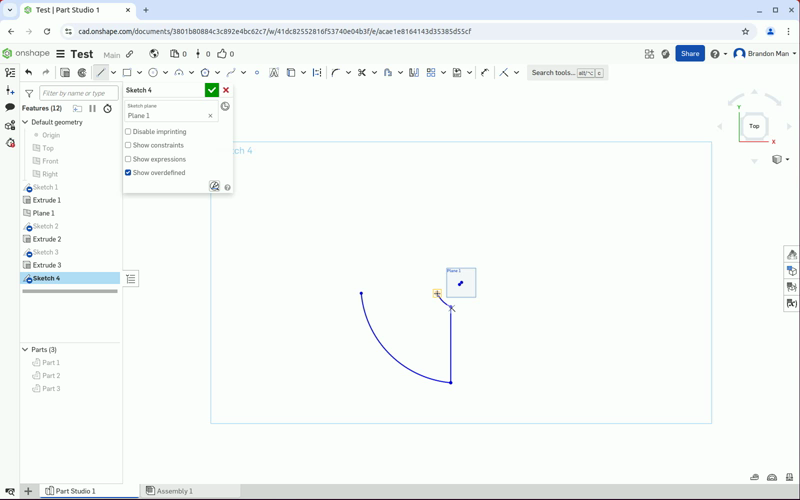
click(437, 293)
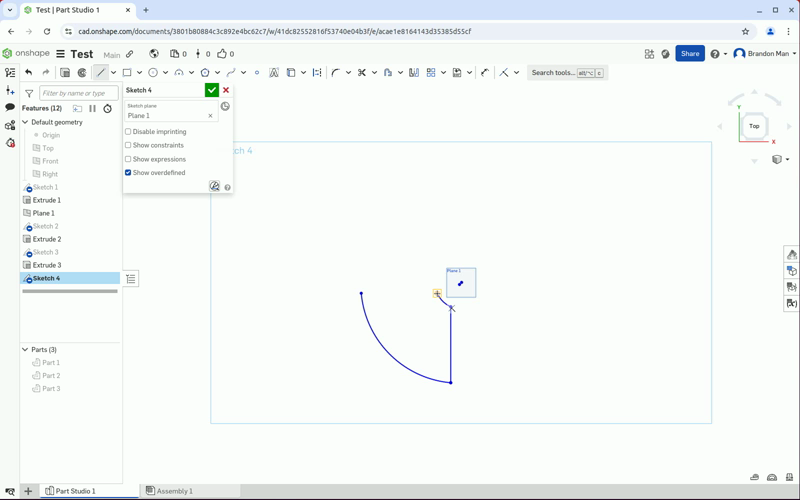
key_down(shift)
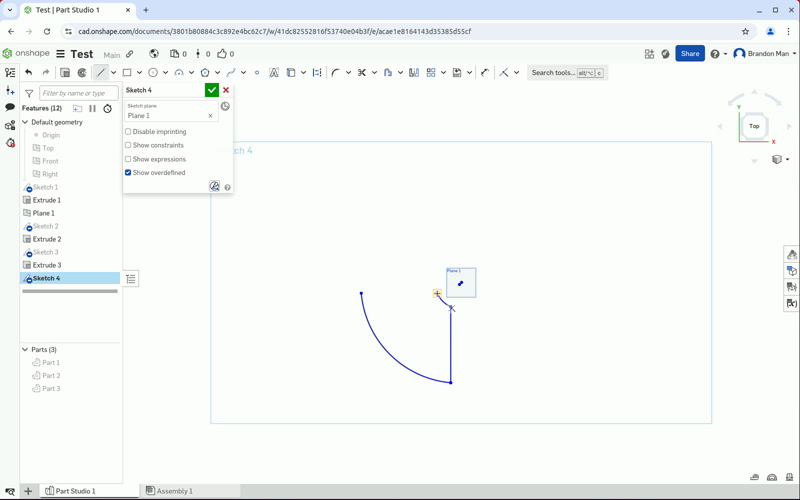
mouse_move(361, 293)
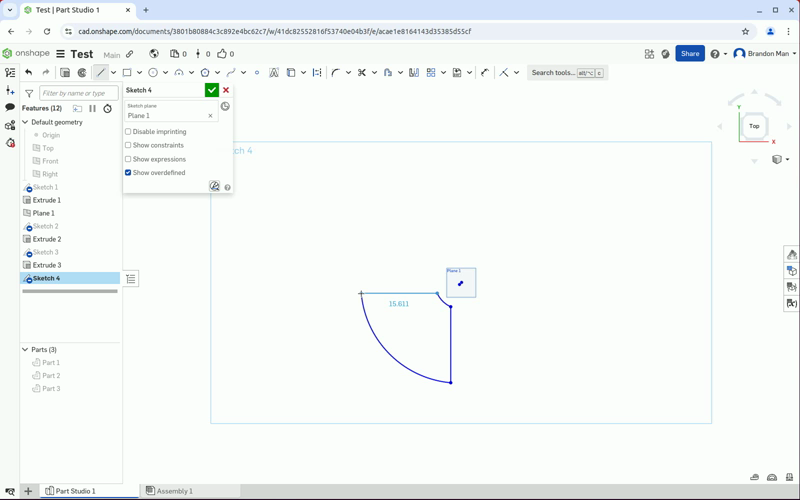
key_up(shift)
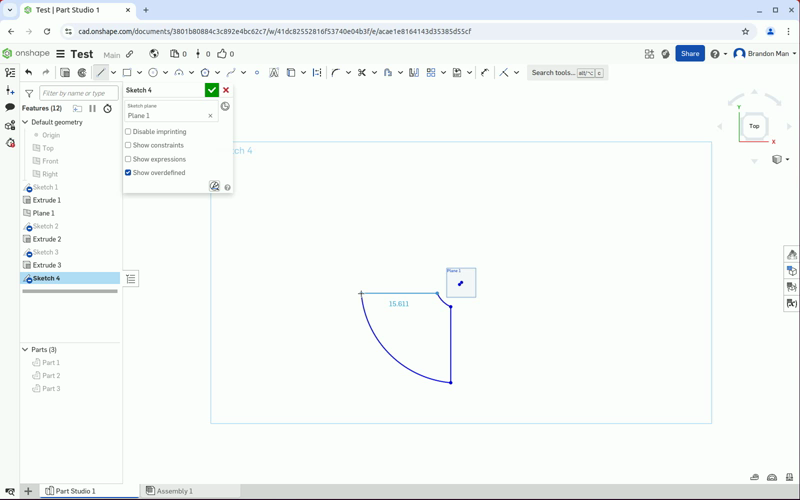
click(361, 293)
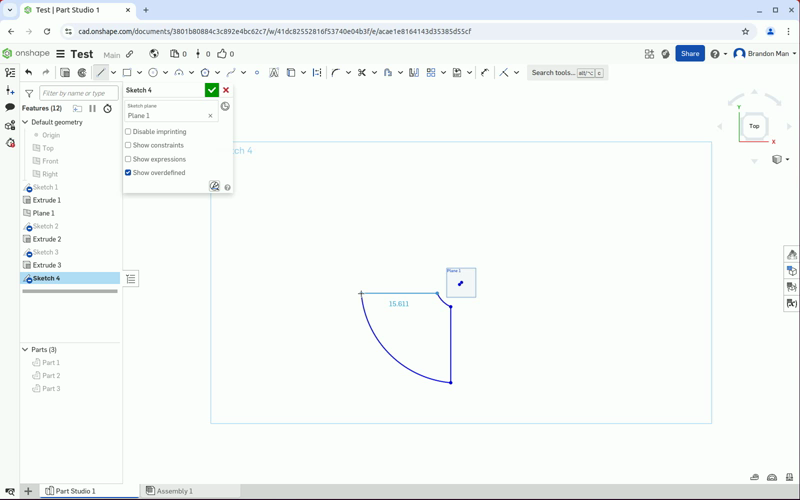
key(esc)
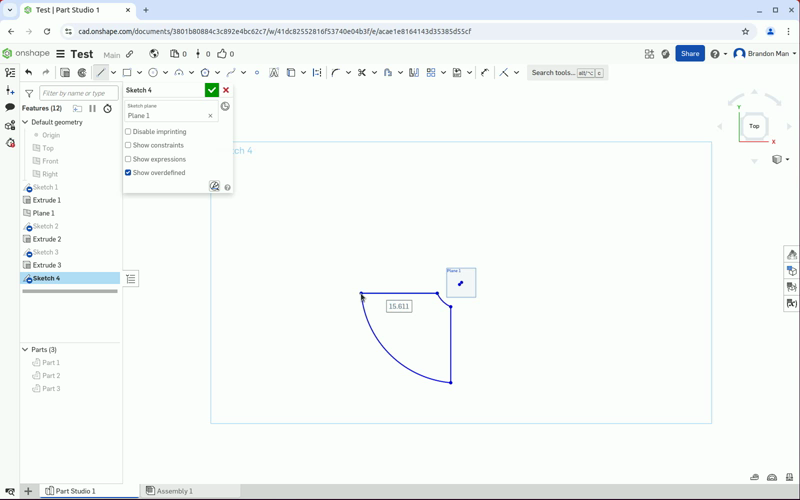
mouse_move(443, 320)
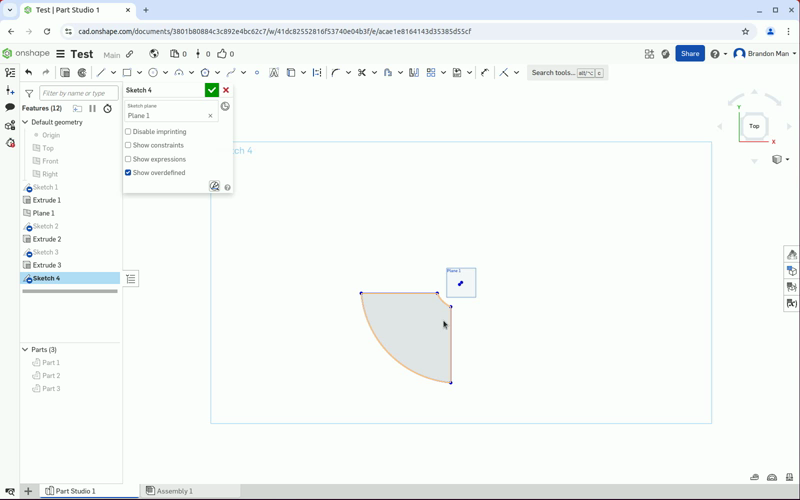
click(443, 320)
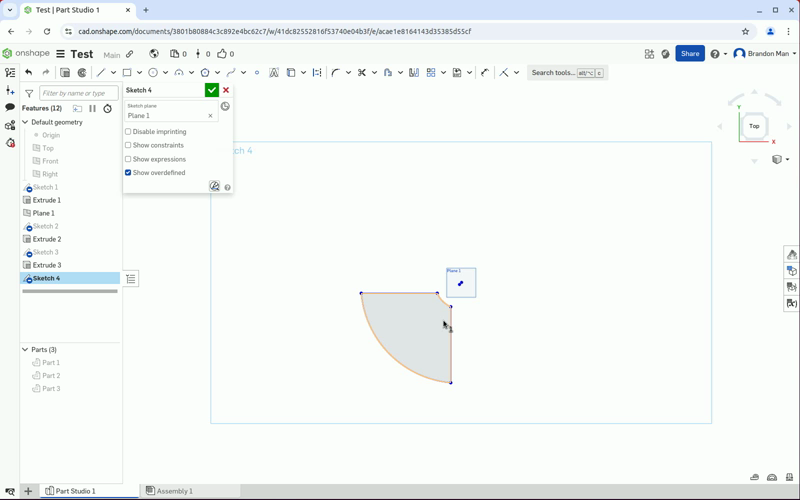
mouse_move(73, 352)
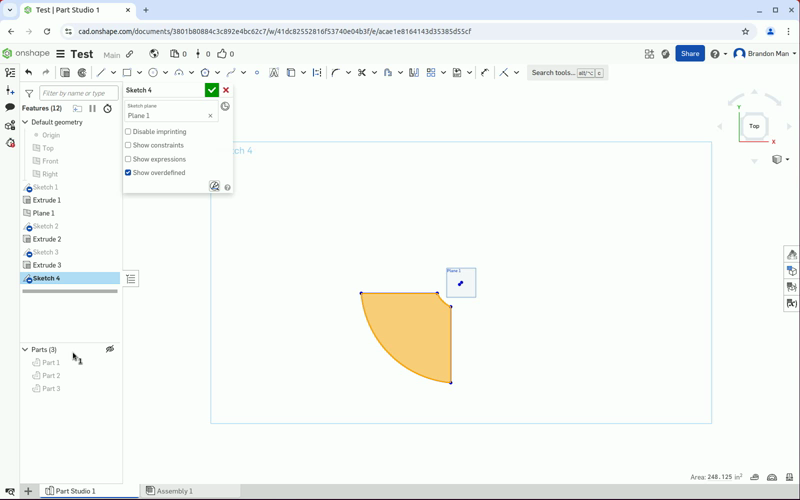
key(shift+y)
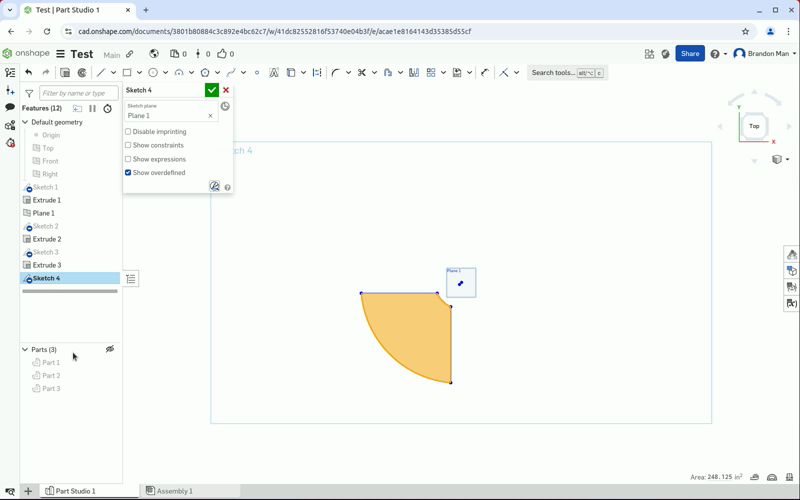
key(shift+e)
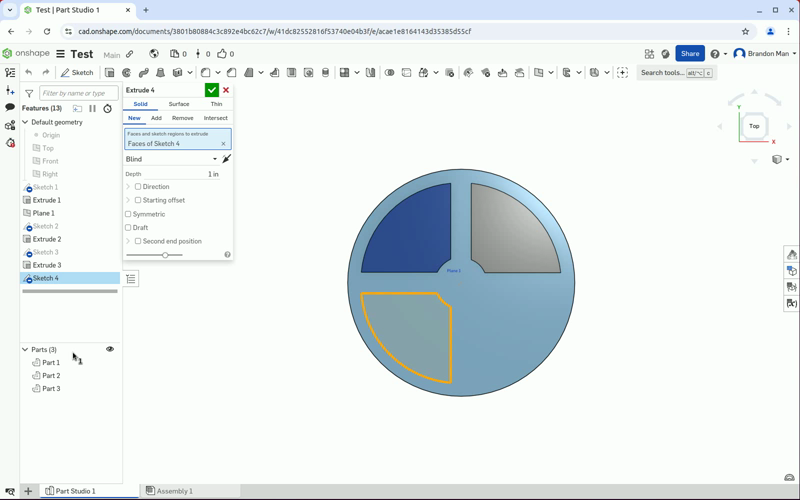
mouse_move(143, 106)
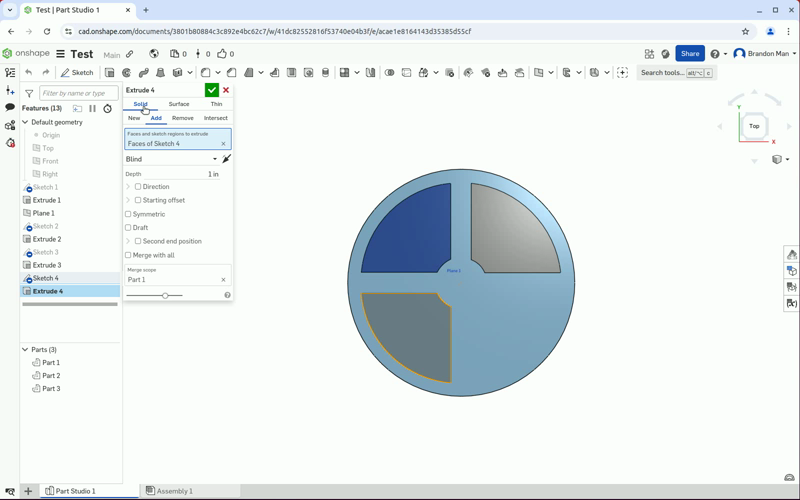
click(143, 106)
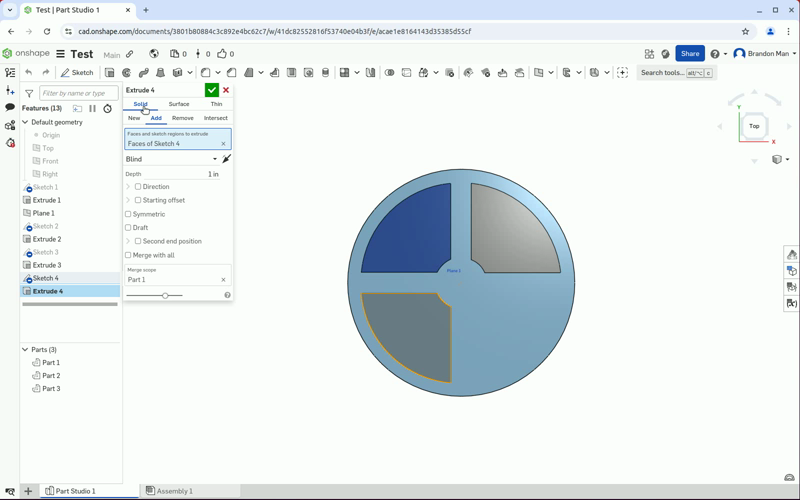
mouse_move(137, 120)
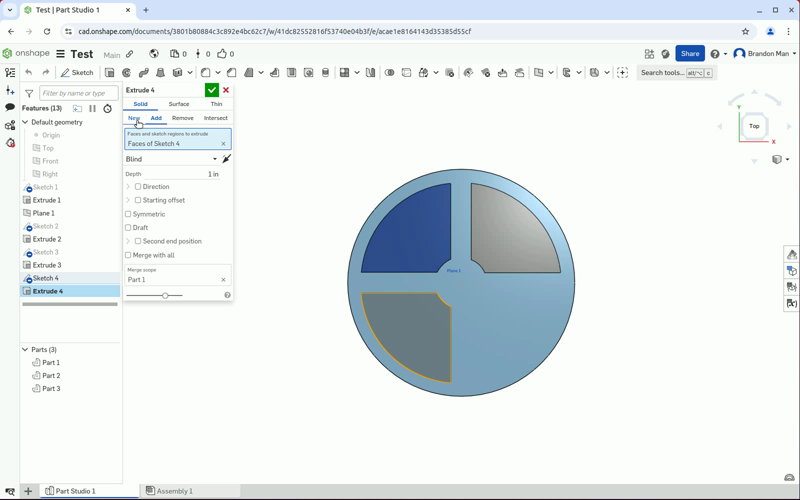
click(137, 120)
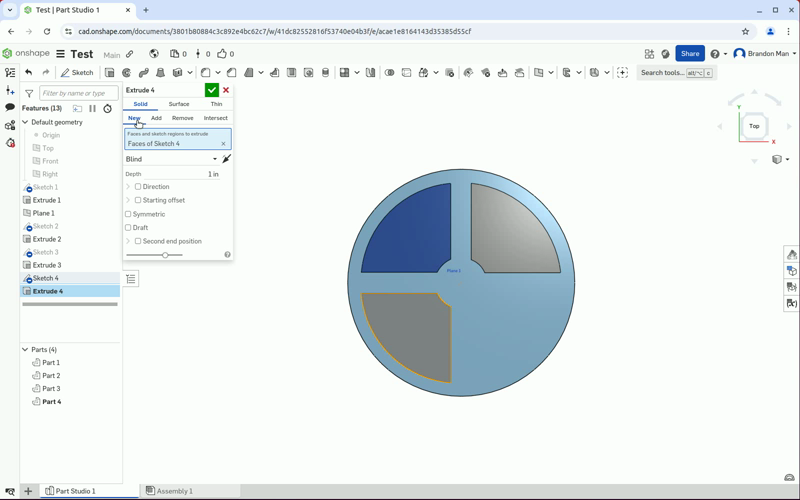
key(tab, 4)
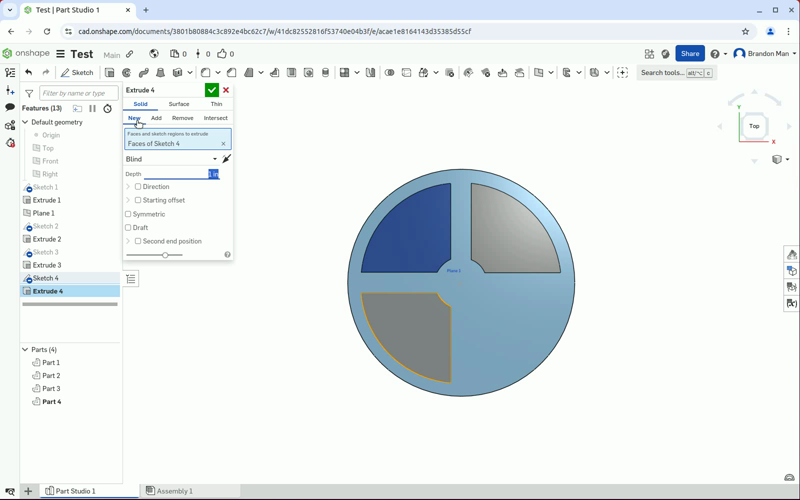
text(5.055)
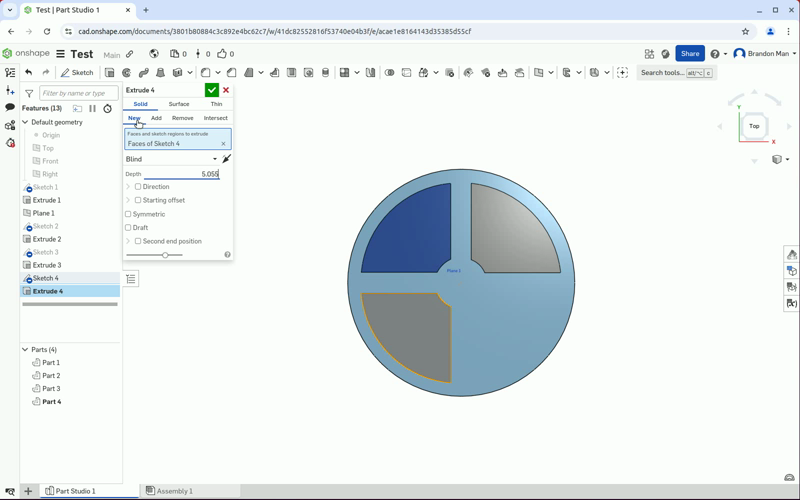
key(enter)
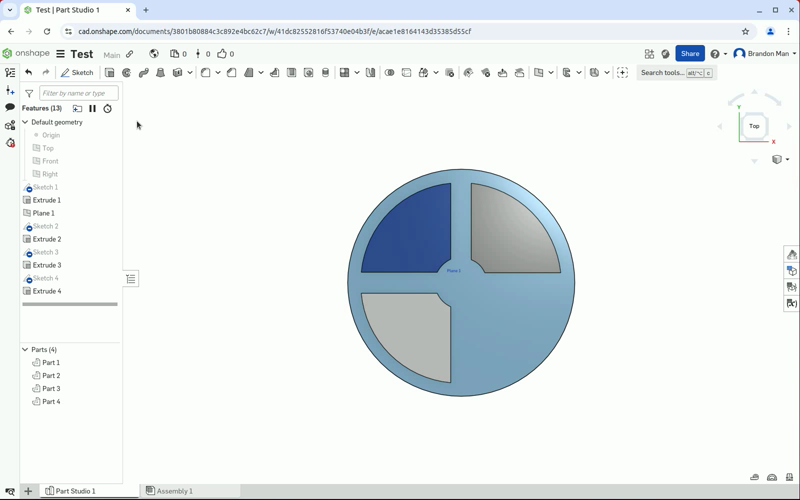
key(shift+h)
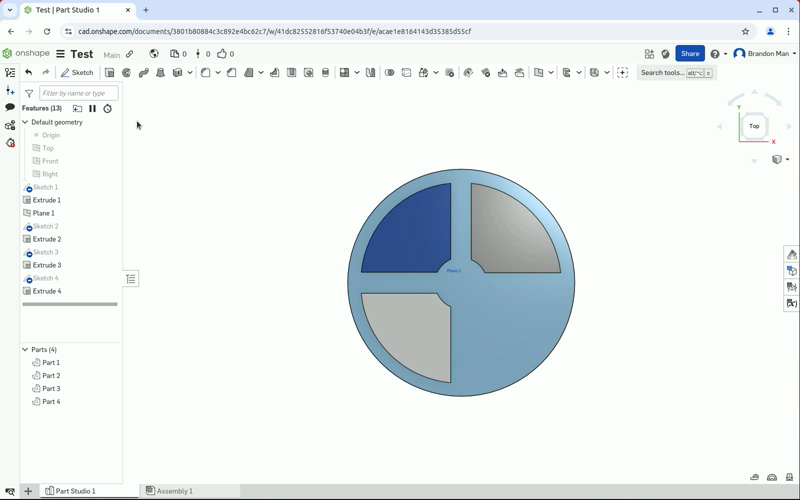
key(shift+h)
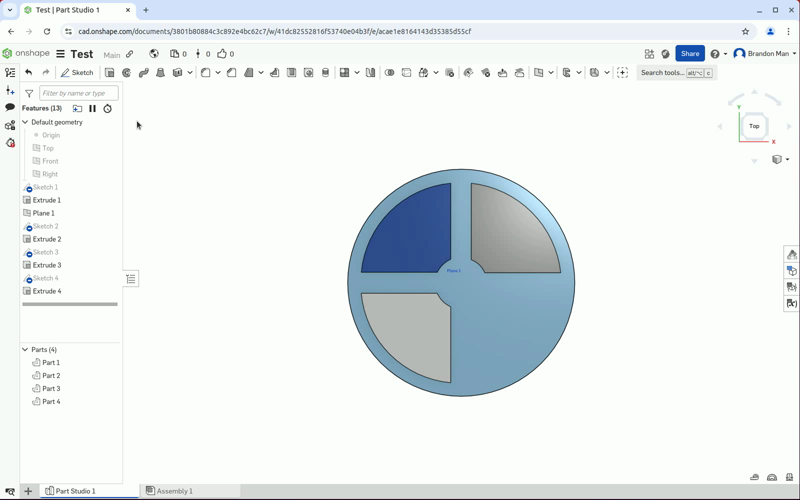
mouse_move(73, 189)
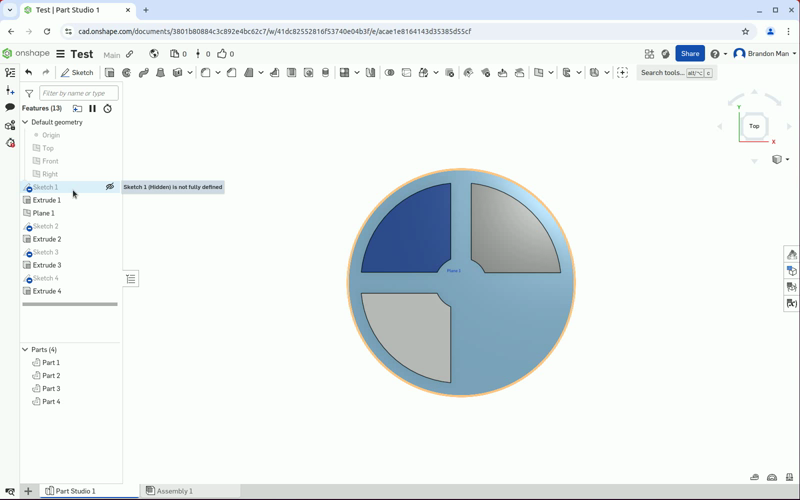
click(73, 189)
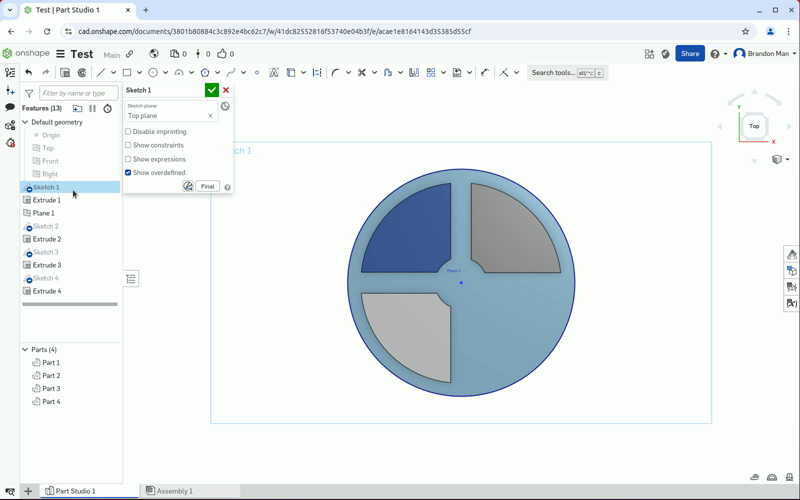
mouse_move(229, 92)
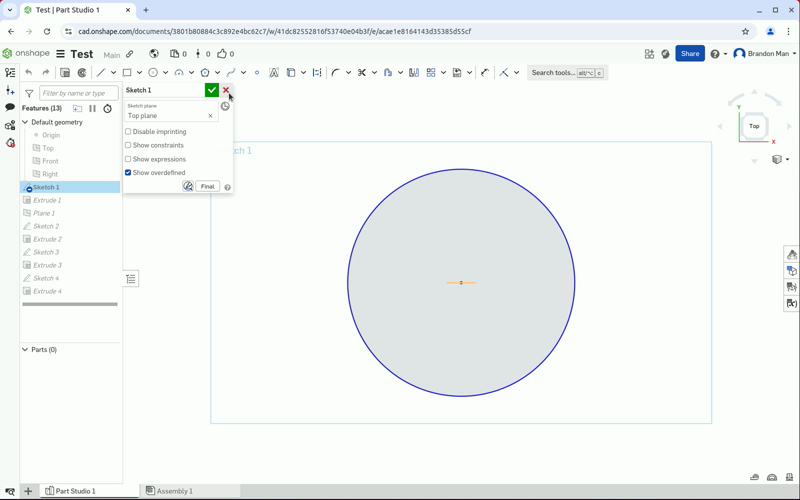
click(229, 92)
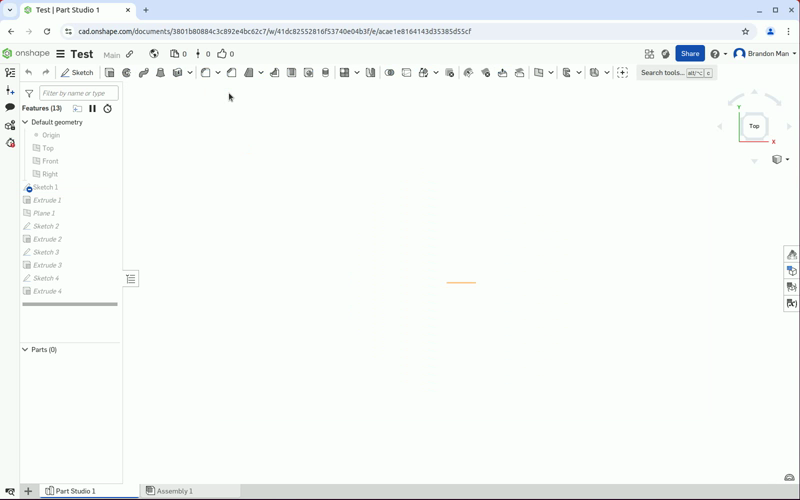
key(shift+s)
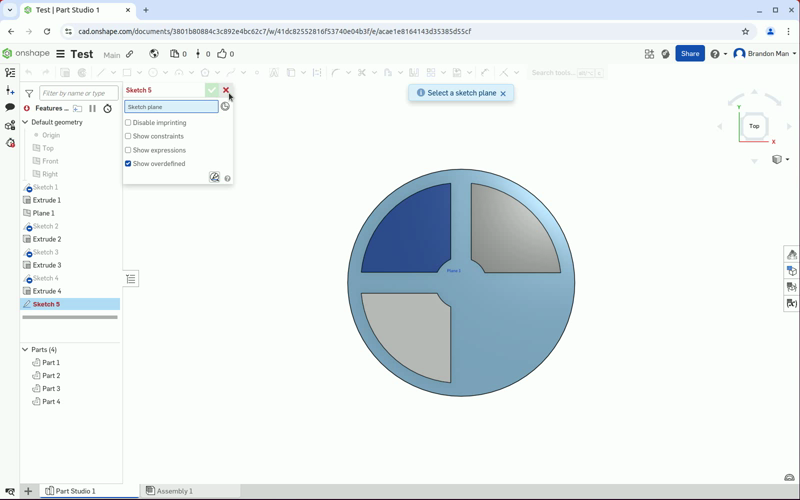
mouse_move(73, 215)
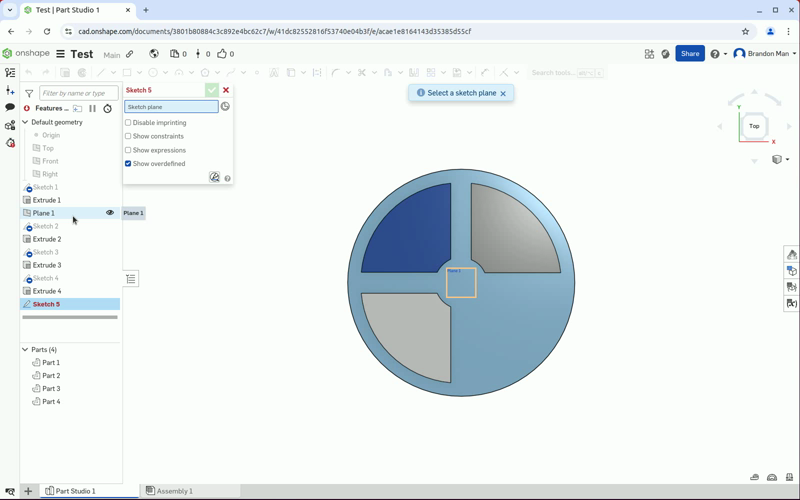
click(73, 215)
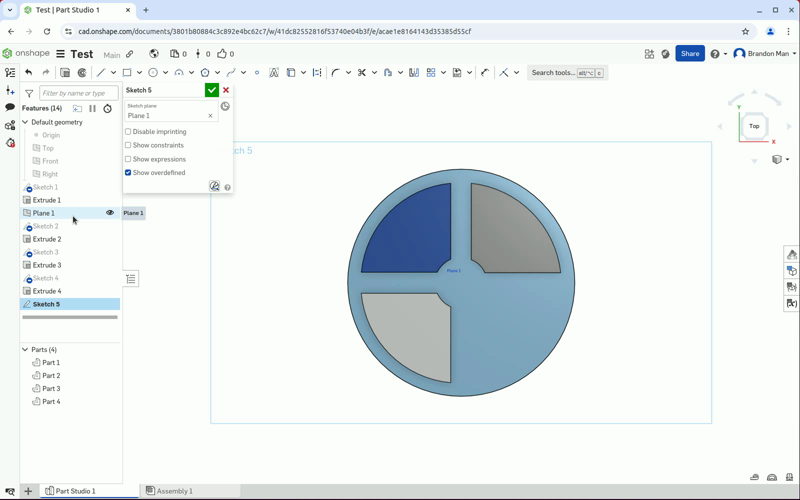
mouse_move(73, 352)
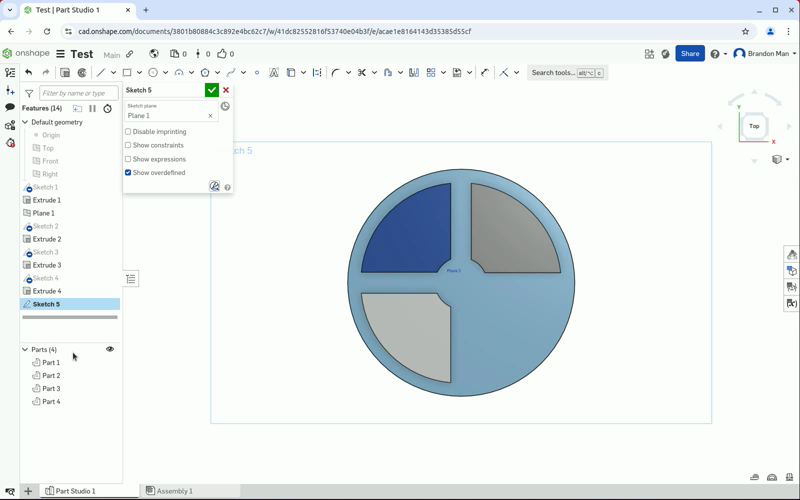
key(y)
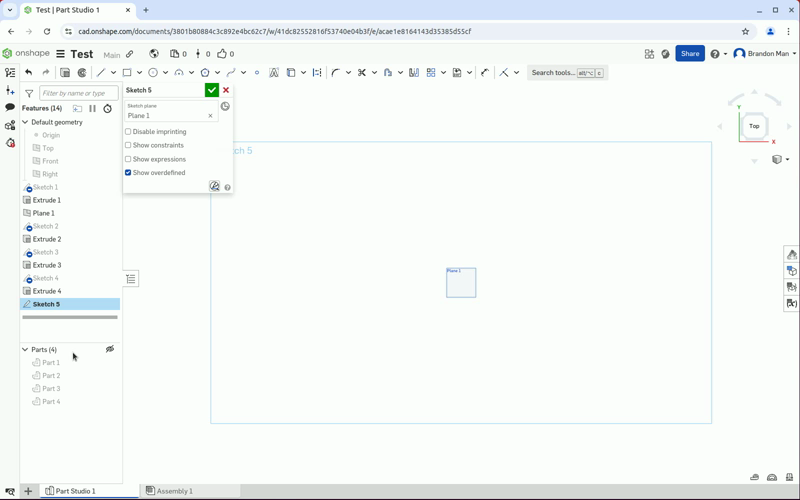
key(a)
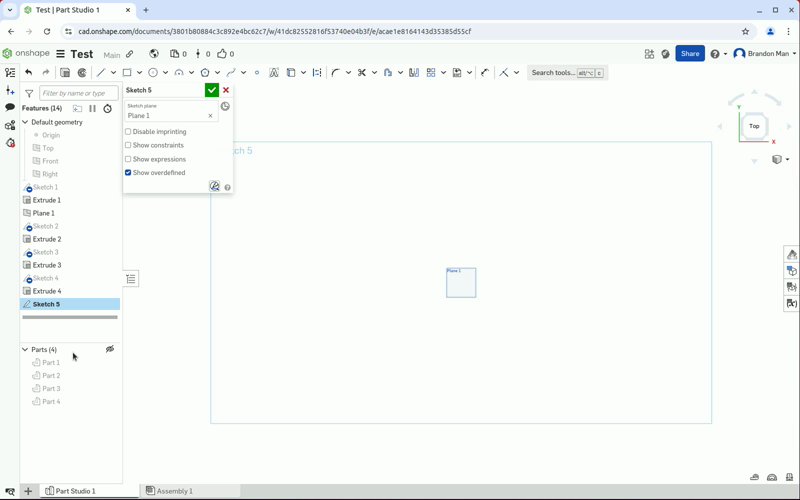
key_down(shift)
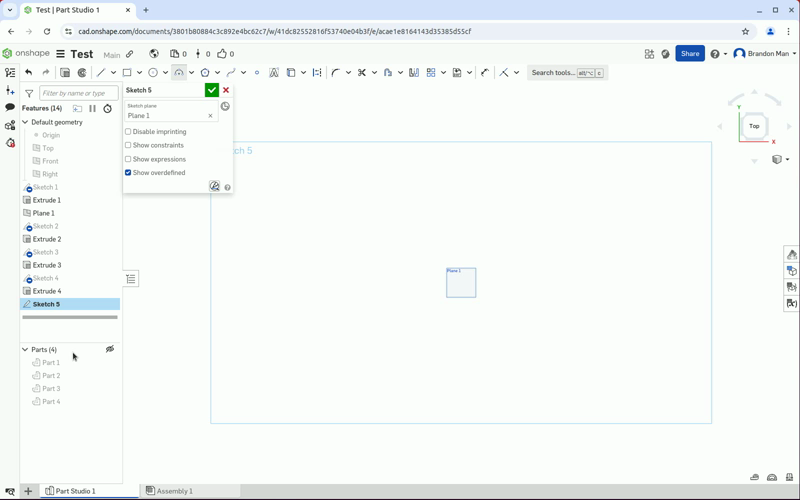
mouse_move(471, 382)
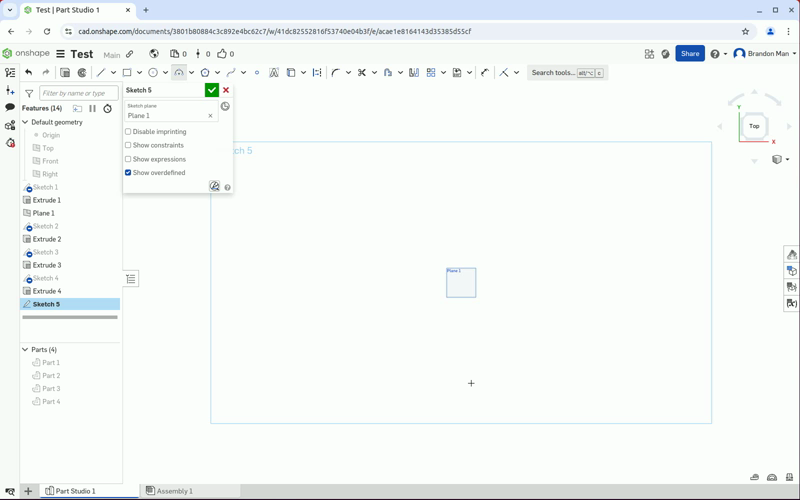
click(471, 382)
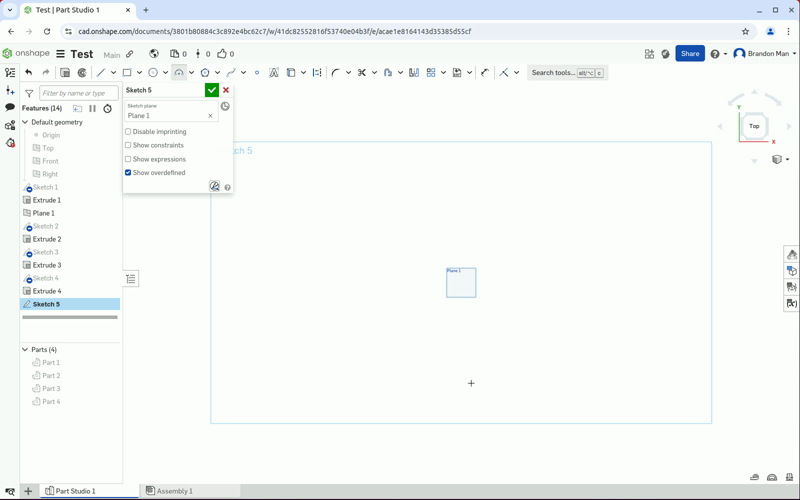
key_up(shift)
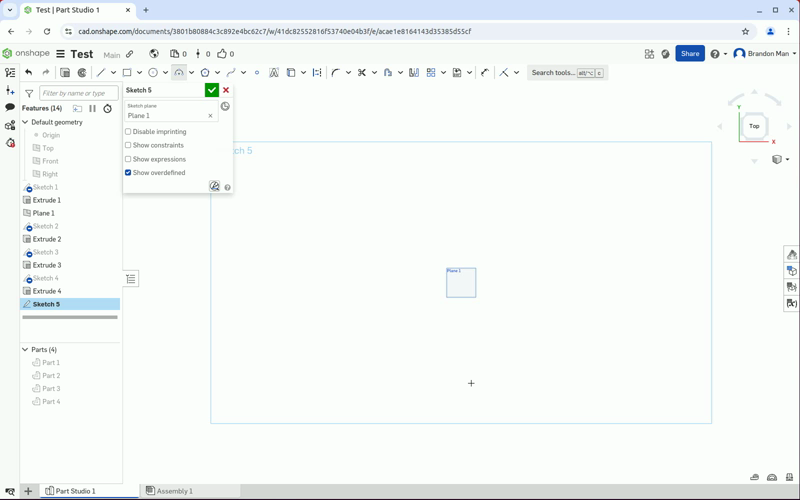
key_down(shift)
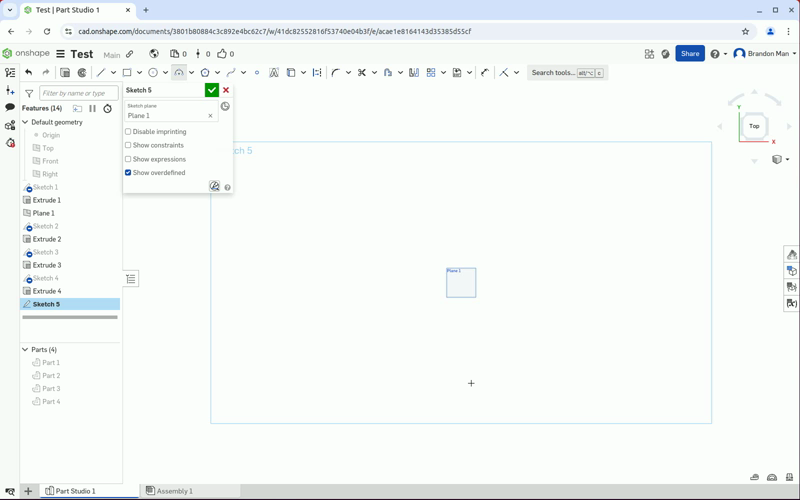
mouse_move(560, 293)
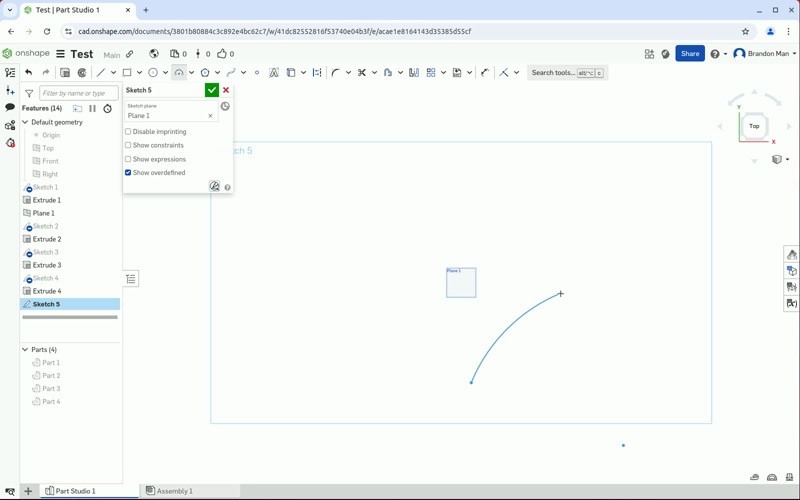
click(560, 293)
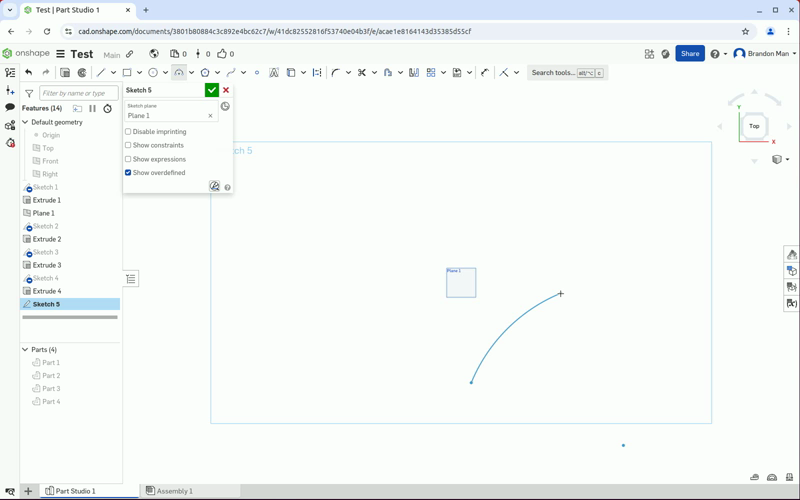
mouse_move(531, 353)
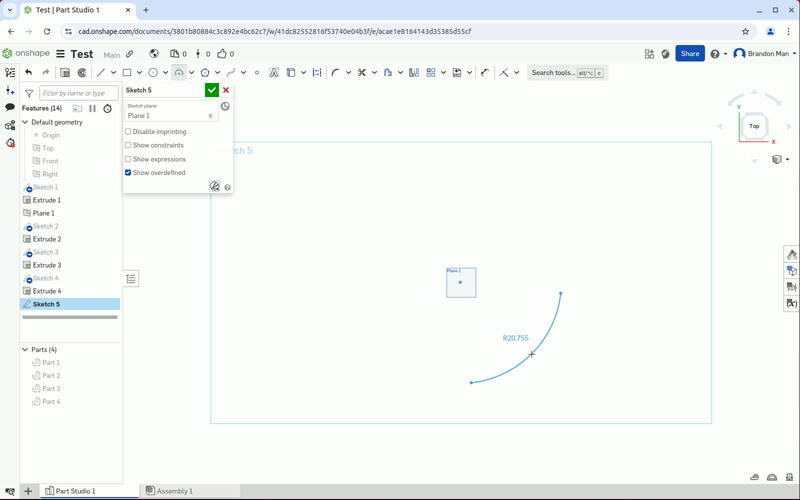
click(531, 353)
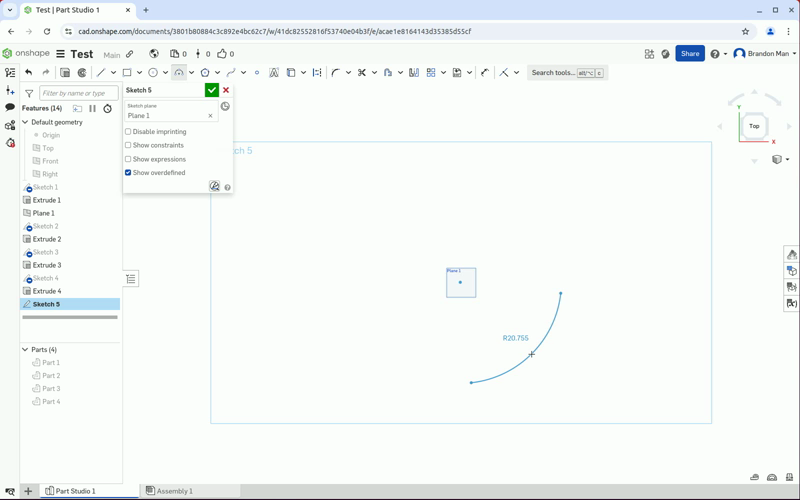
key_up(shift)
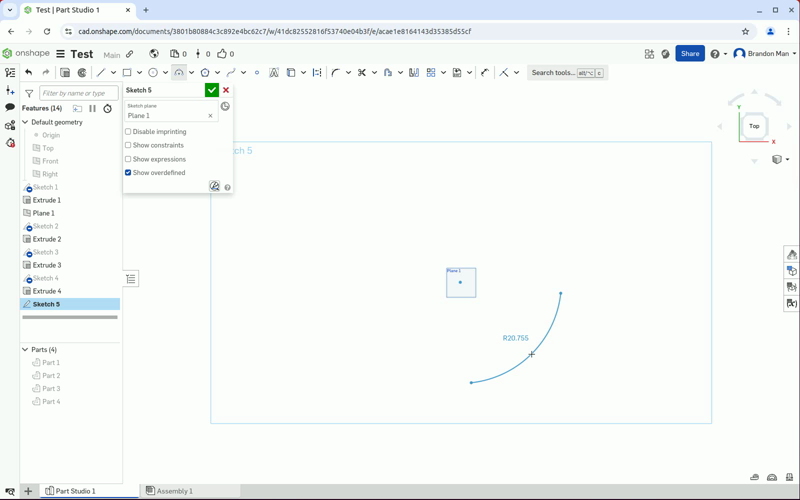
key(esc)
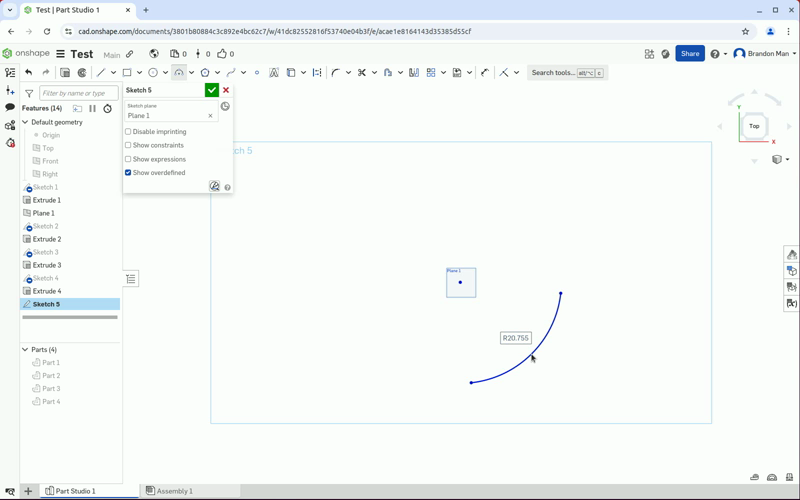
key(l)
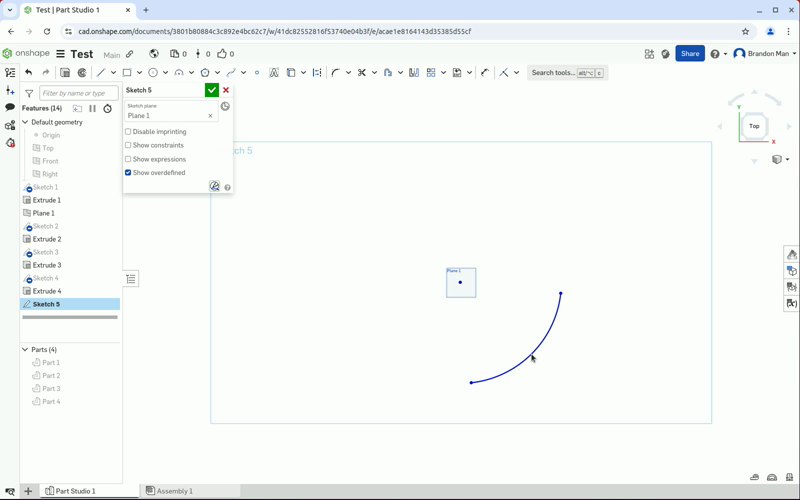
mouse_move(560, 293)
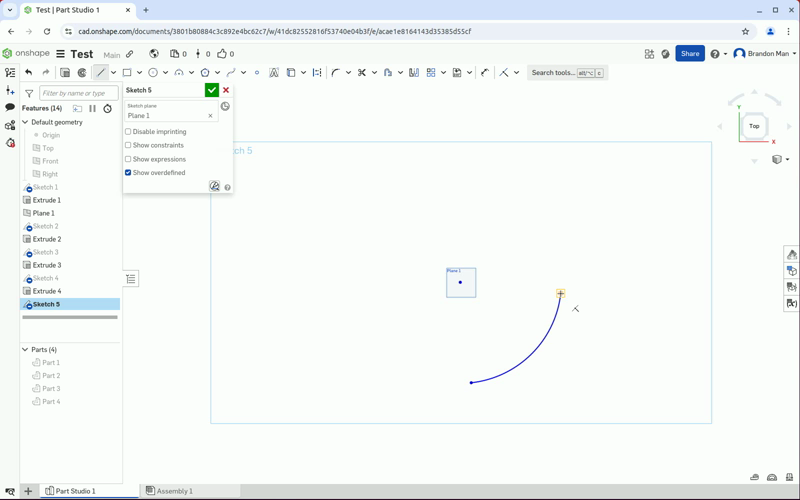
click(560, 293)
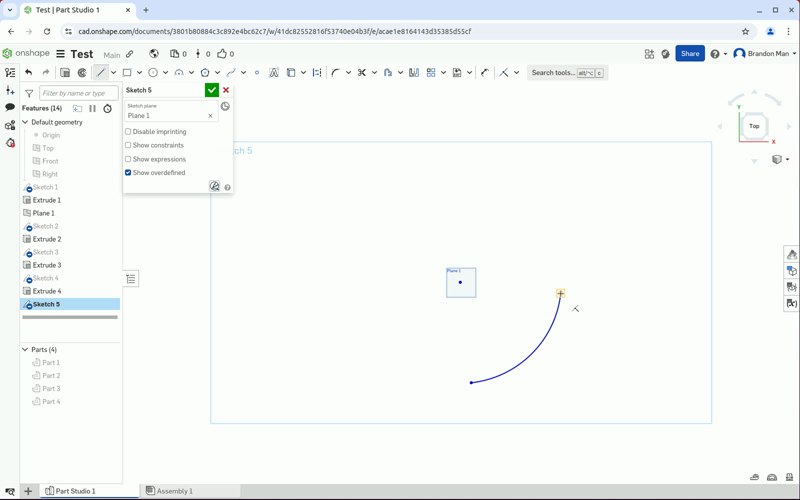
key_down(shift)
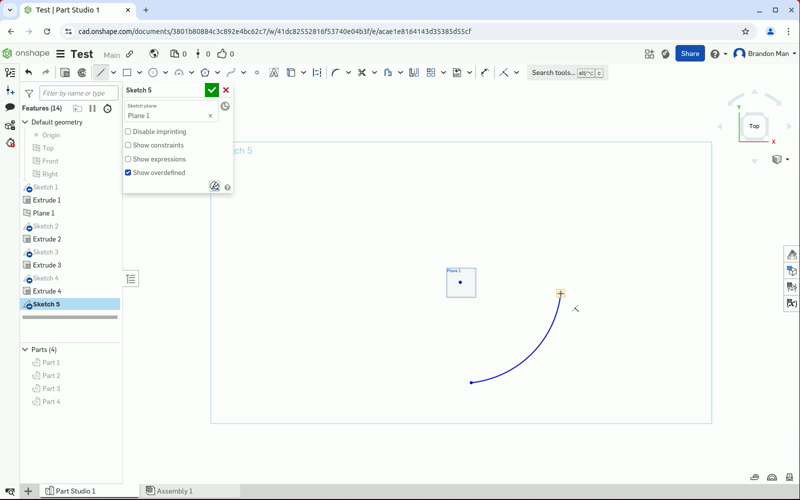
mouse_move(486, 293)
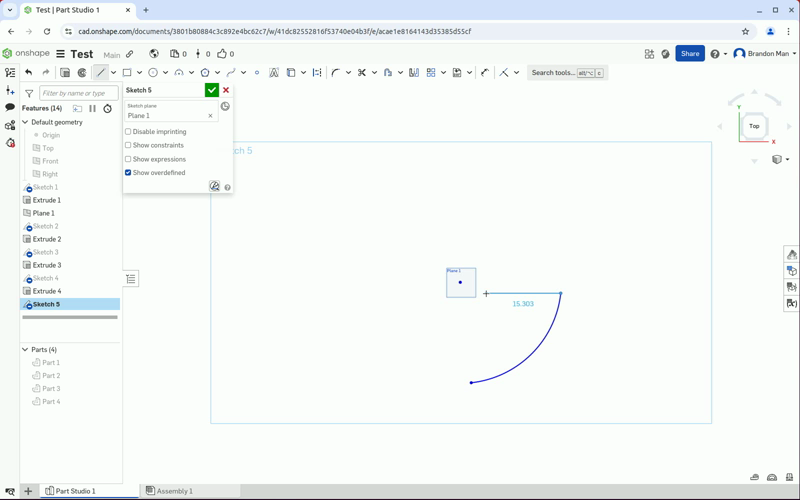
click(486, 293)
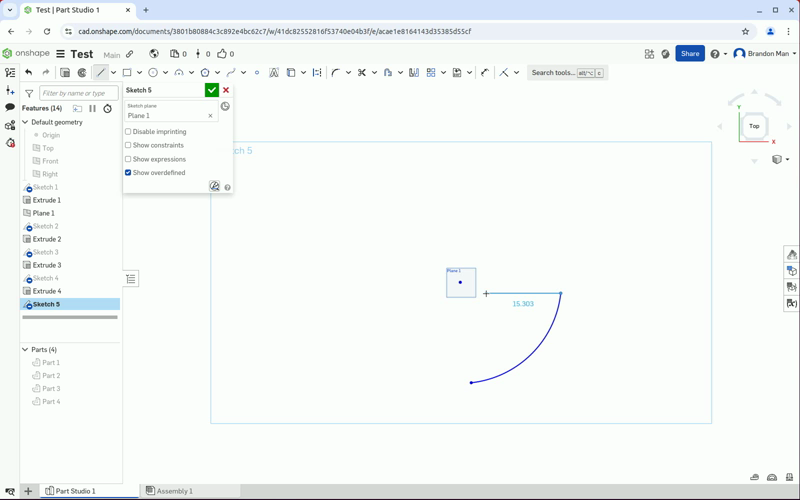
key_up(shift)
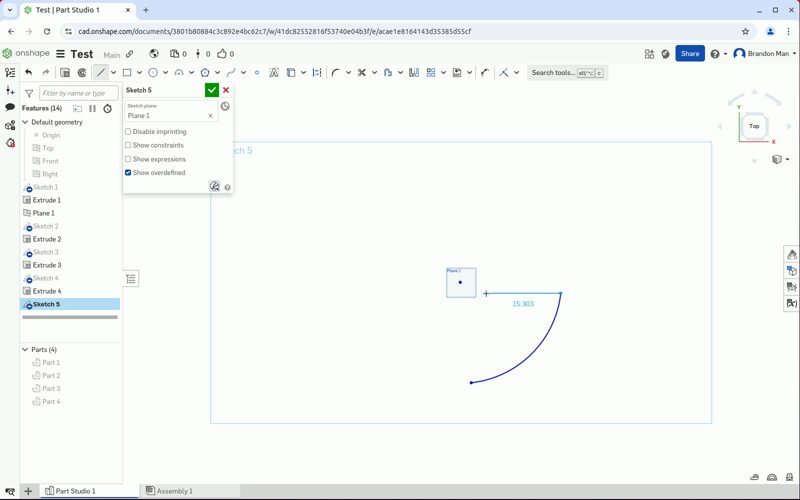
key_down(shift)
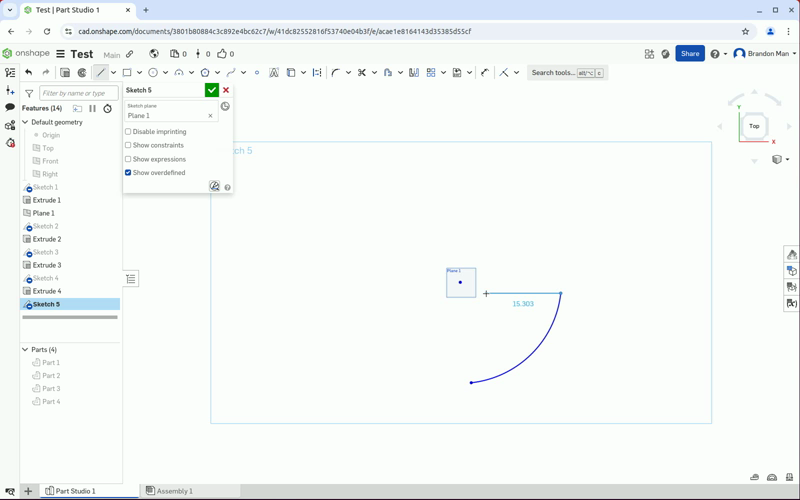
mouse_move(516, 293)
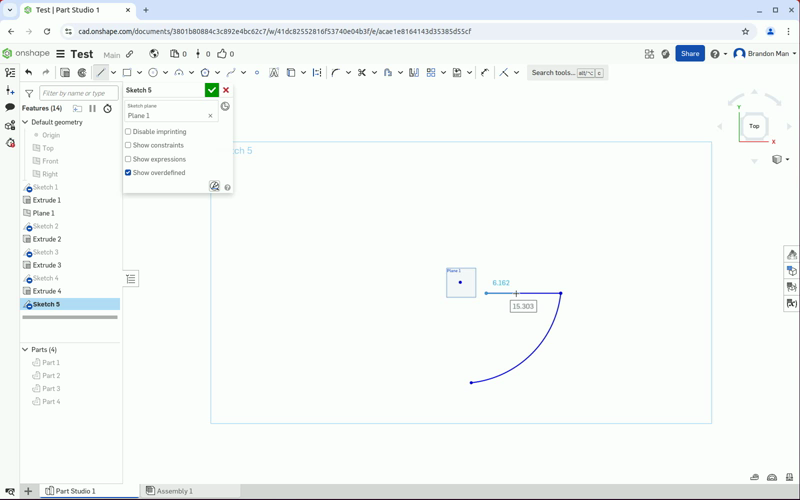
mouse_move(484, 293)
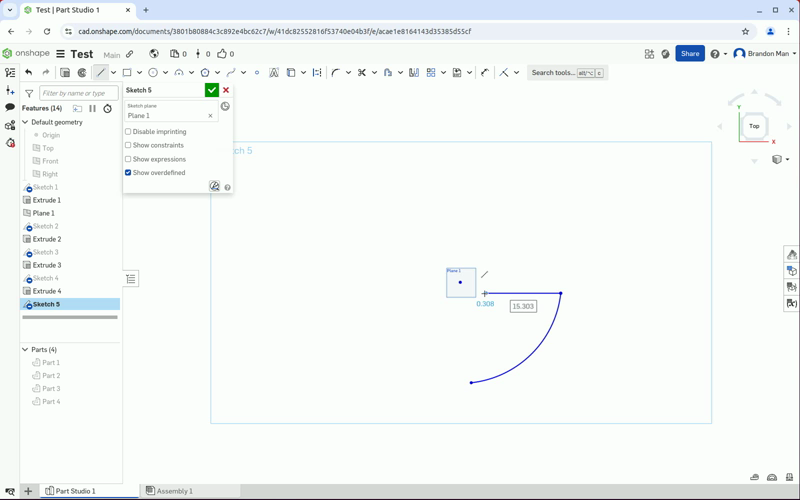
scroll(6)
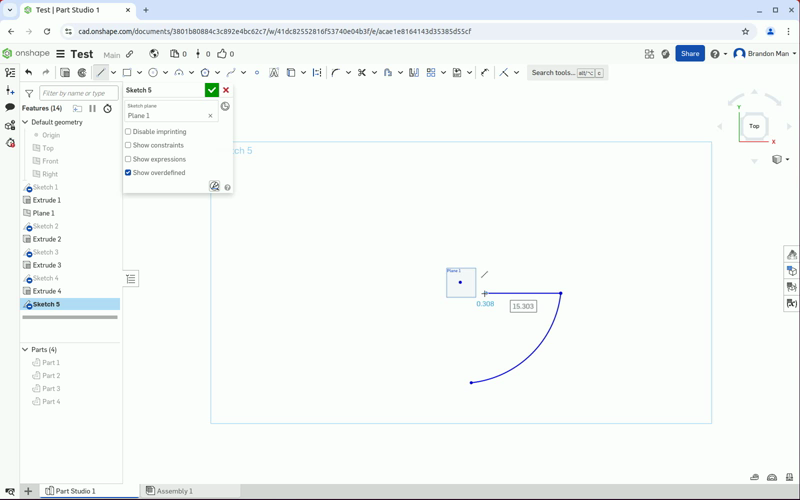
scroll(6)
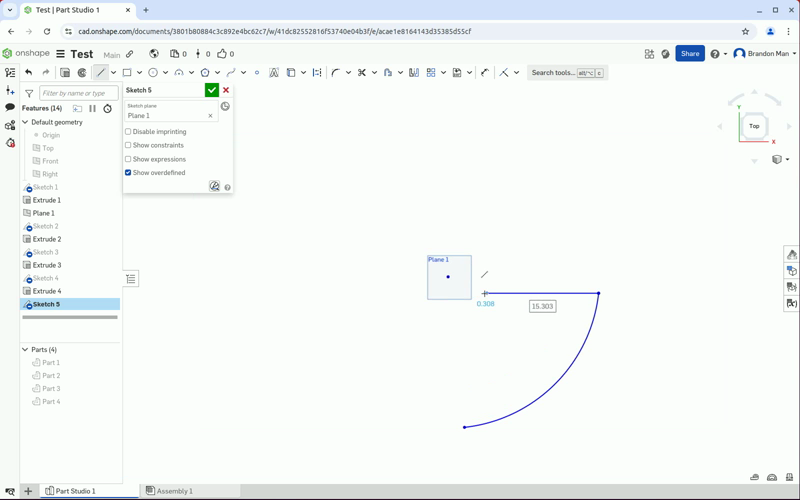
scroll(6)
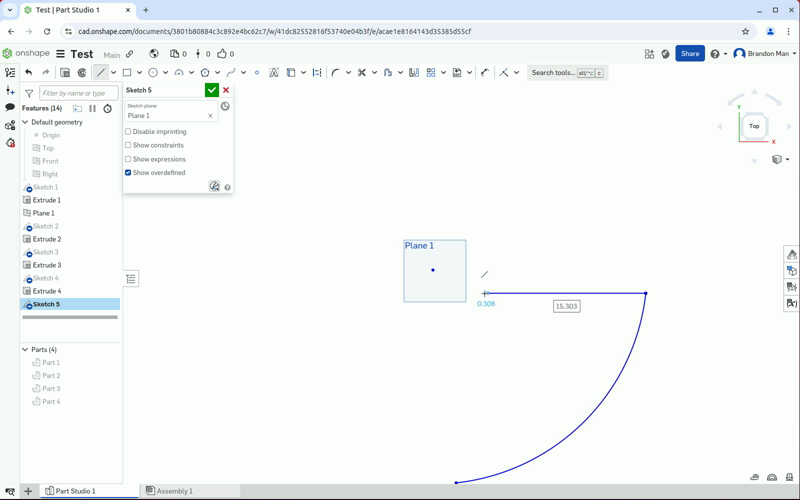
scroll(6)
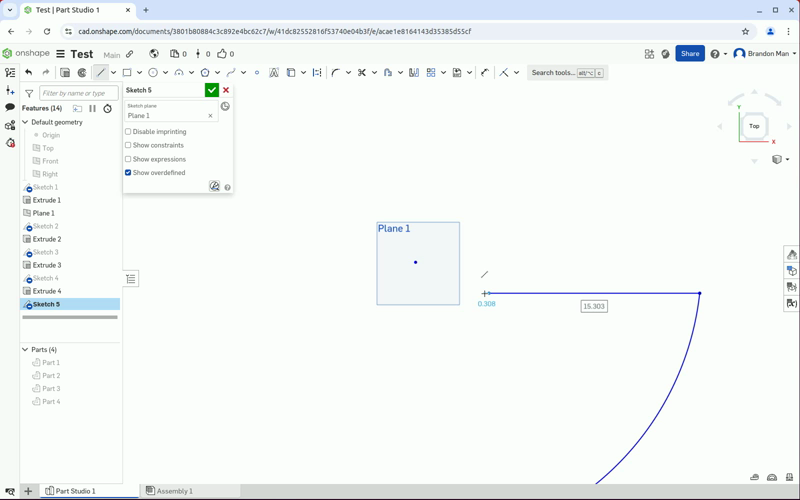
scroll(6)
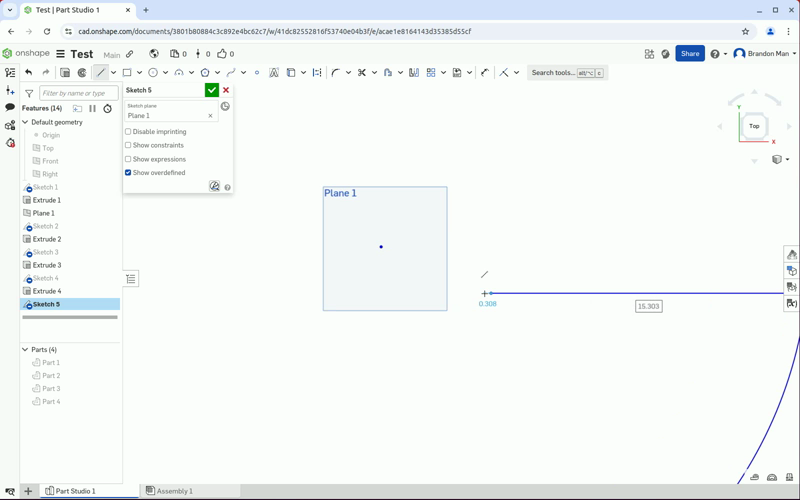
scroll(6)
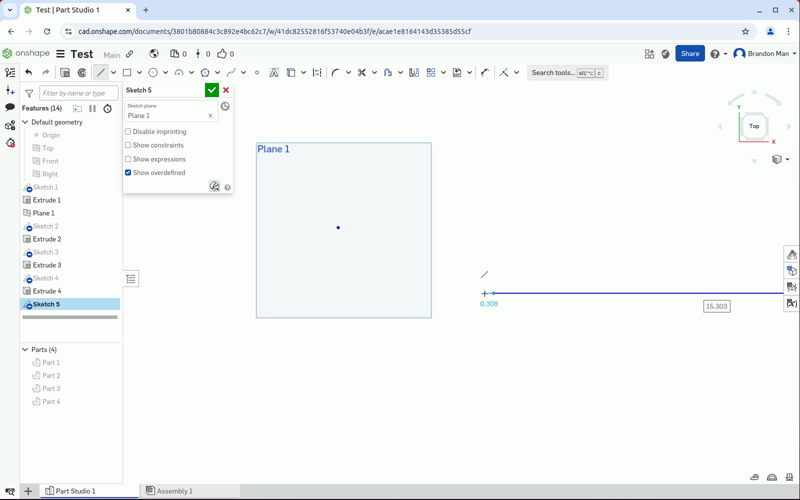
scroll(6)
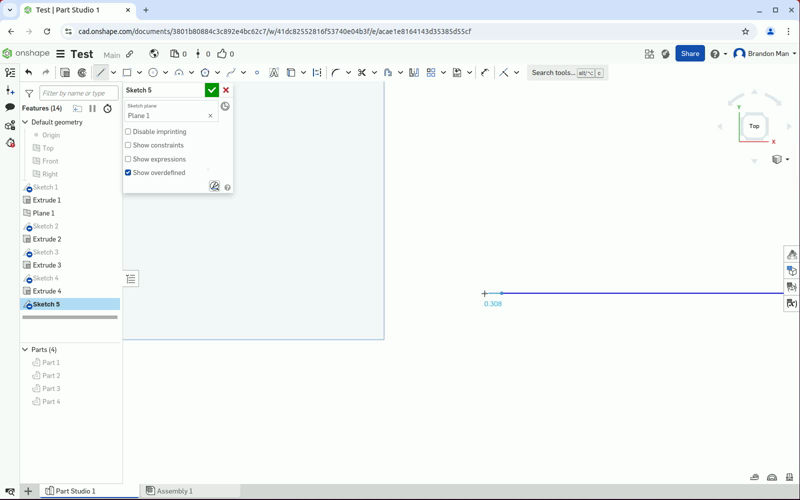
click(484, 293)
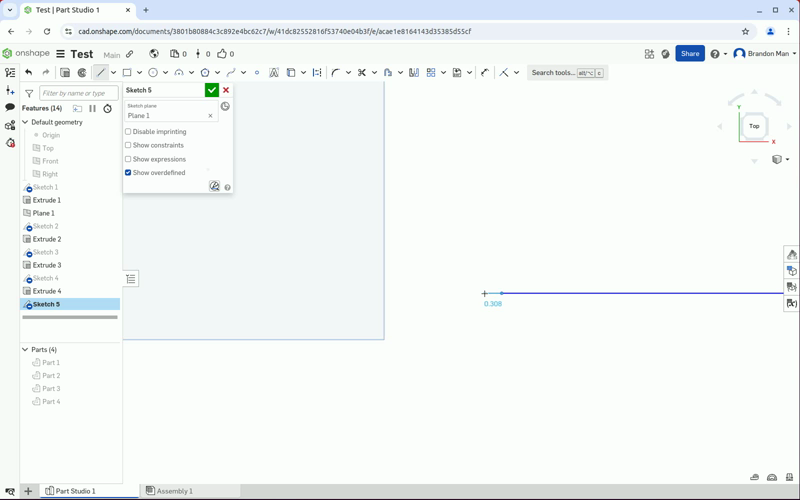
scroll(-6)
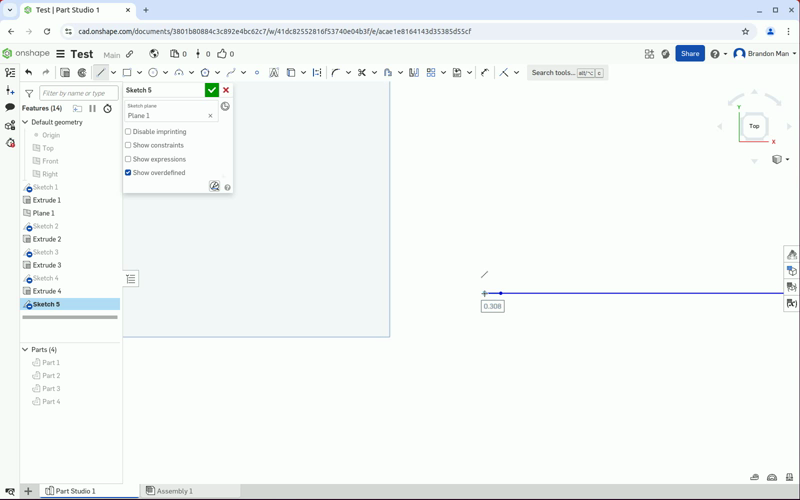
scroll(-6)
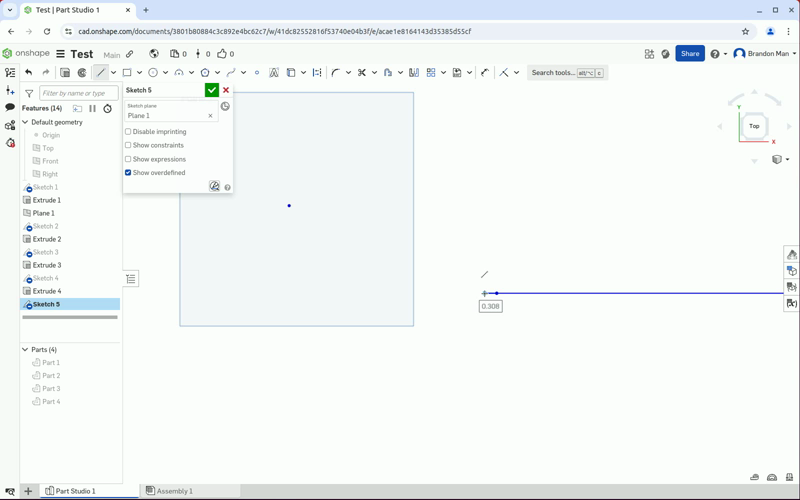
scroll(-6)
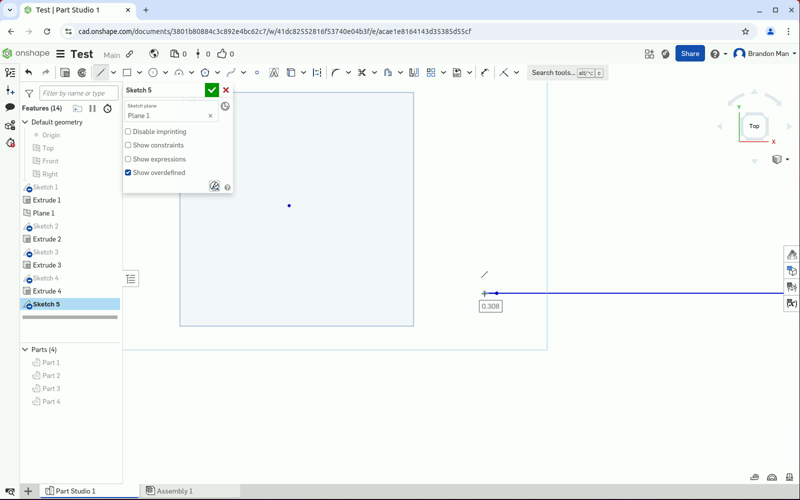
scroll(-6)
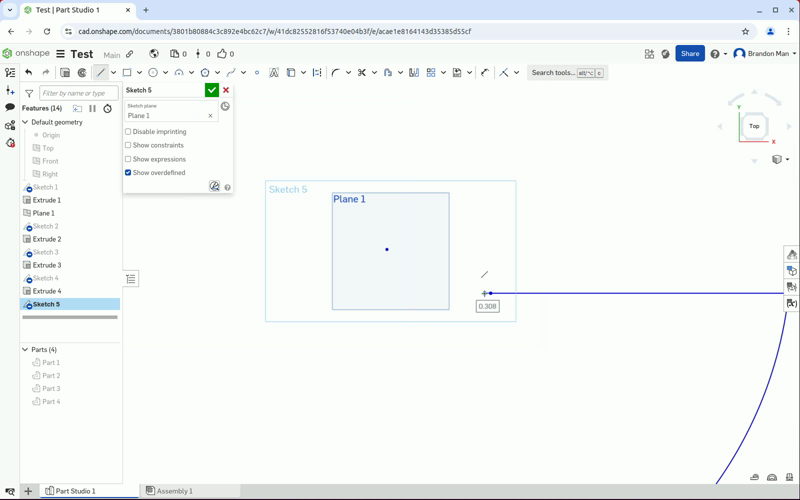
scroll(-6)
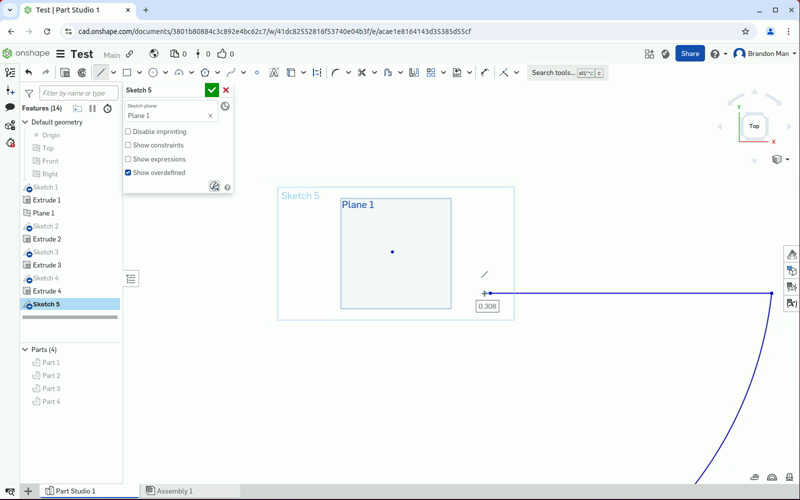
scroll(-6)
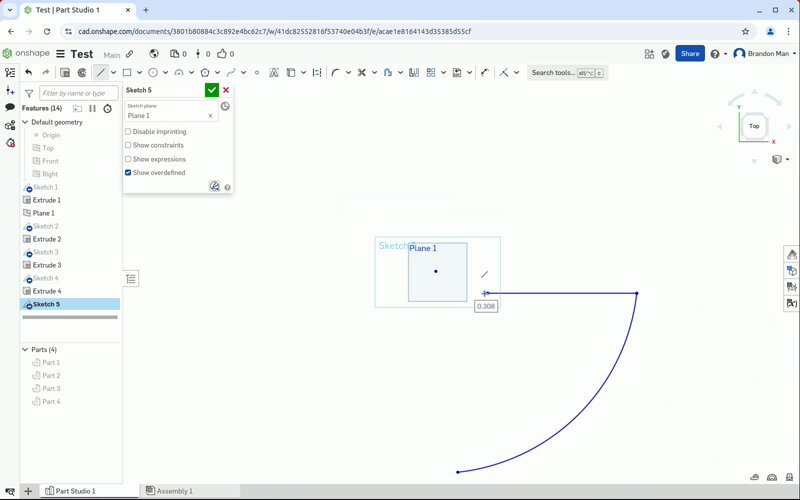
scroll(-6)
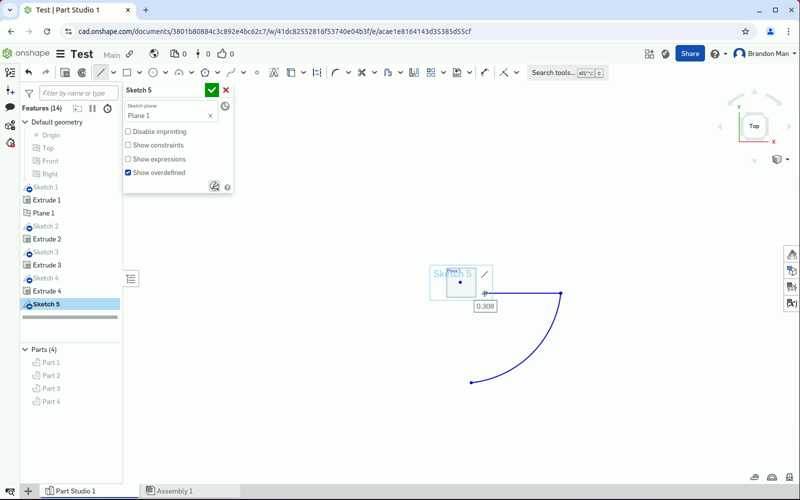
key_up(shift)
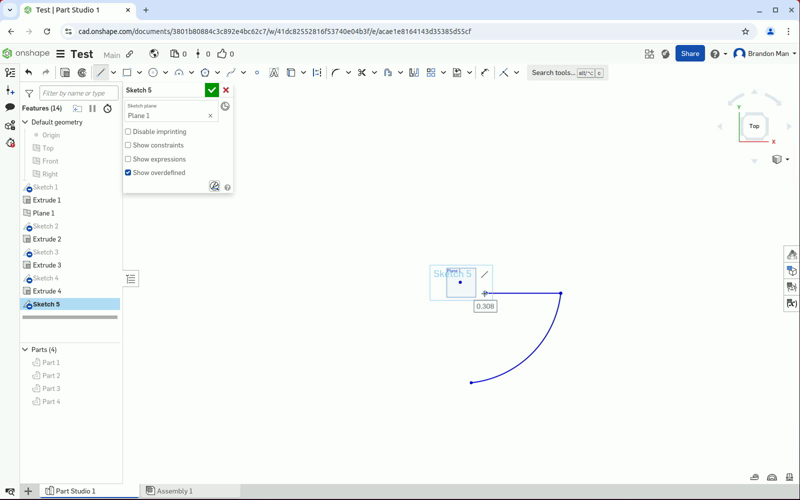
key(esc)
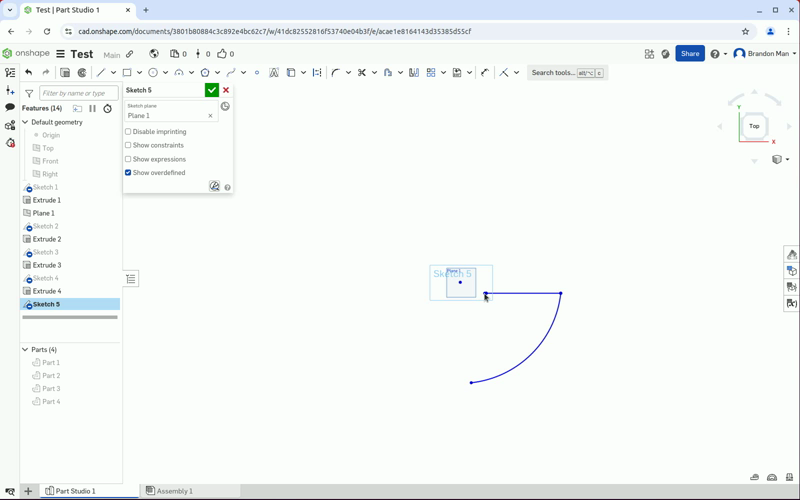
key(a)
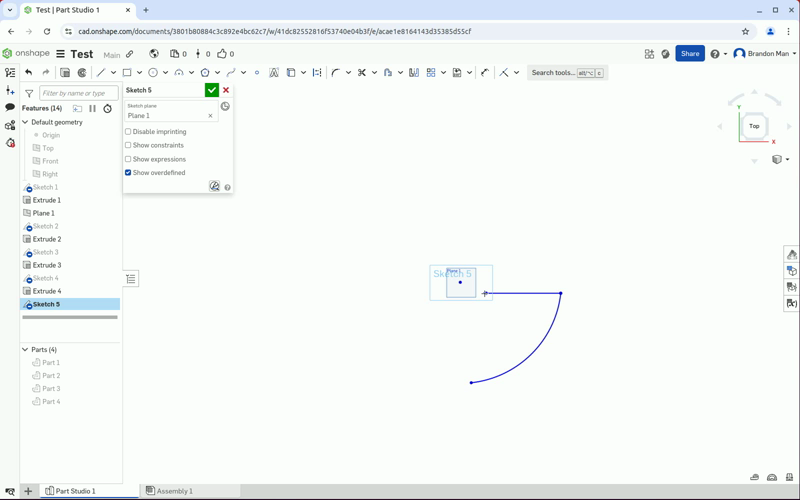
mouse_move(484, 293)
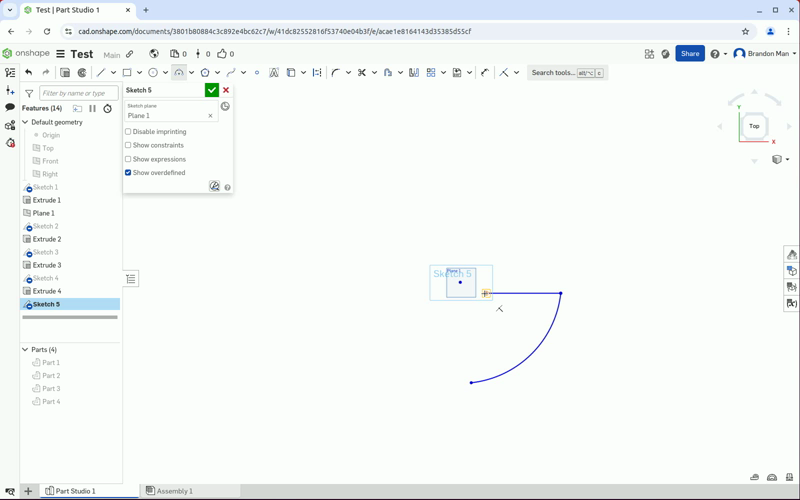
scroll(6)
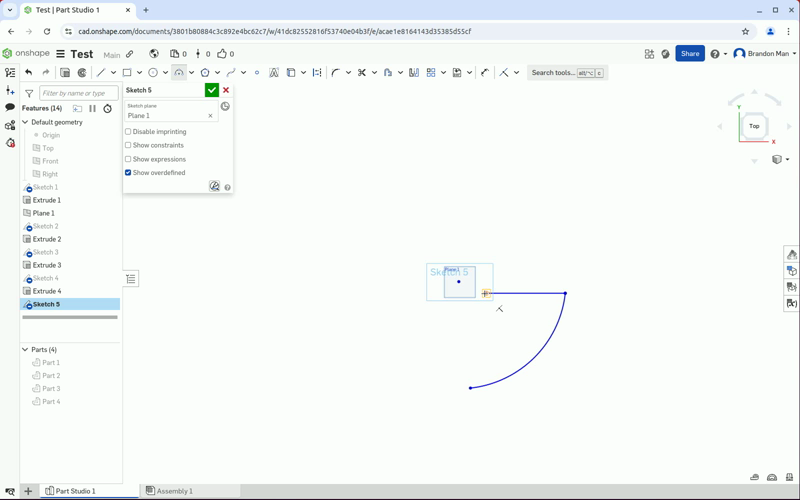
scroll(6)
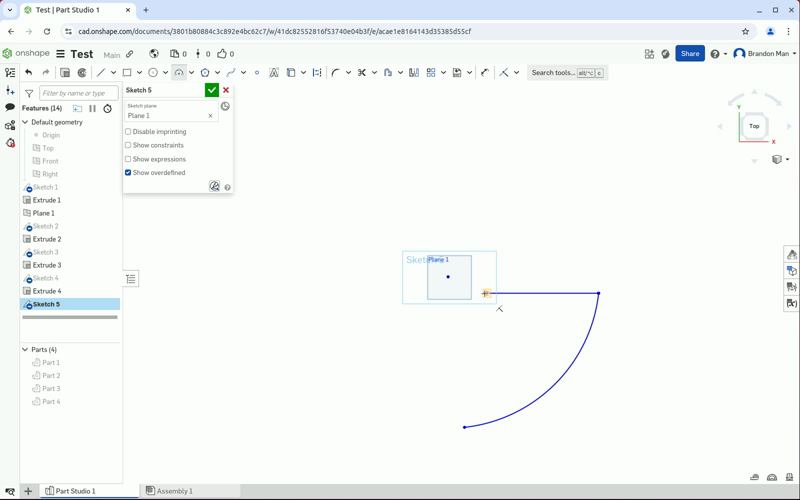
scroll(6)
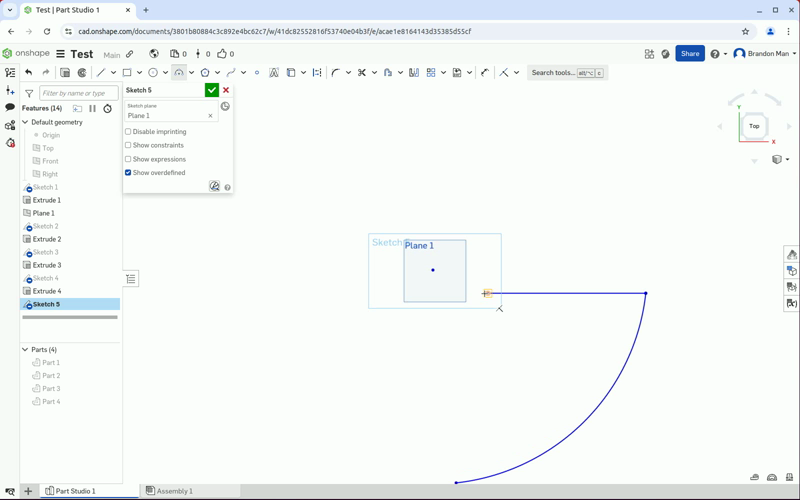
scroll(6)
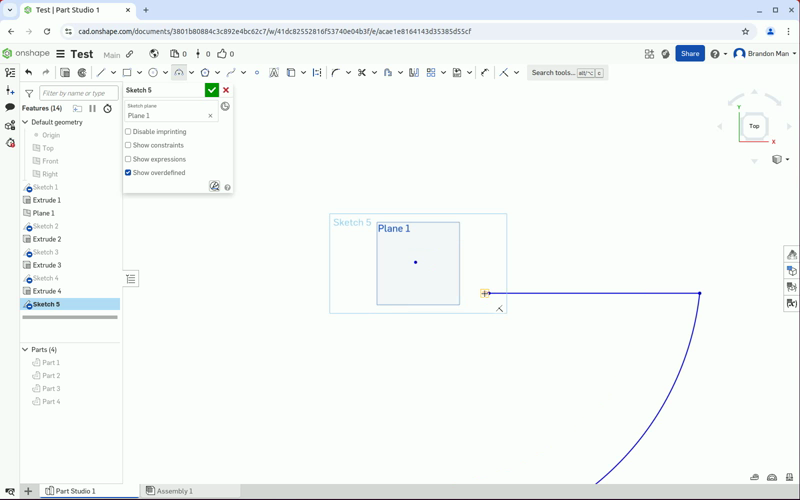
scroll(6)
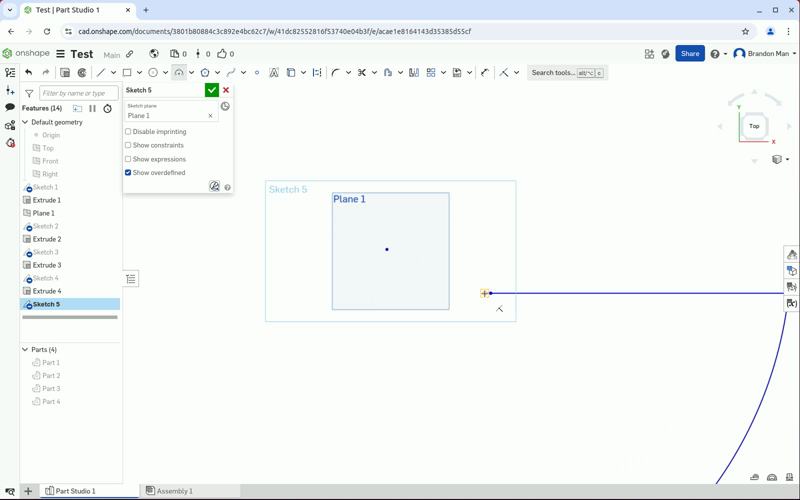
scroll(6)
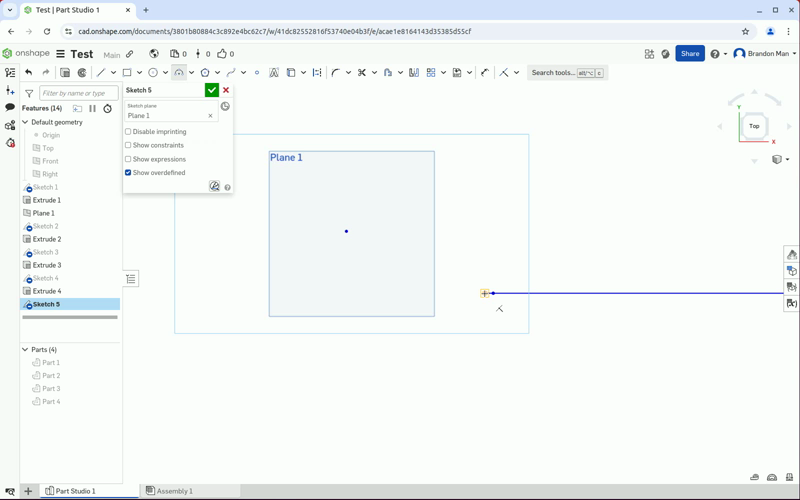
scroll(6)
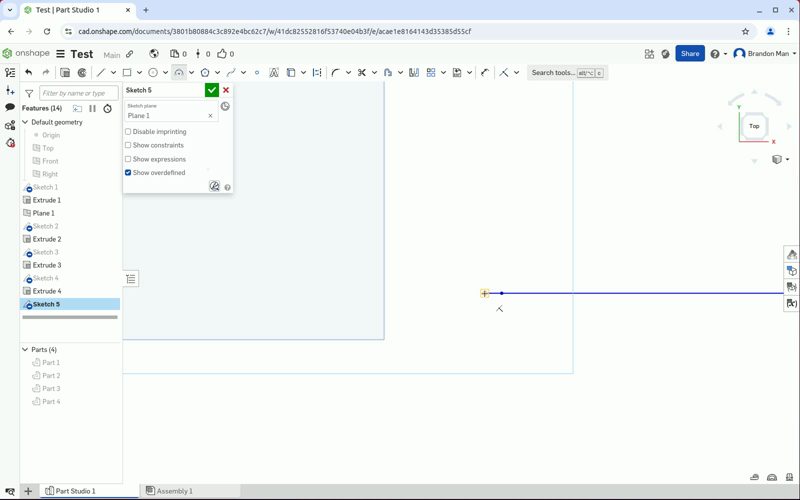
click(484, 293)
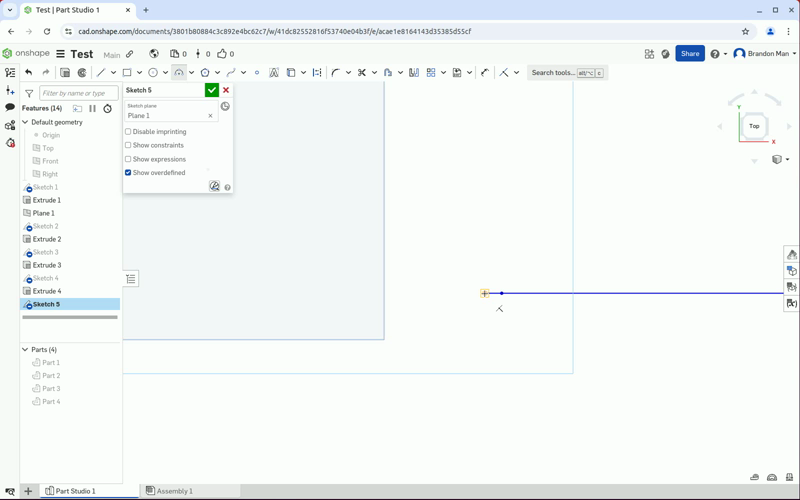
scroll(-6)
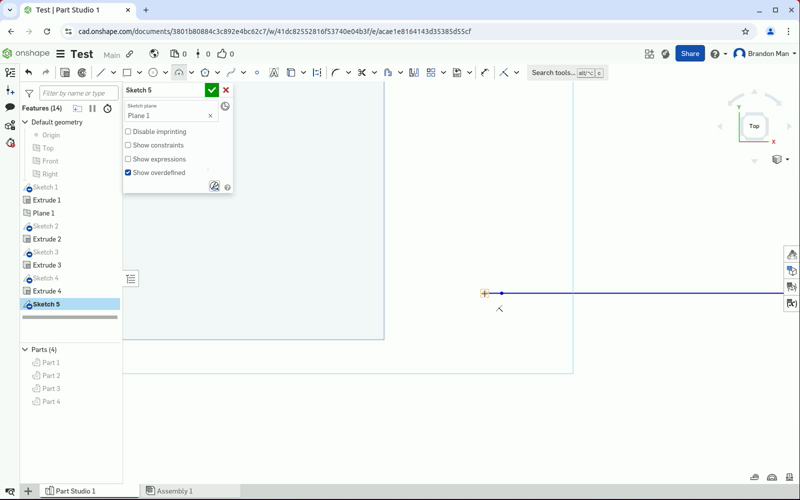
scroll(-6)
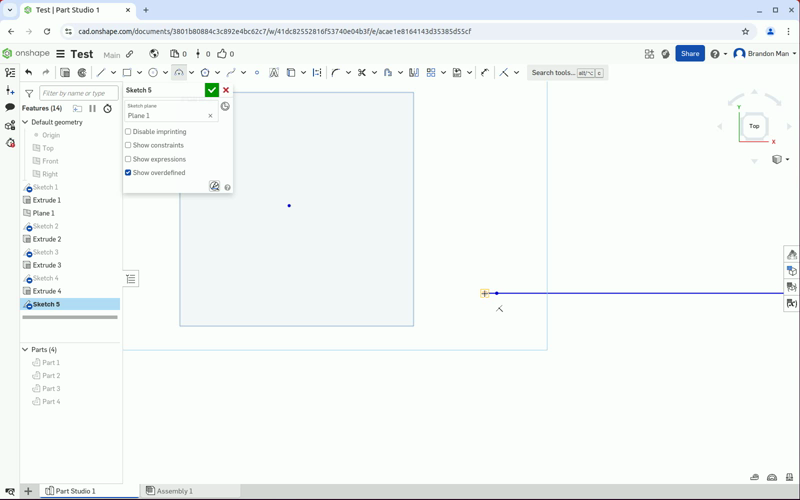
scroll(-6)
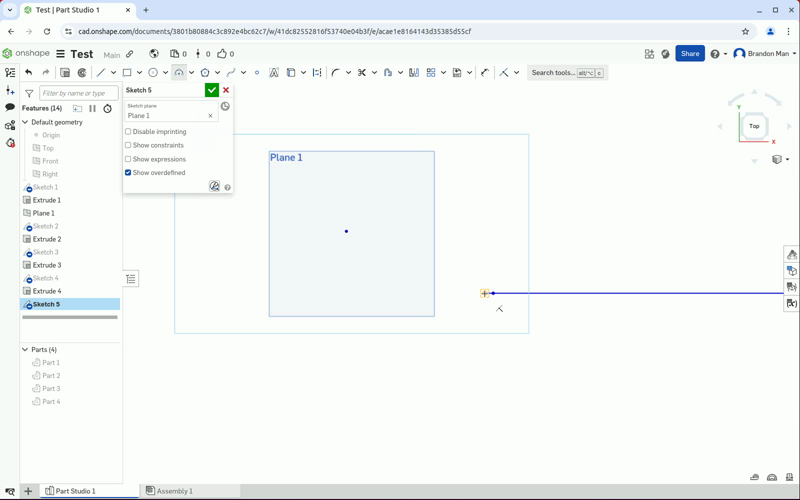
scroll(-6)
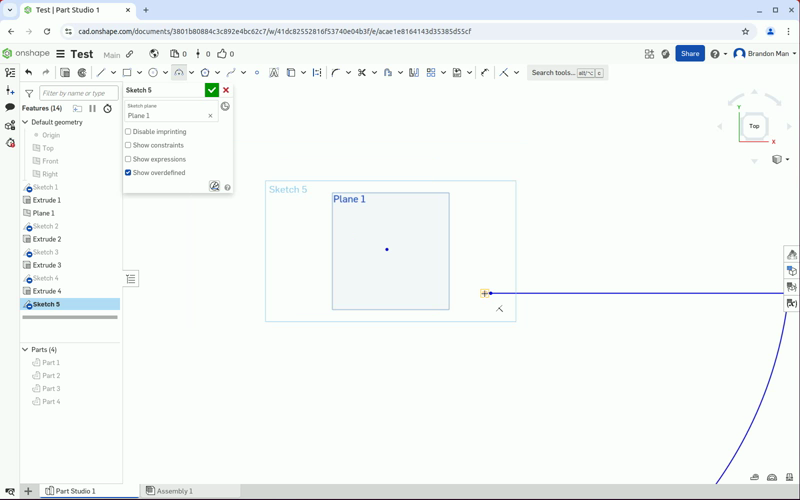
scroll(-6)
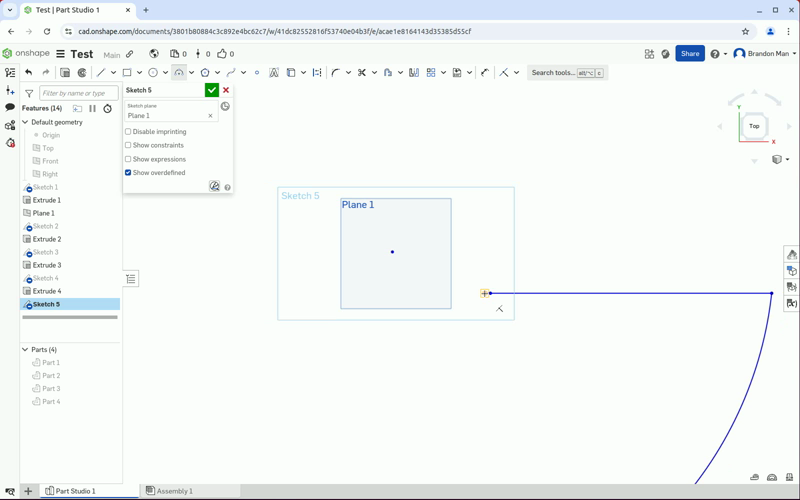
scroll(-6)
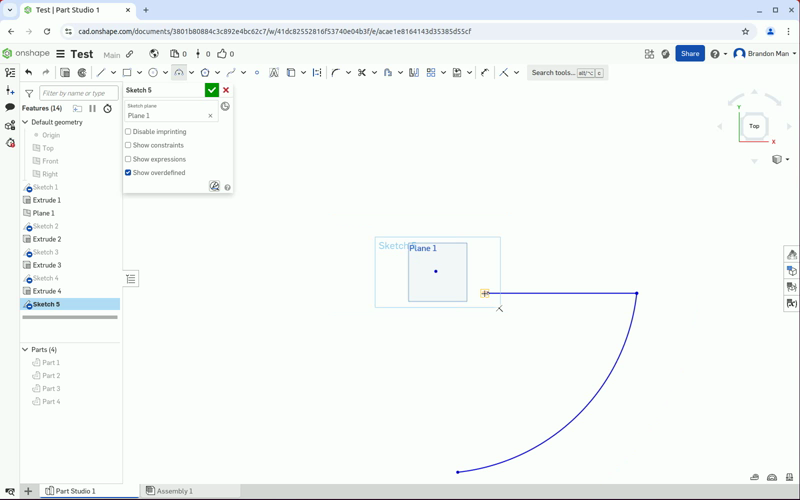
scroll(-6)
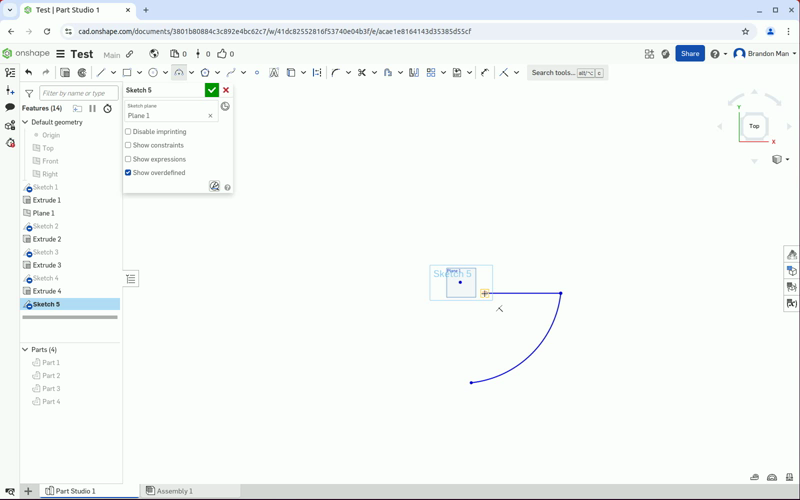
key_down(shift)
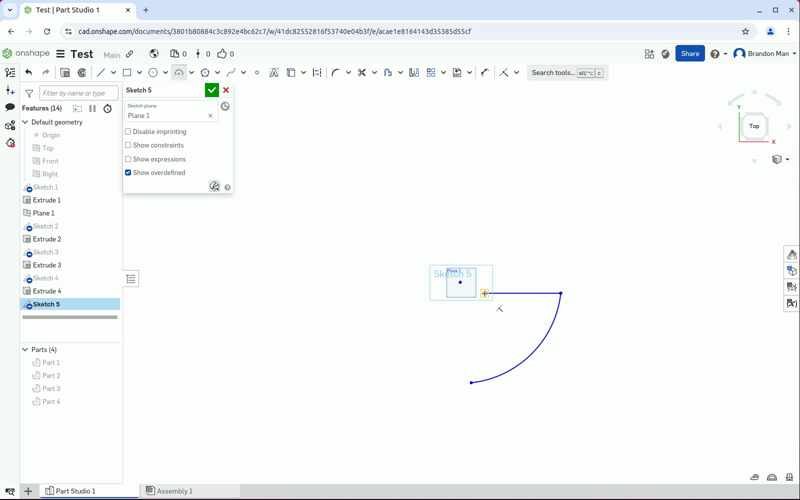
mouse_move(471, 306)
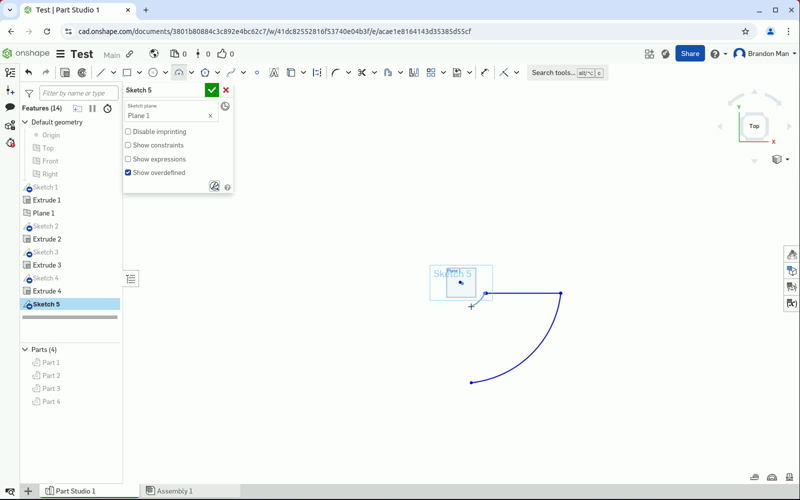
click(471, 306)
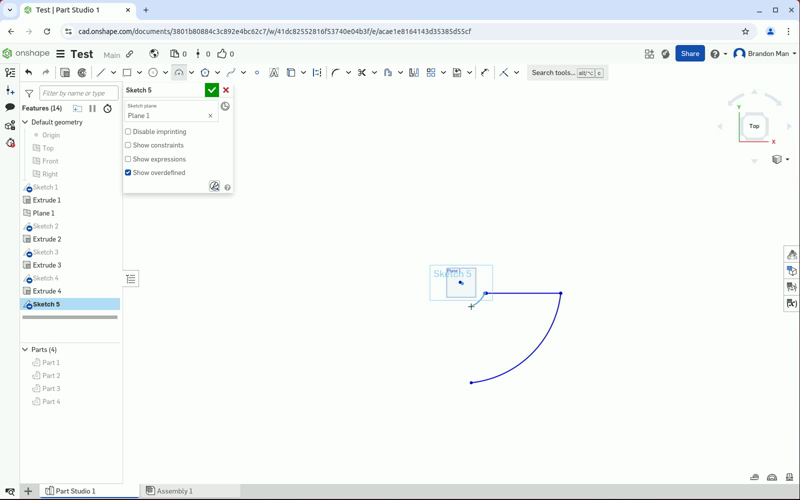
mouse_move(479, 300)
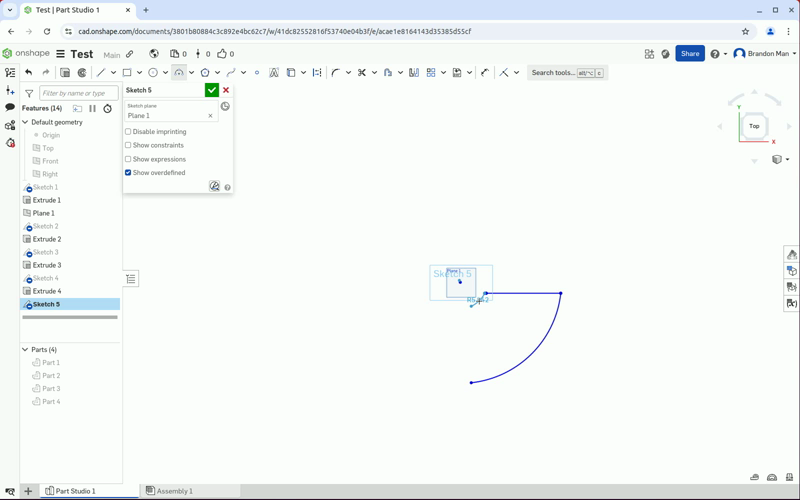
click(479, 300)
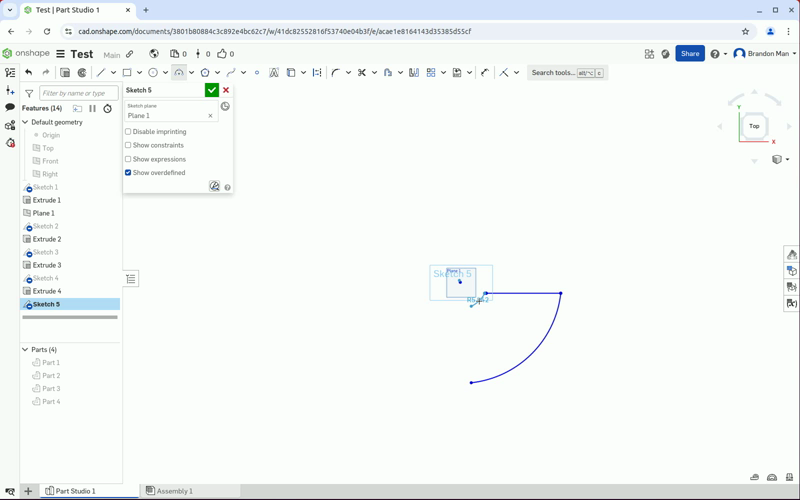
key_up(shift)
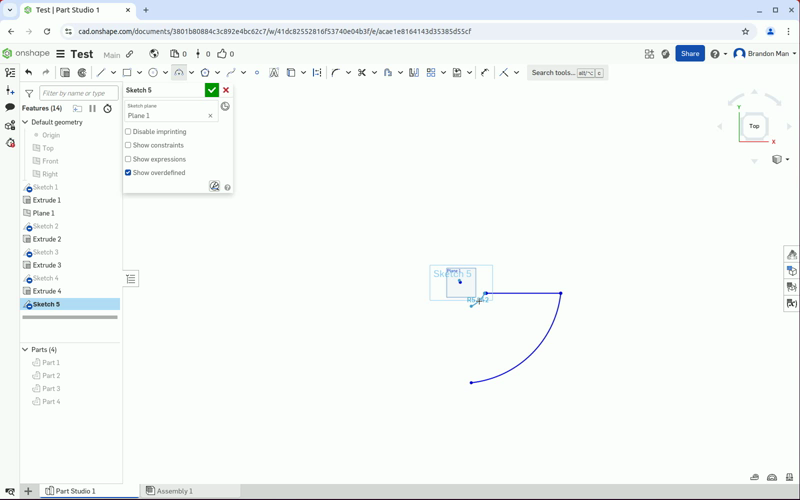
key(esc)
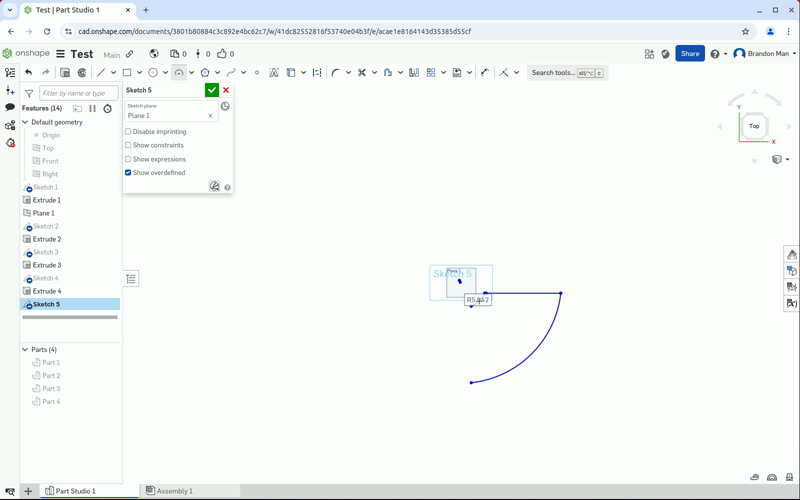
key(l)
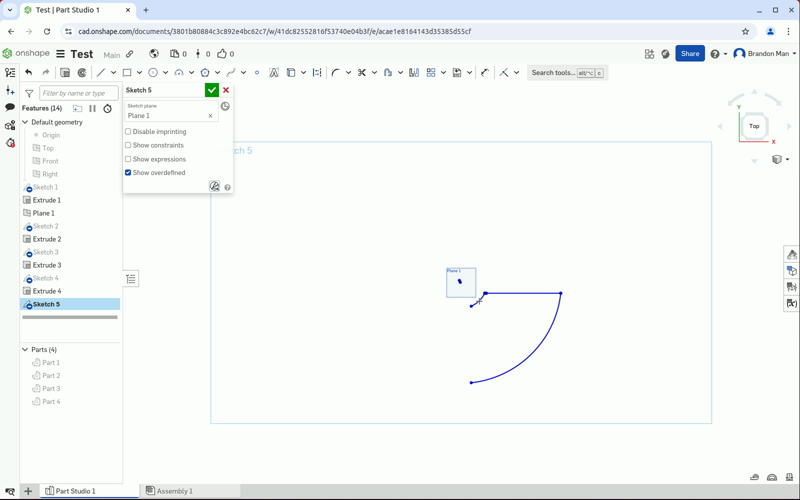
mouse_move(471, 306)
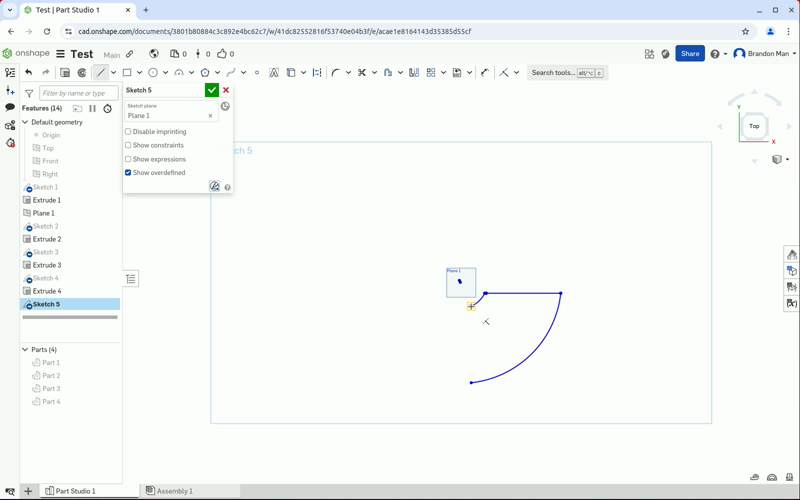
click(471, 306)
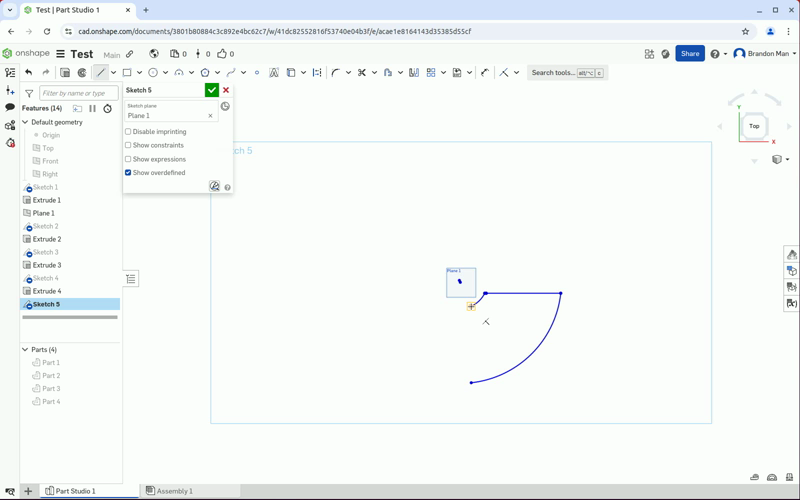
key_down(shift)
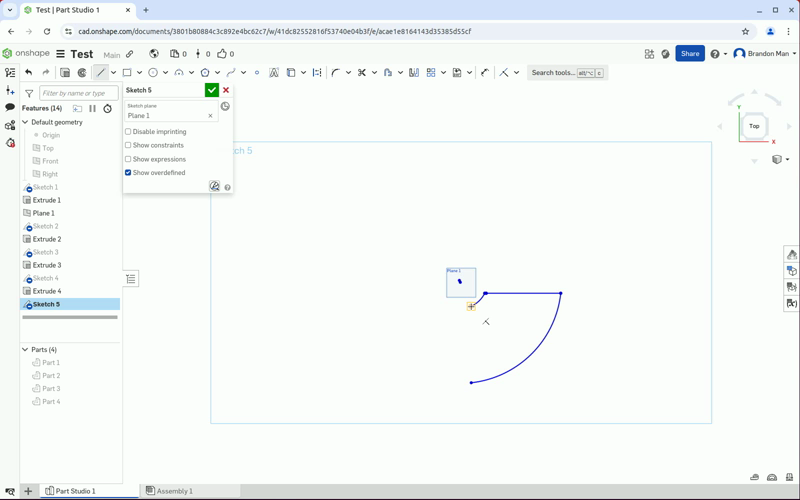
mouse_move(471, 382)
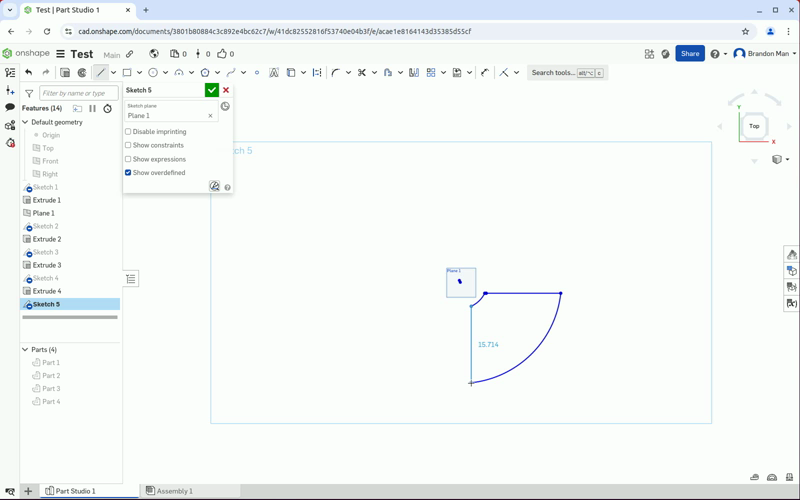
key_up(shift)
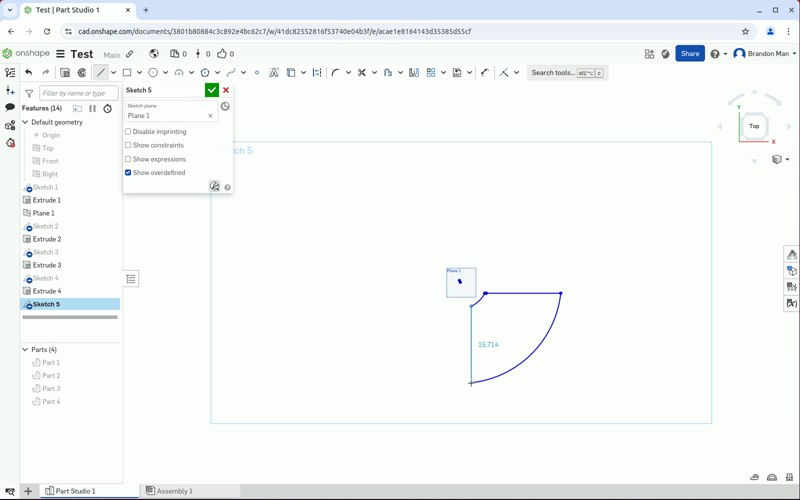
click(471, 382)
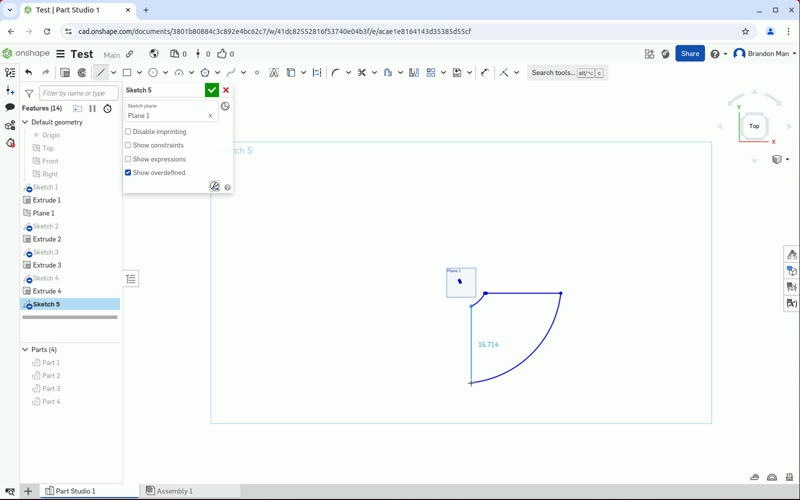
key(esc)
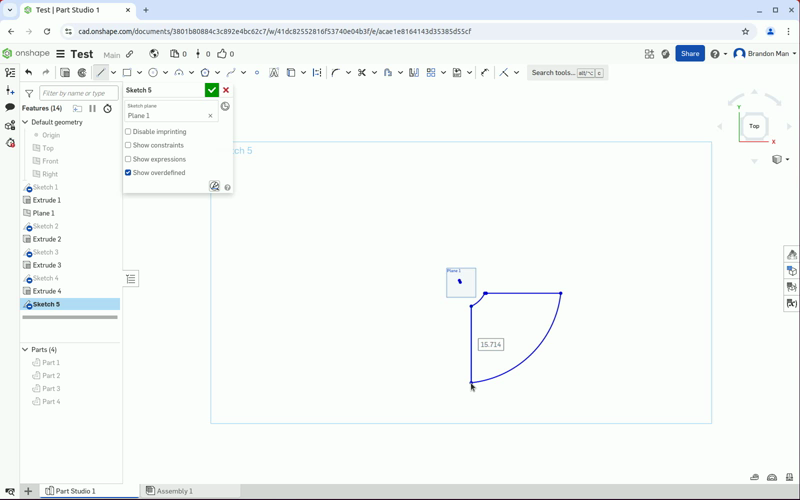
mouse_move(521, 321)
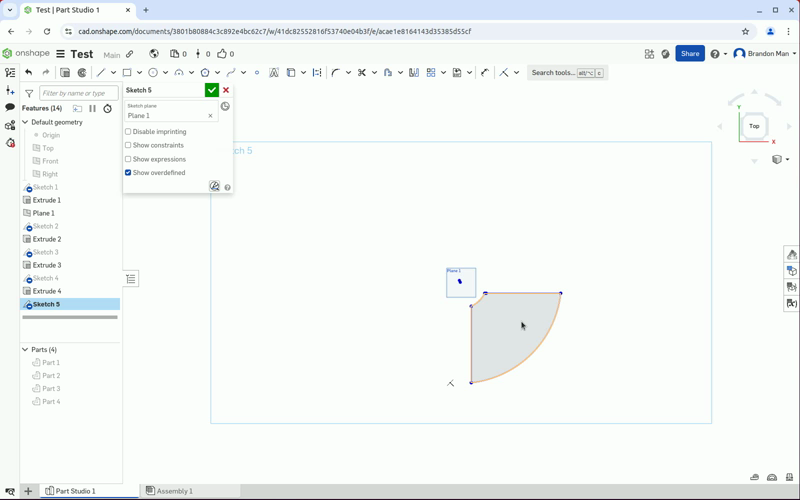
click(521, 321)
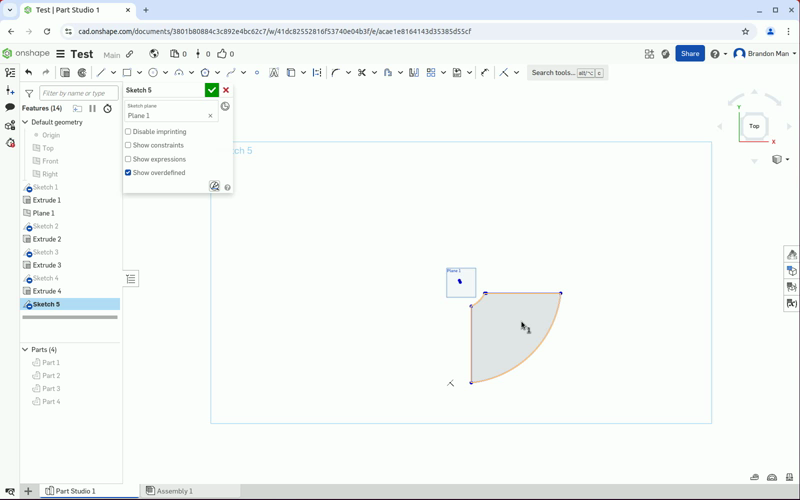
mouse_move(73, 352)
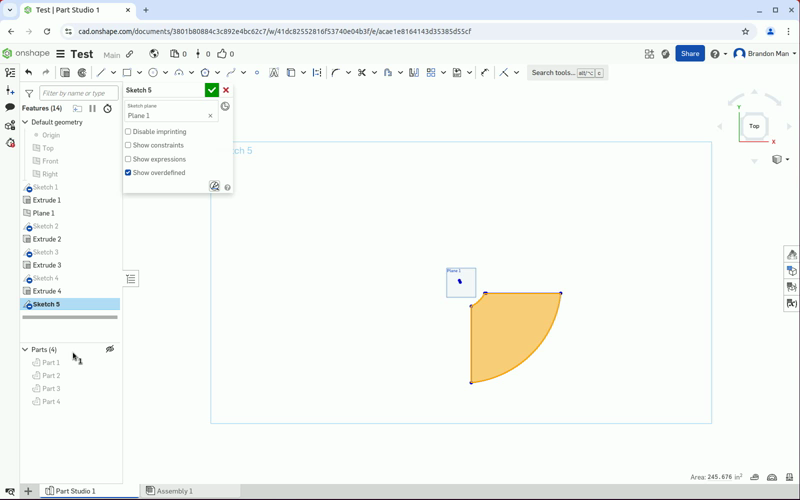
key(shift+y)
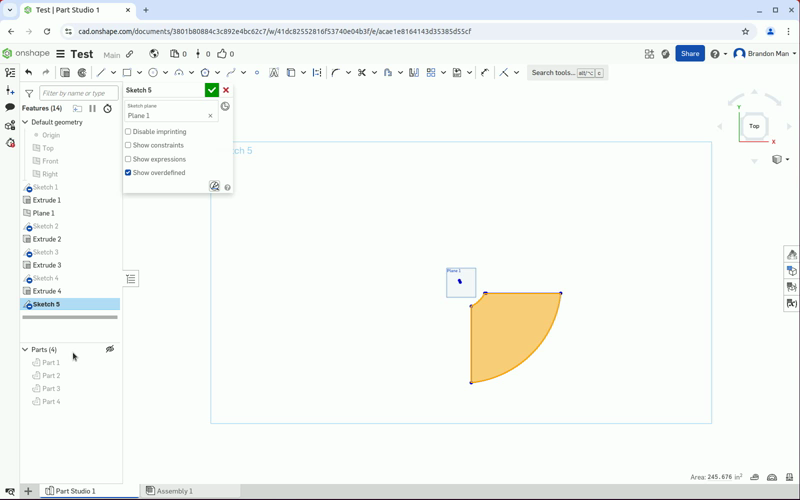
key(shift+e)
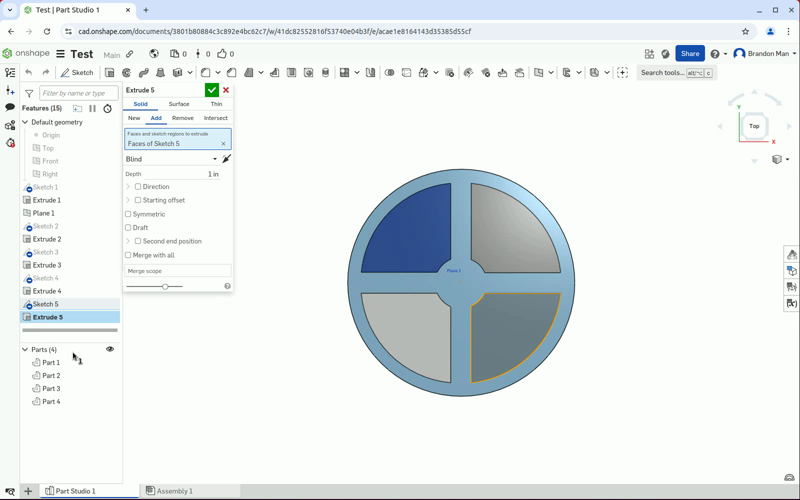
mouse_move(143, 106)
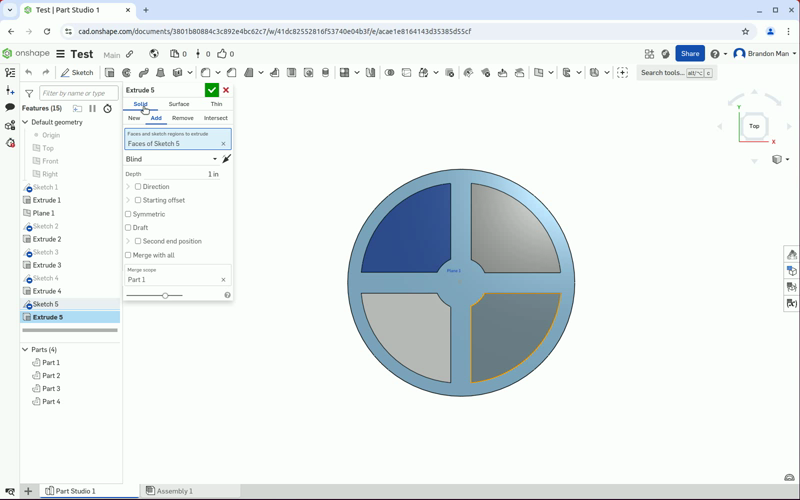
click(143, 106)
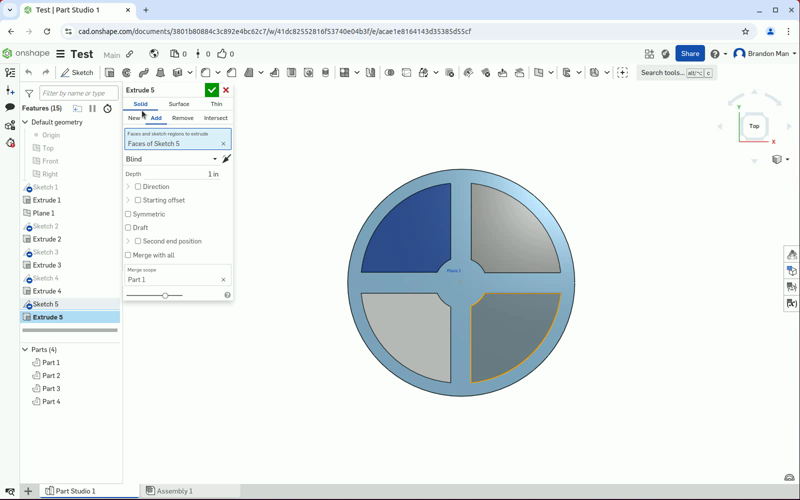
mouse_move(137, 120)
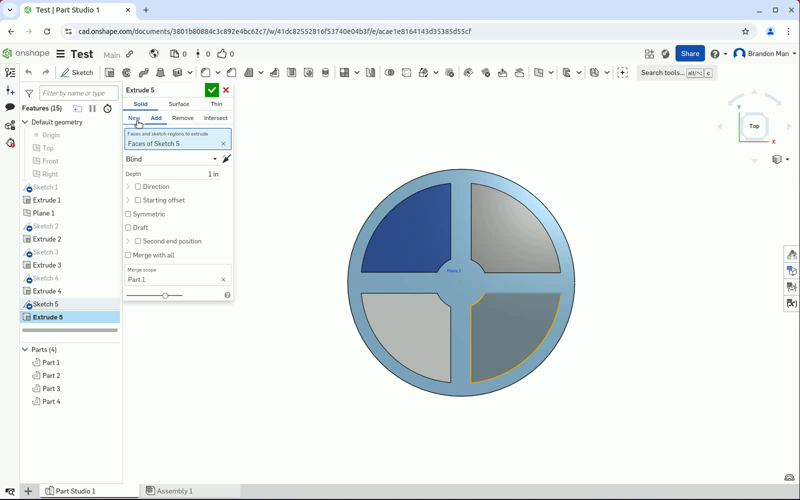
click(137, 120)
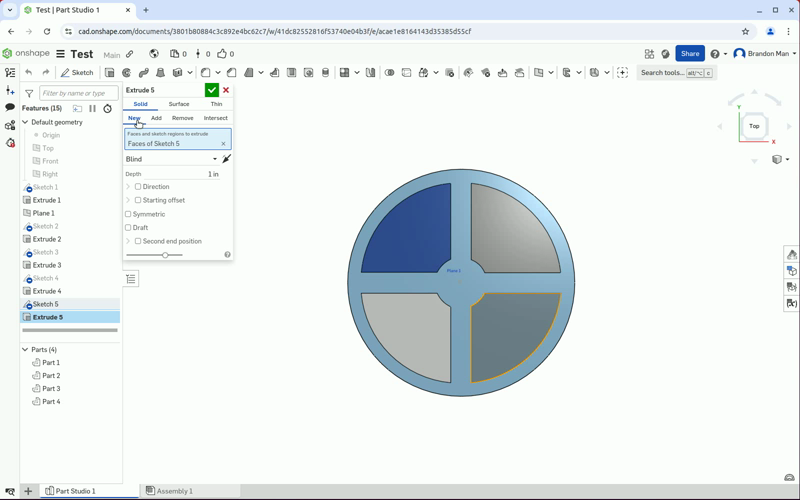
key(tab, 4)
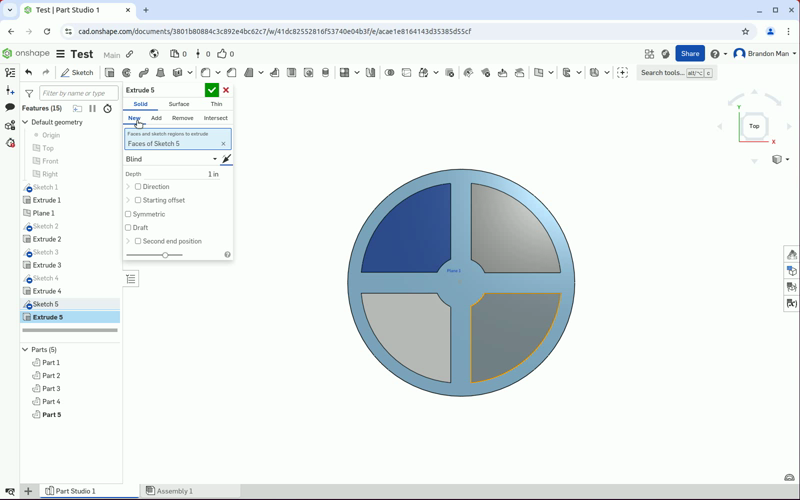
text(5.055)
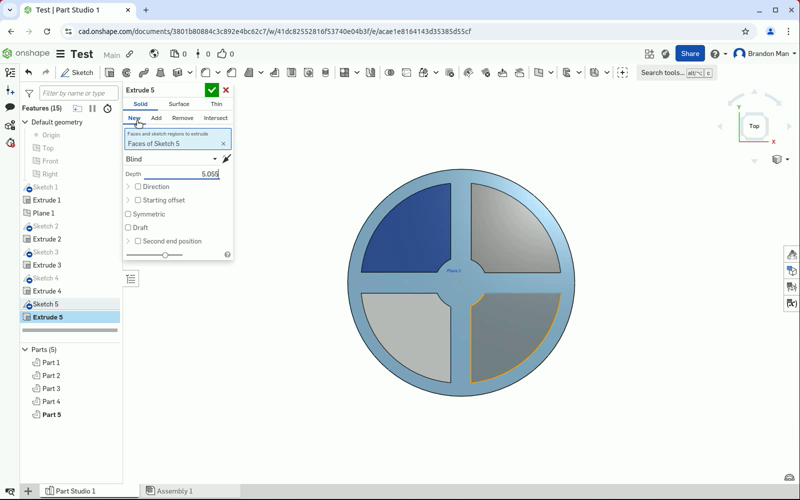
key(enter)
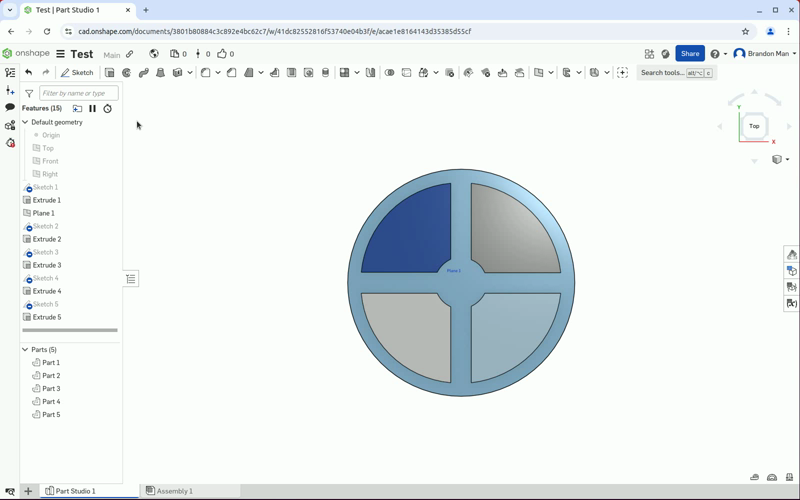
key(shift+h)
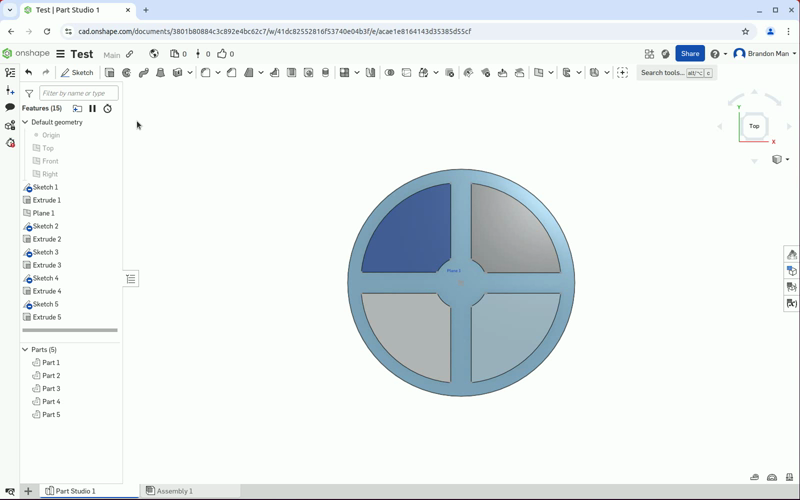
key(shift+h)
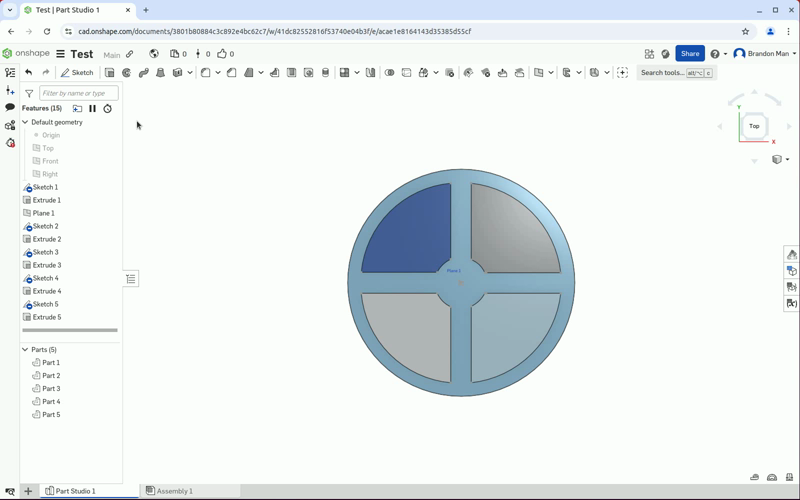
key(shift+7)
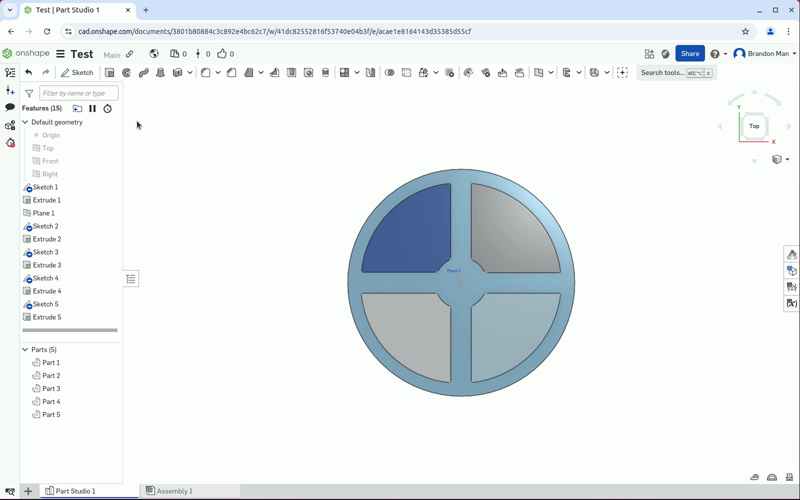
key(up, 3)
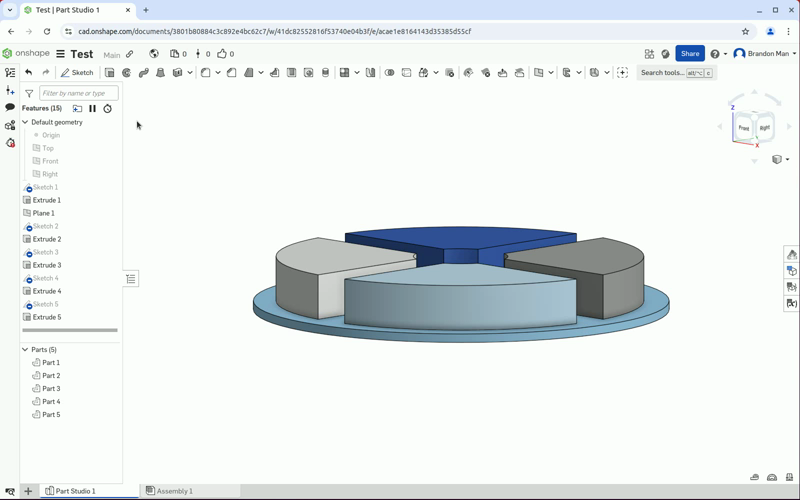
key(left, 3)
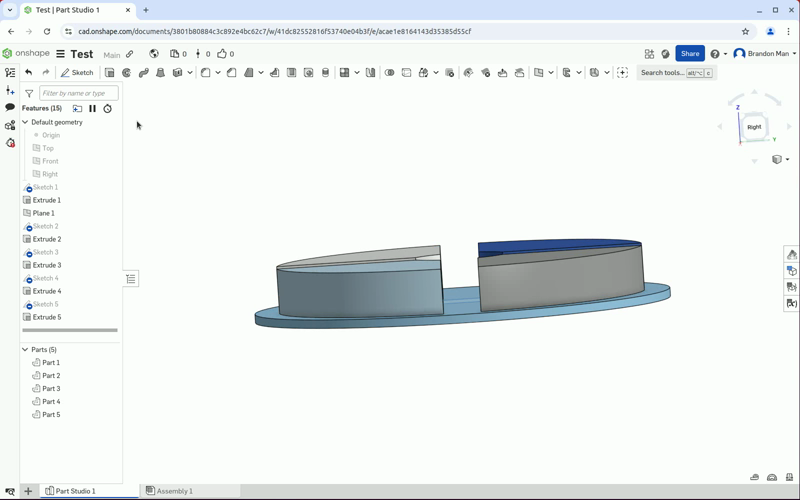
key(right, 3)
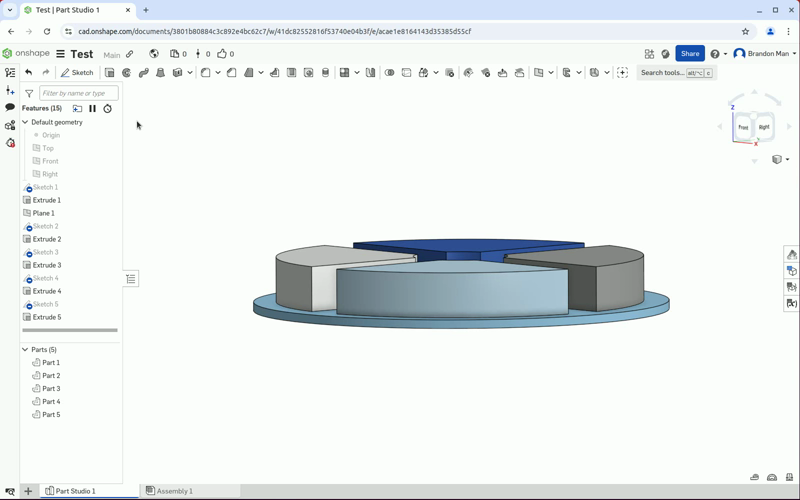
key(down, 3)
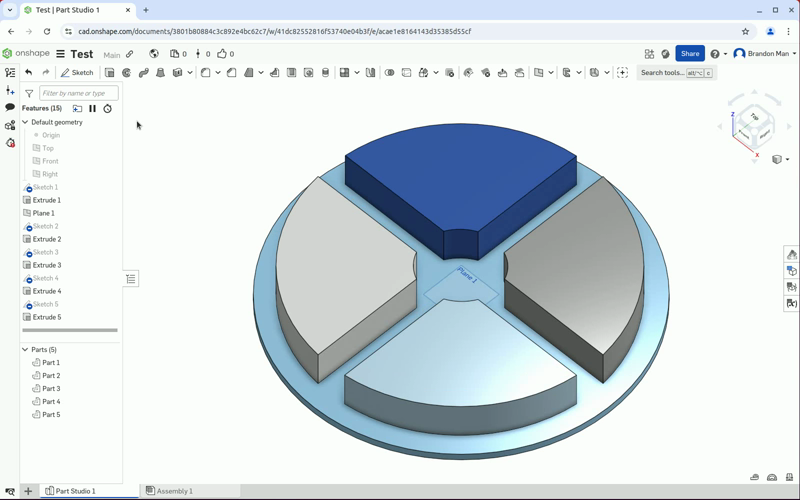
mouse_move(73, 189)
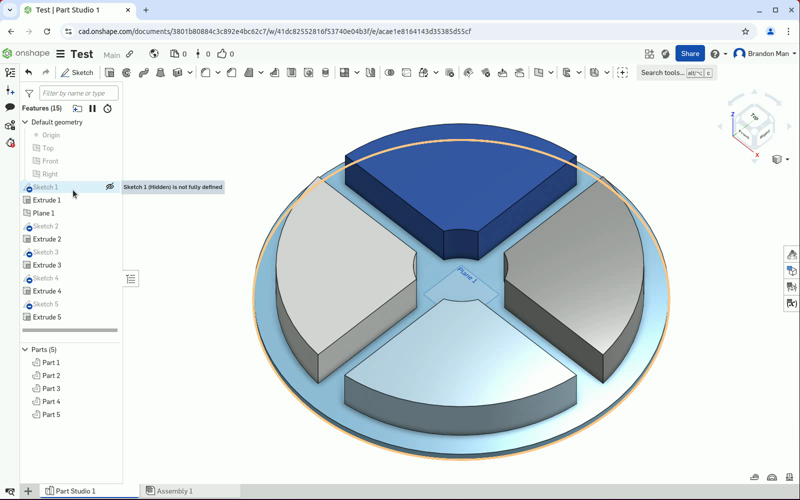
click(73, 189)